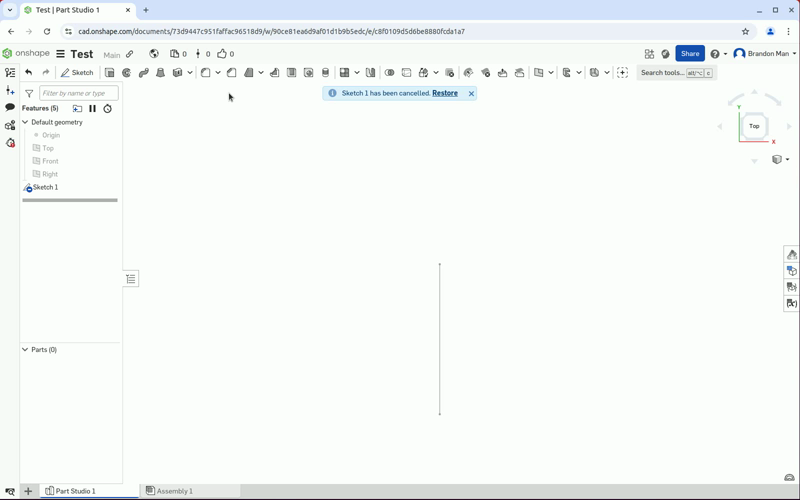
key(shift+h)
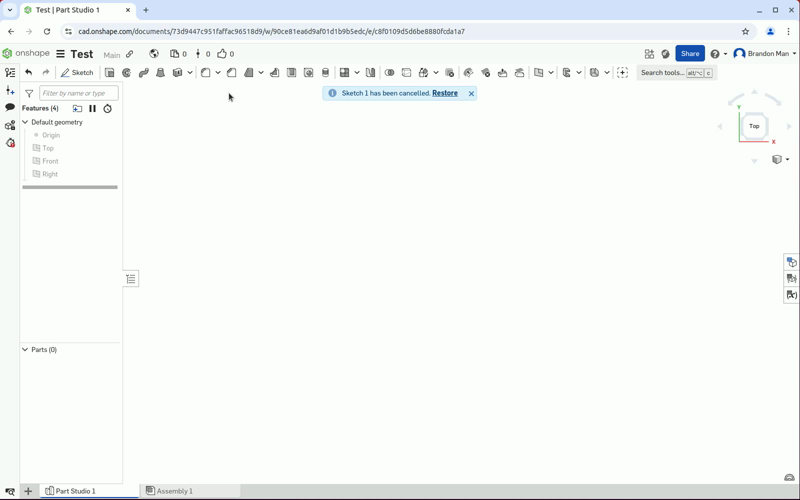
mouse_move(73, 352)
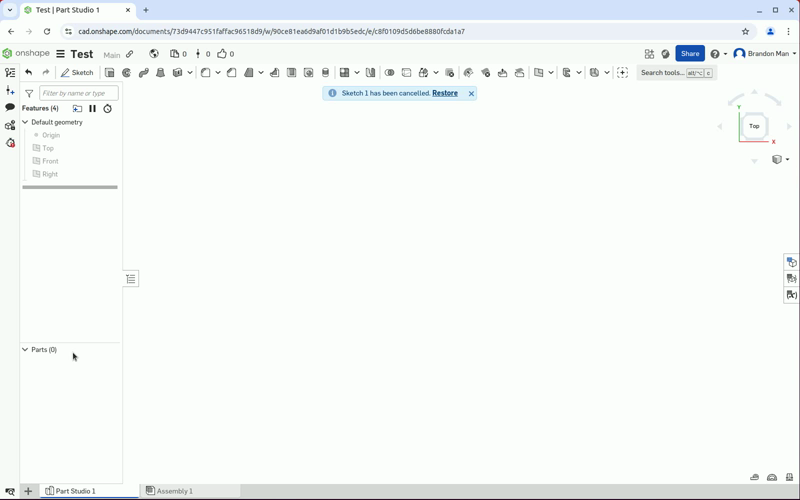
key(y)
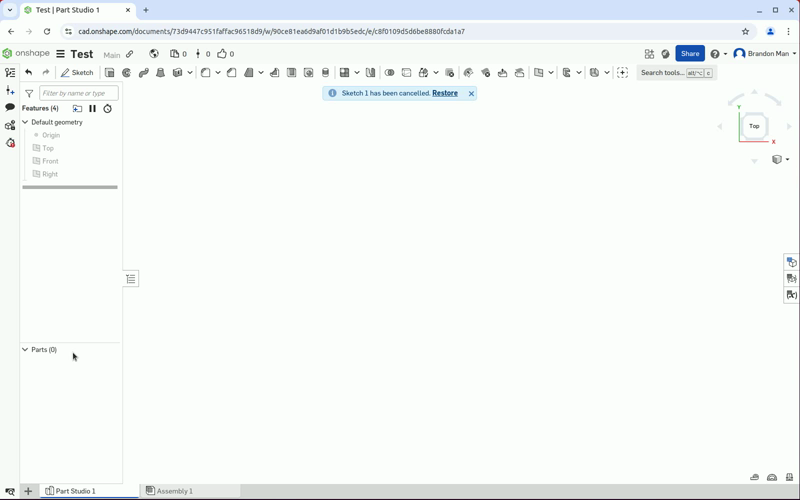
key(shift+p)
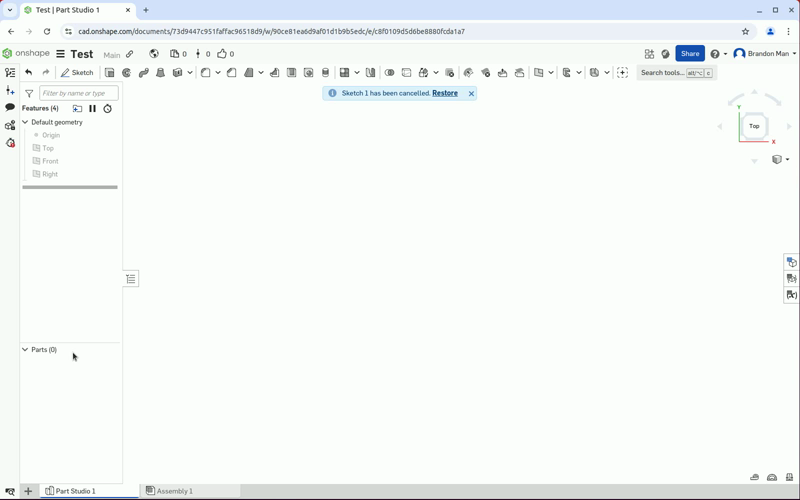
key(space)
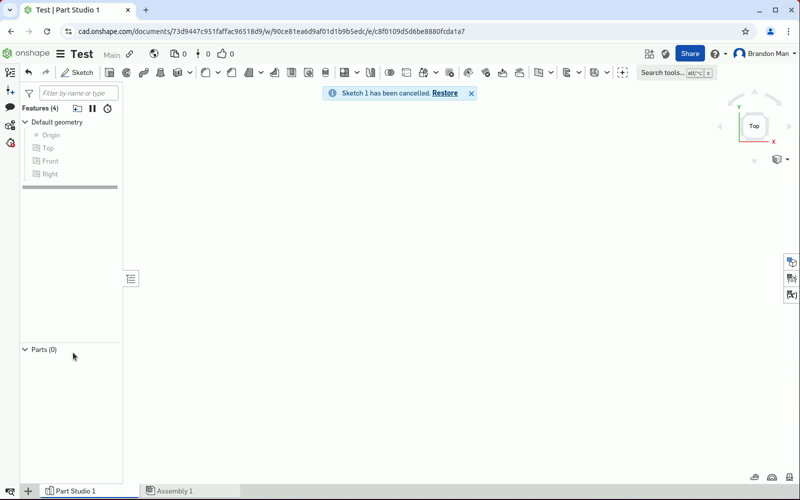
key_down(shift)
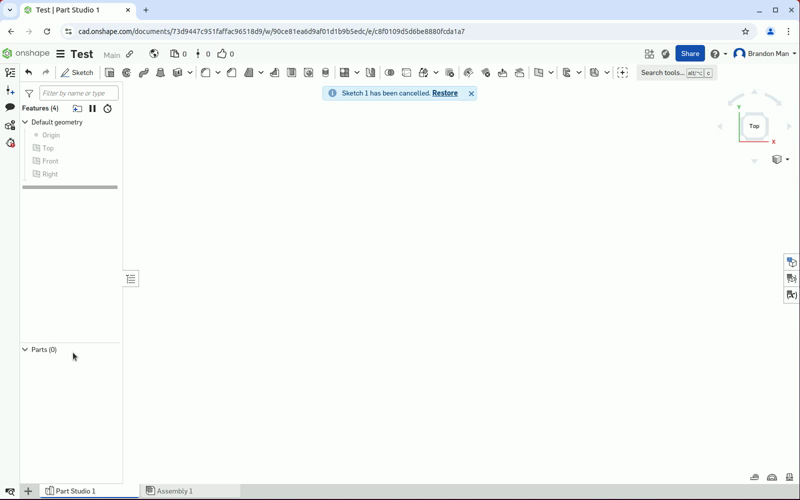
key(up)
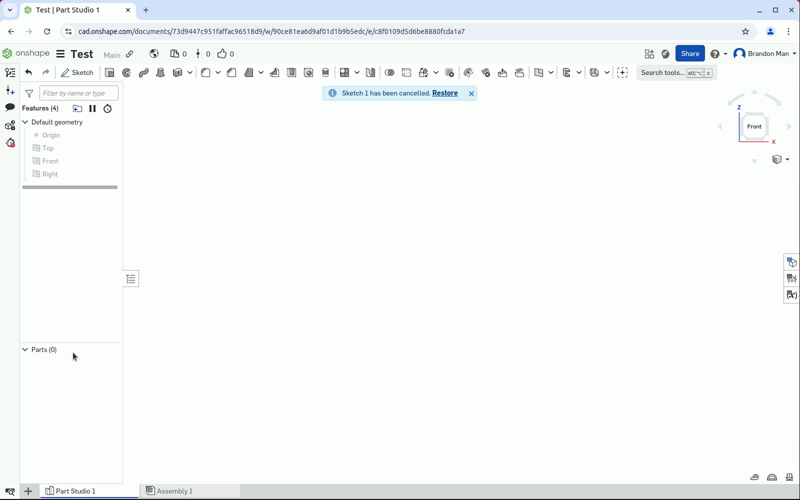
key_up(shift)
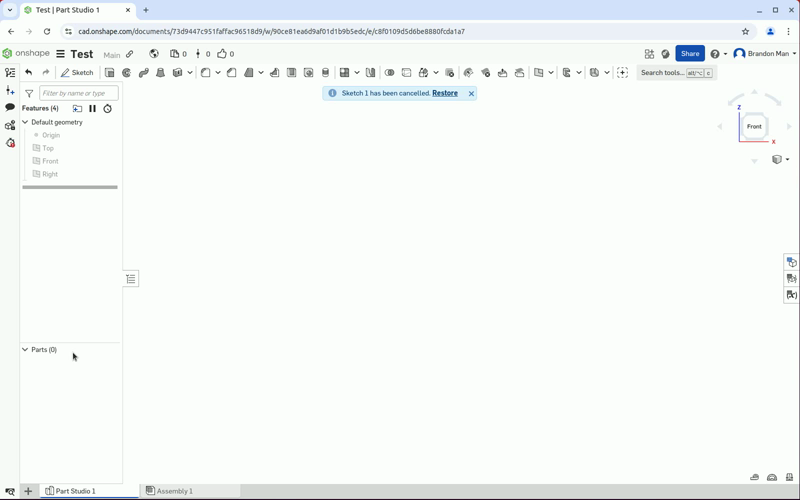
mouse_move(73, 352)
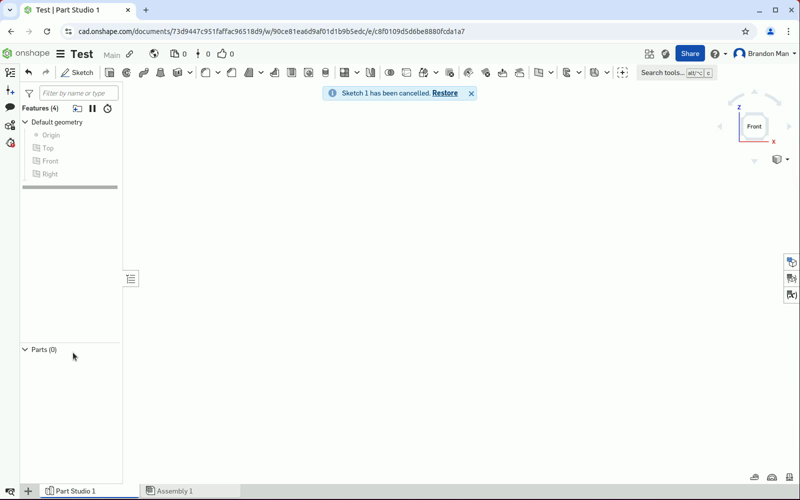
key(shift+y)
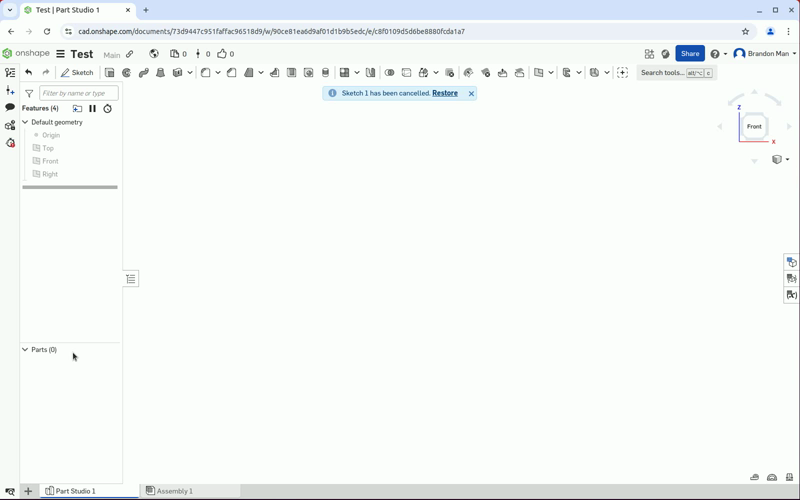
key(shift+s)
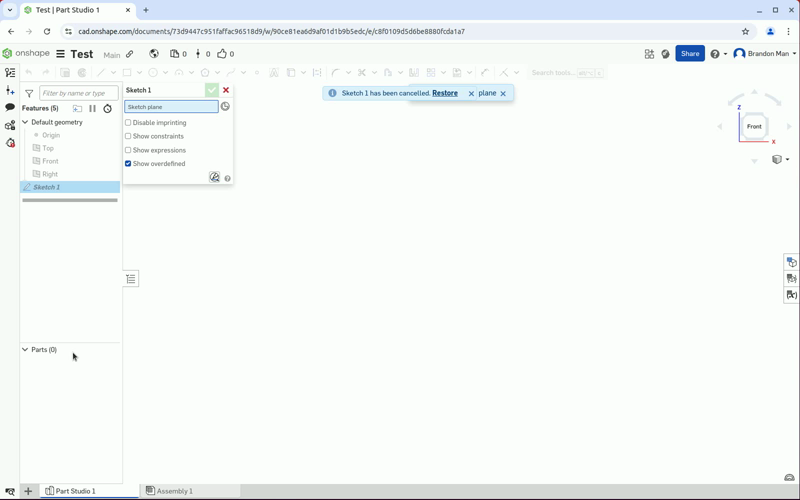
mouse_move(73, 163)
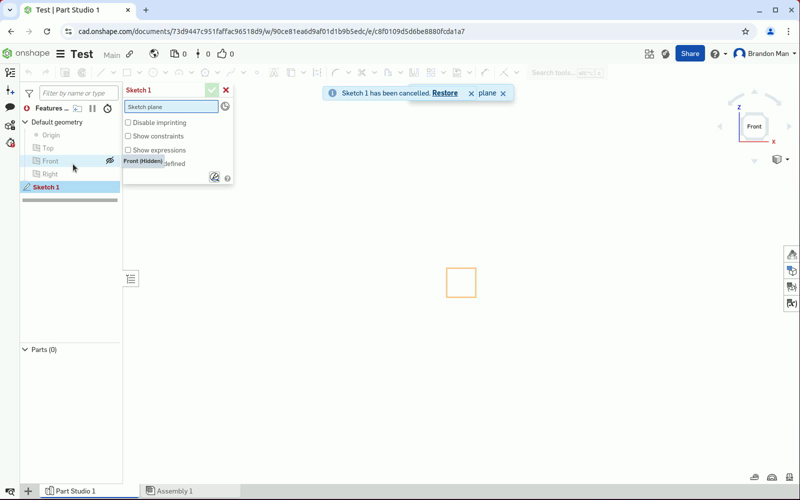
click(73, 163)
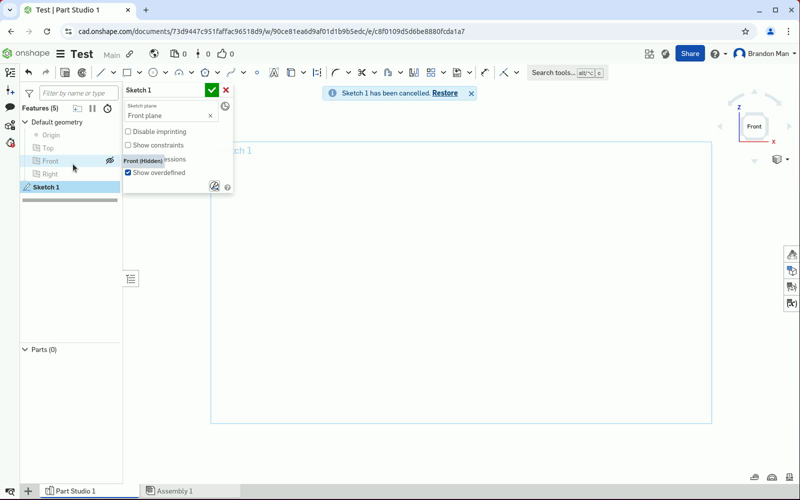
mouse_move(73, 352)
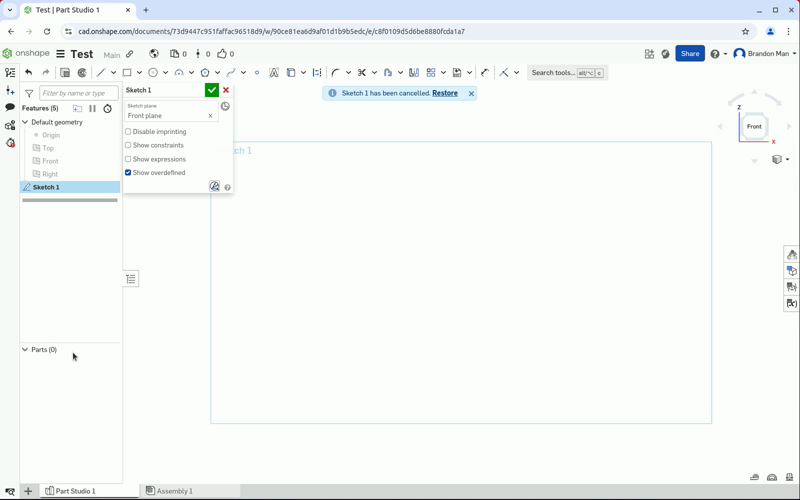
key(y)
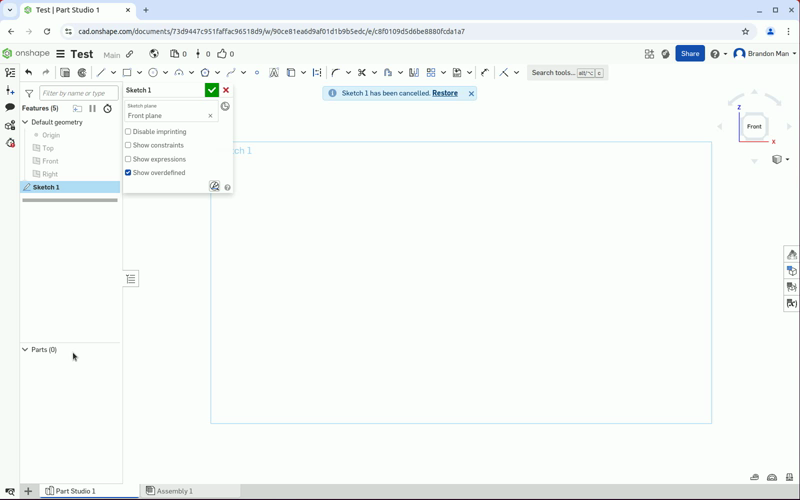
key(c)
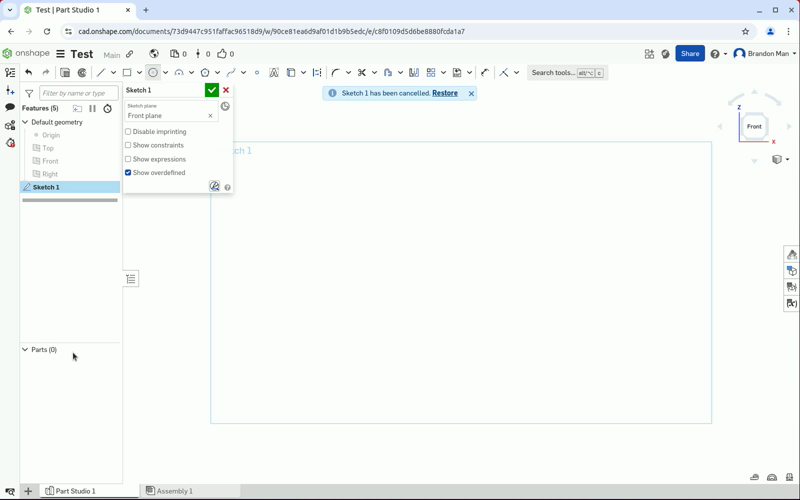
key_down(shift)
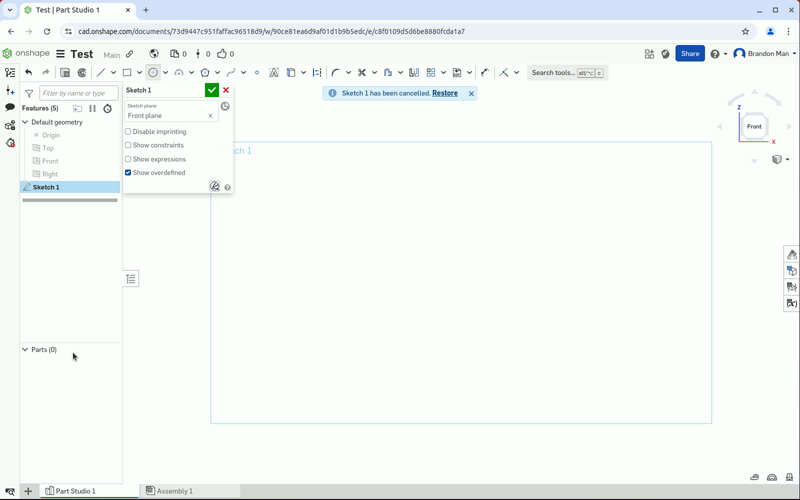
mouse_move(461, 282)
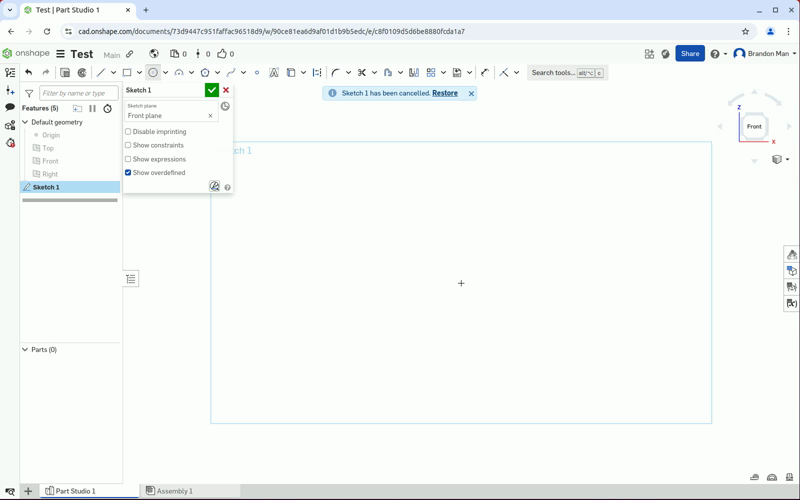
click(461, 282)
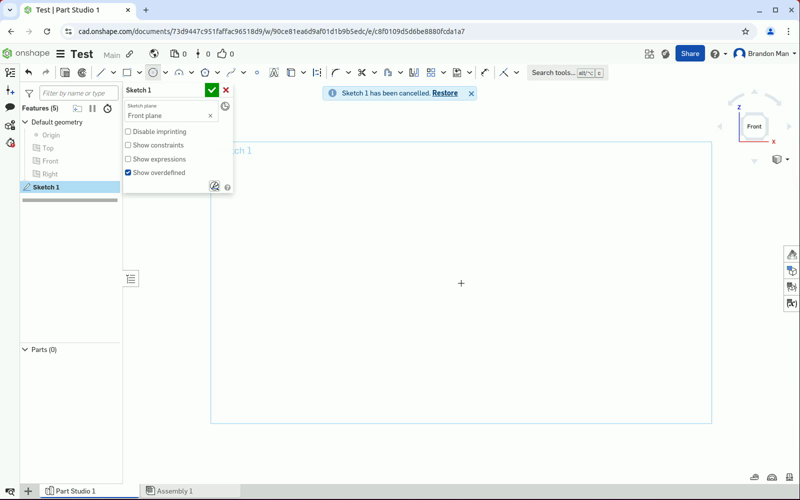
key_up(shift)
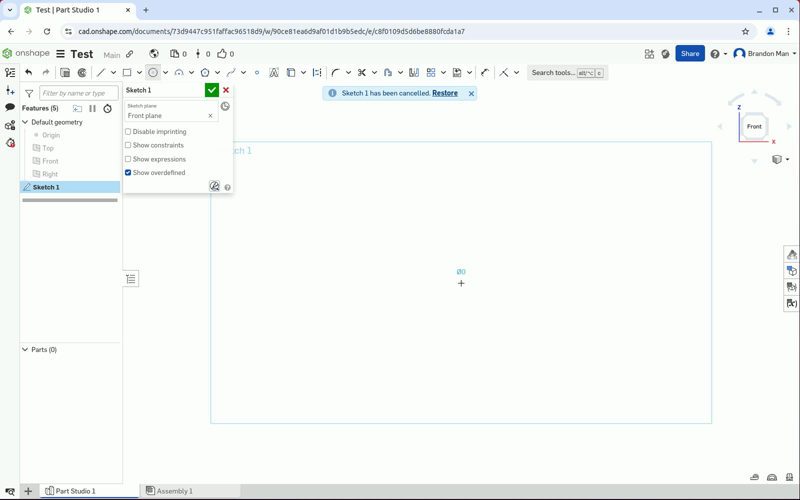
mouse_move(574, 282)
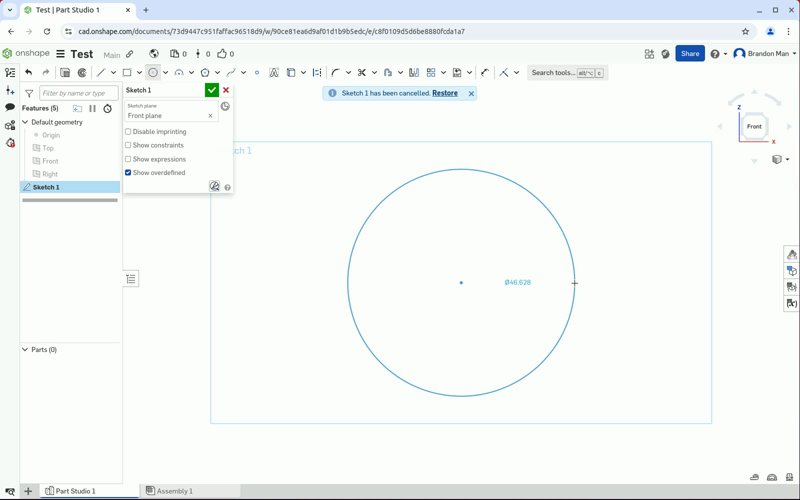
click(574, 282)
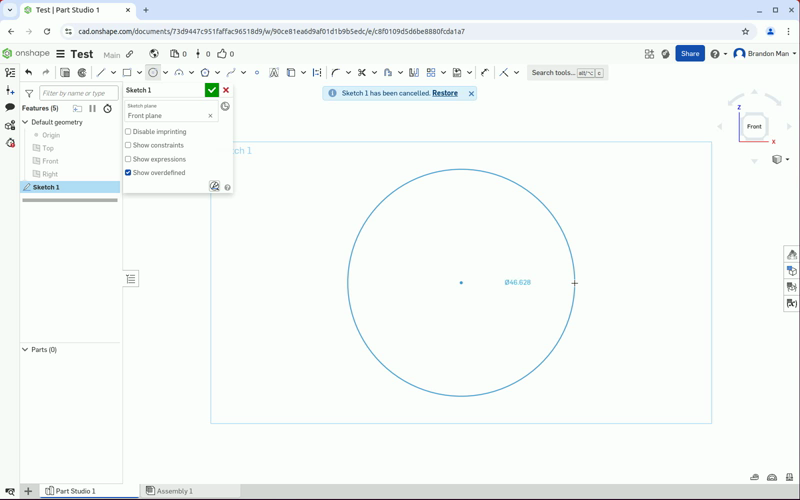
key(esc)
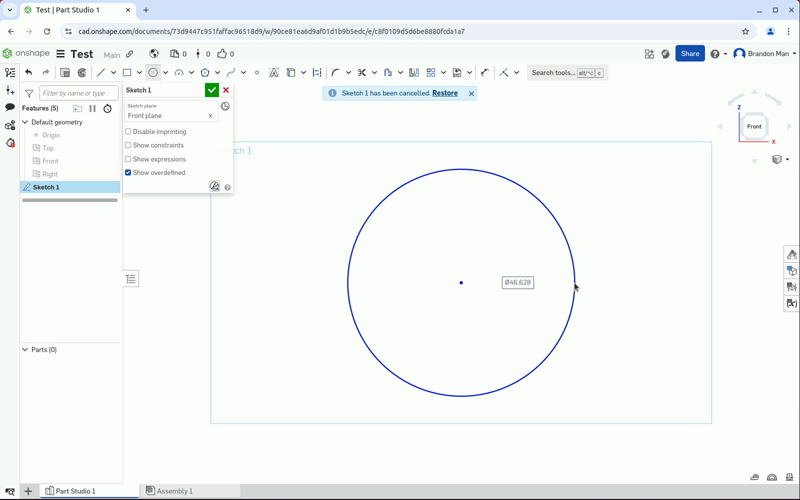
mouse_move(424, 342)
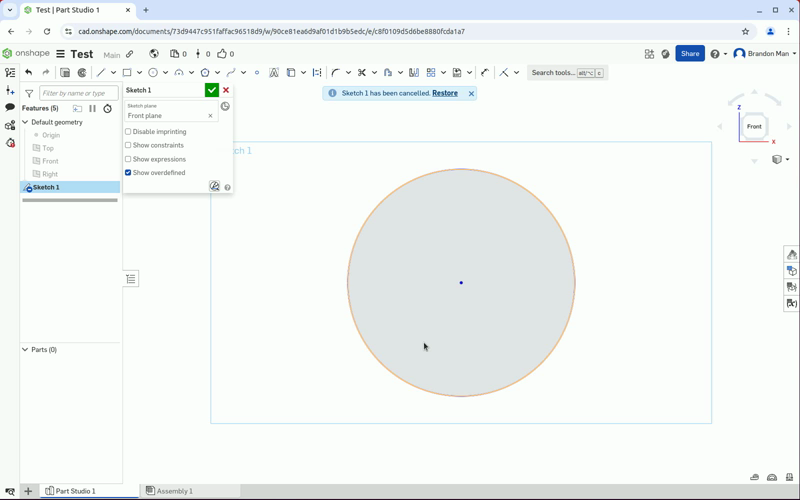
click(424, 342)
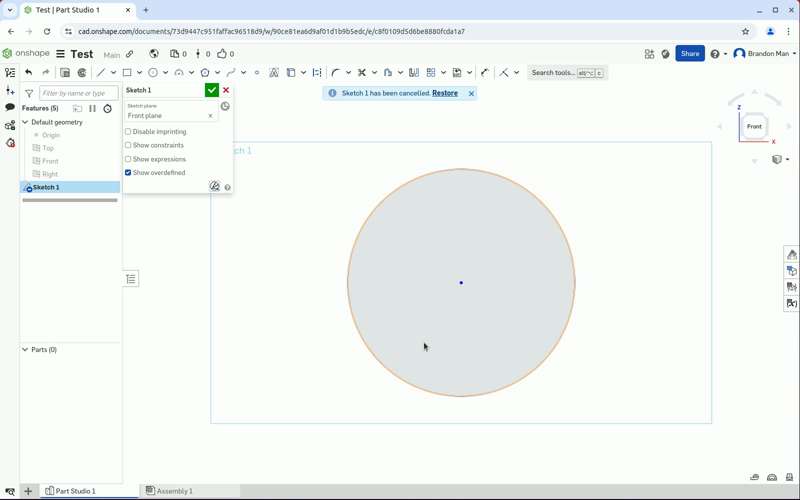
mouse_move(73, 352)
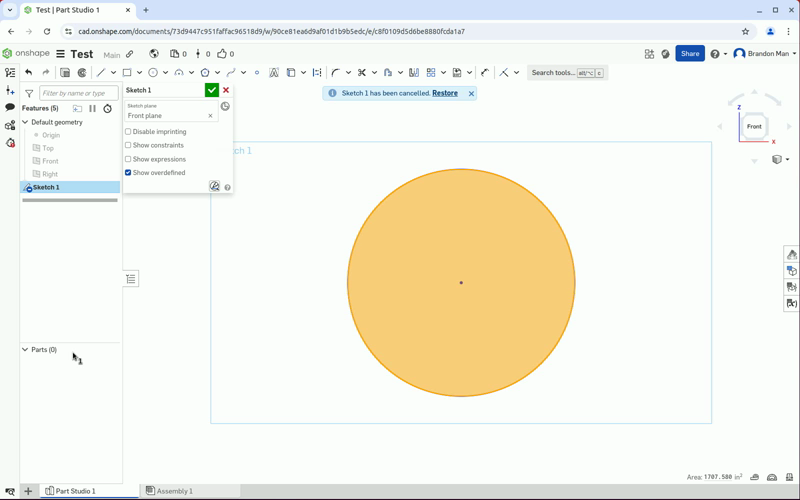
key(shift+y)
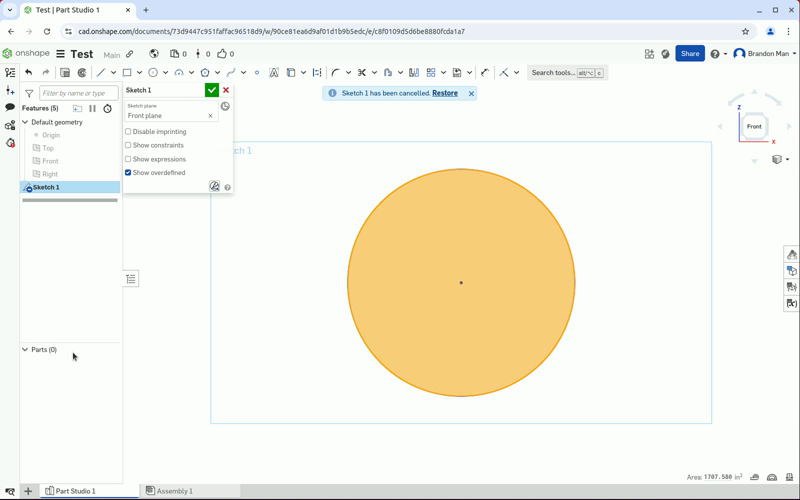
key(shift+e)
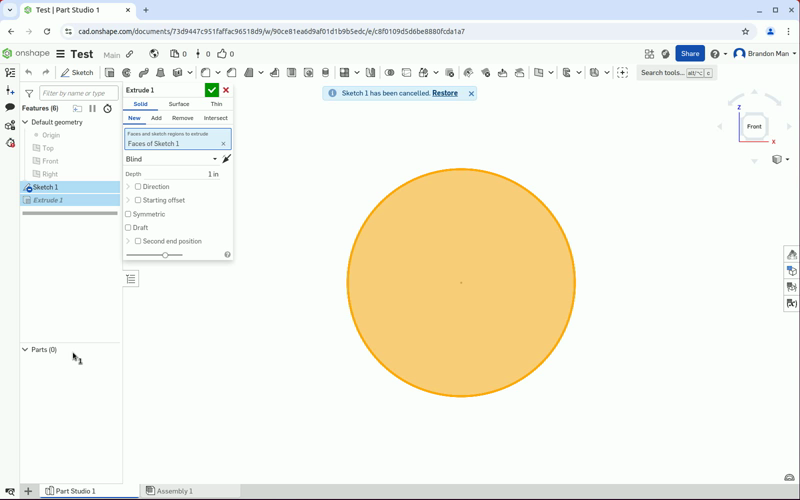
mouse_move(143, 106)
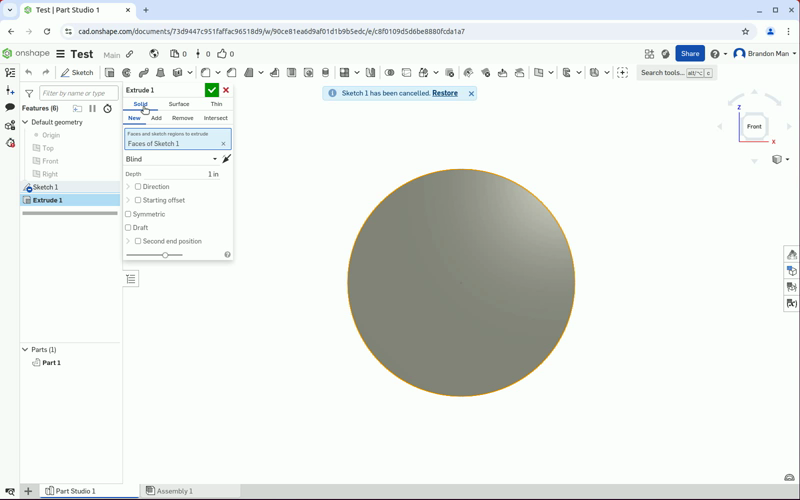
click(143, 106)
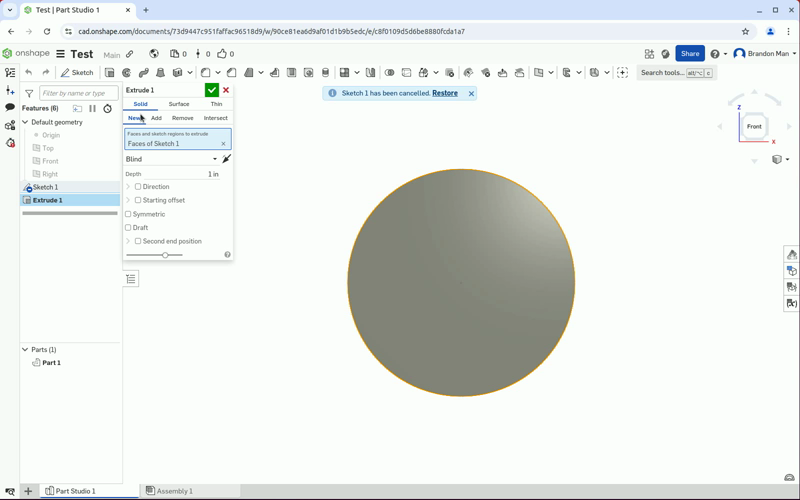
mouse_move(137, 120)
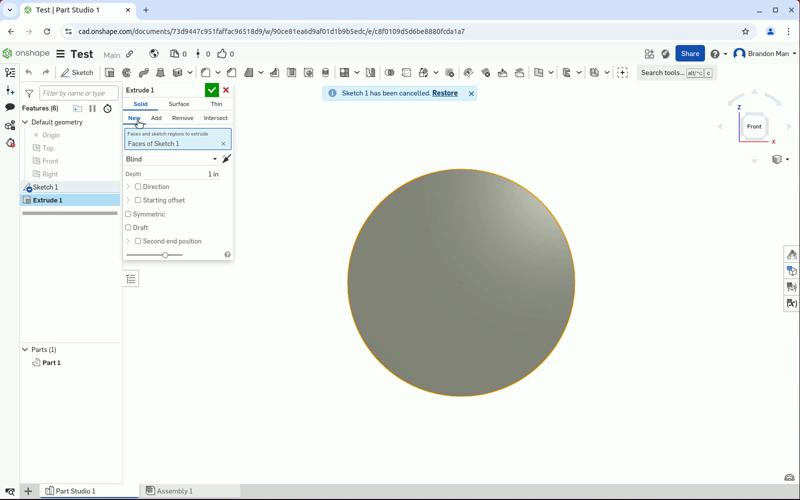
click(137, 120)
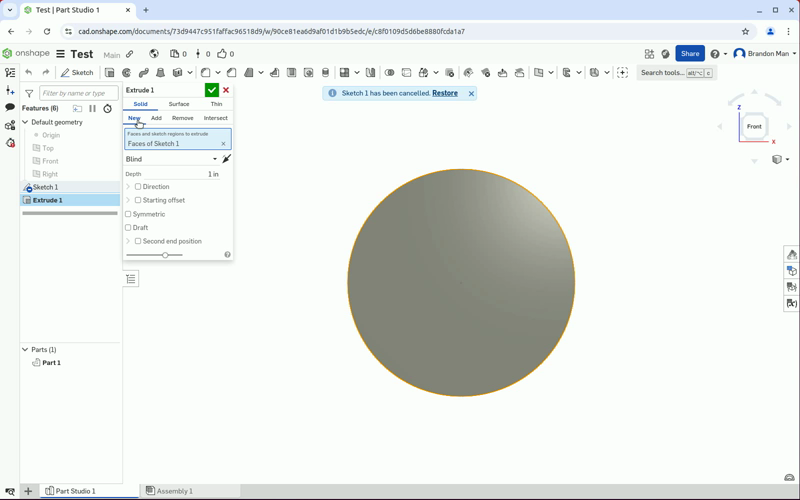
key(tab, 4)
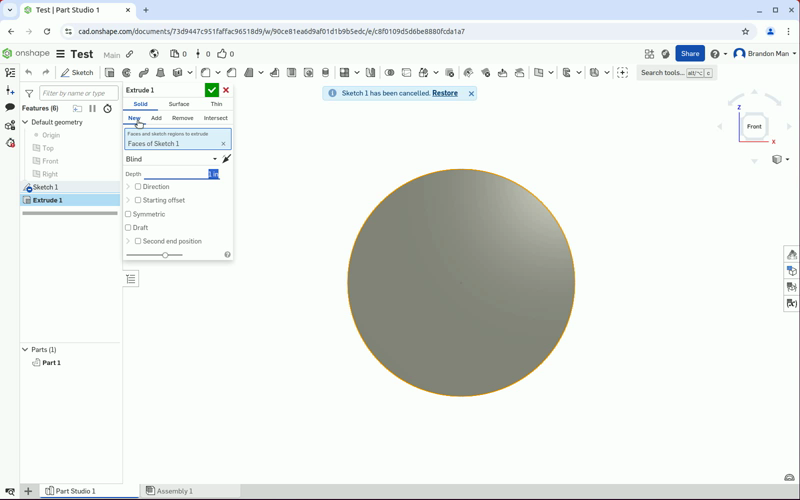
text(1.685)
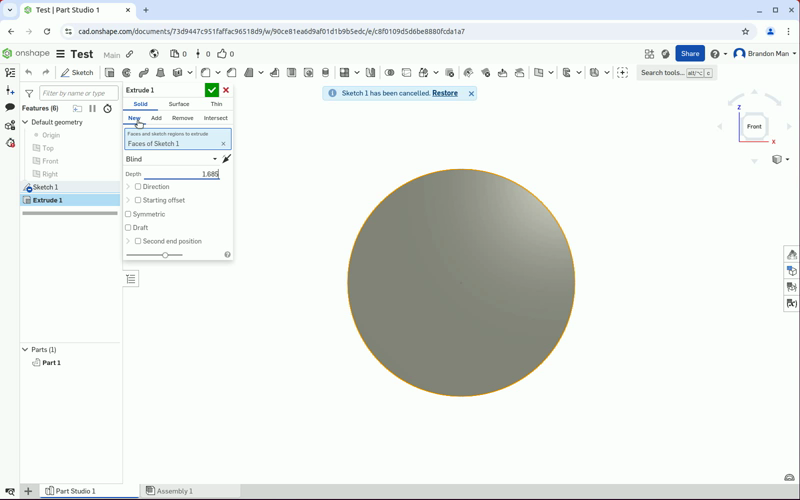
key(enter)
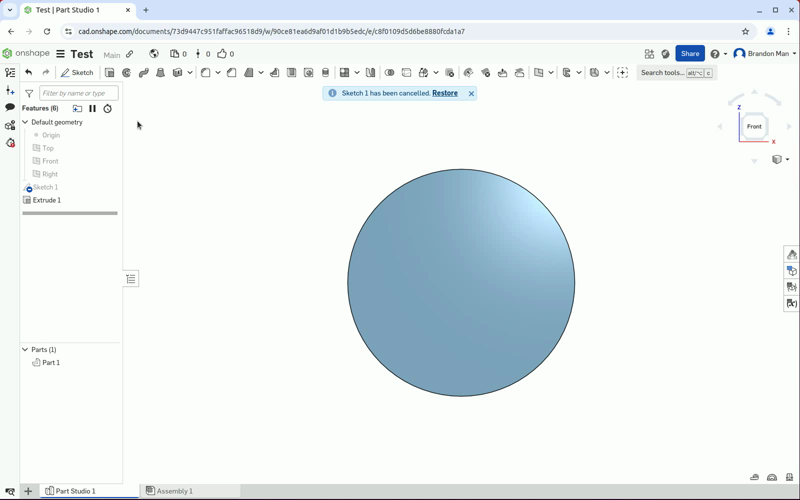
key(shift+h)
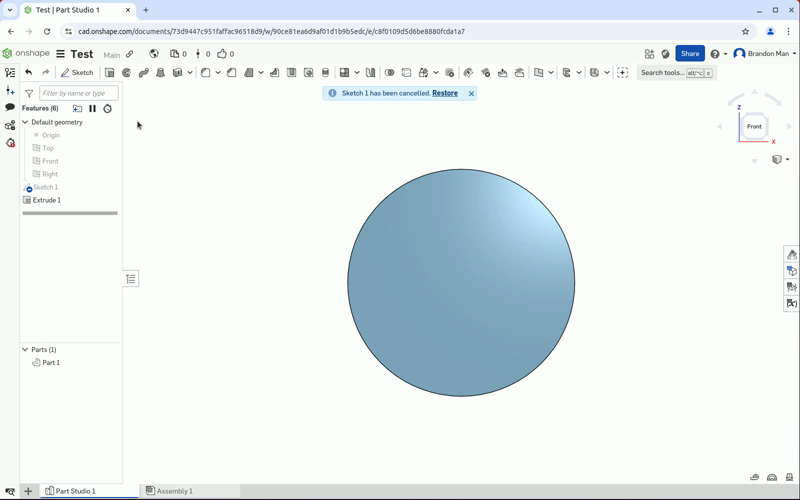
key(shift+h)
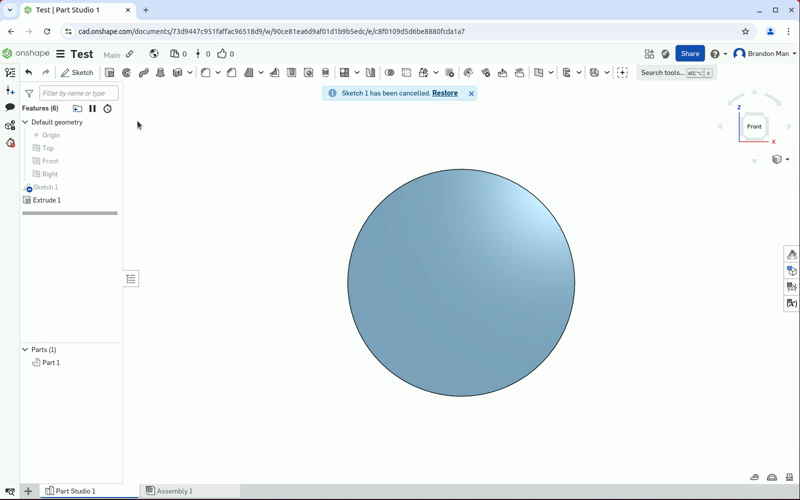
mouse_move(73, 189)
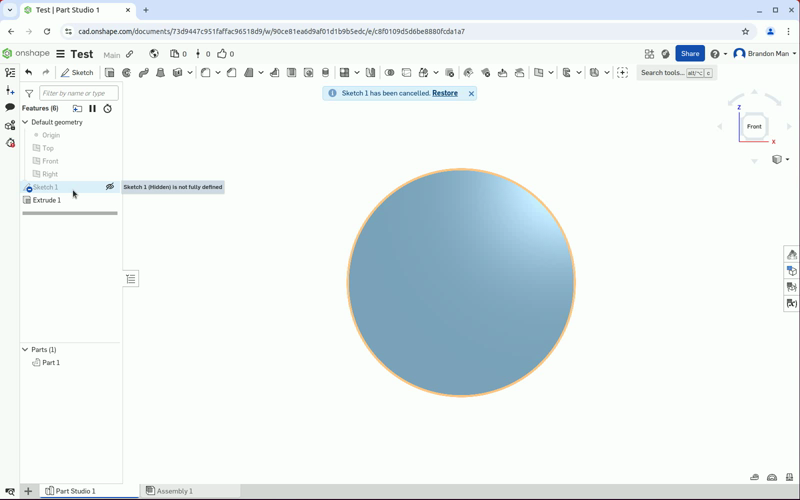
click(73, 189)
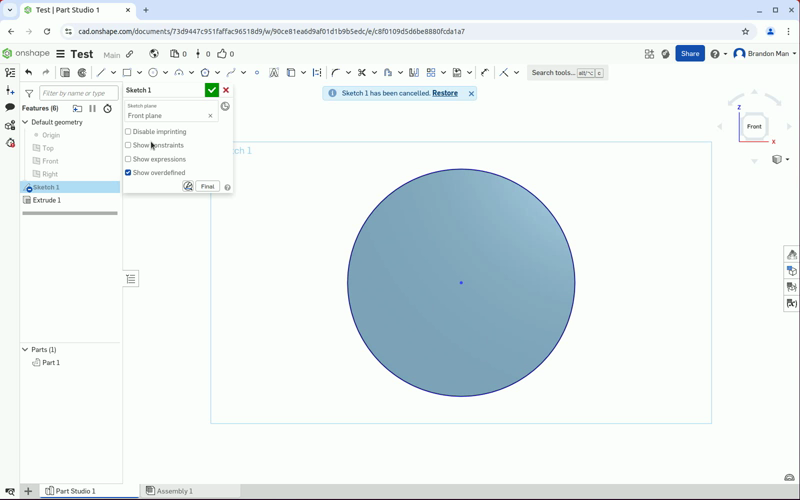
mouse_move(229, 92)
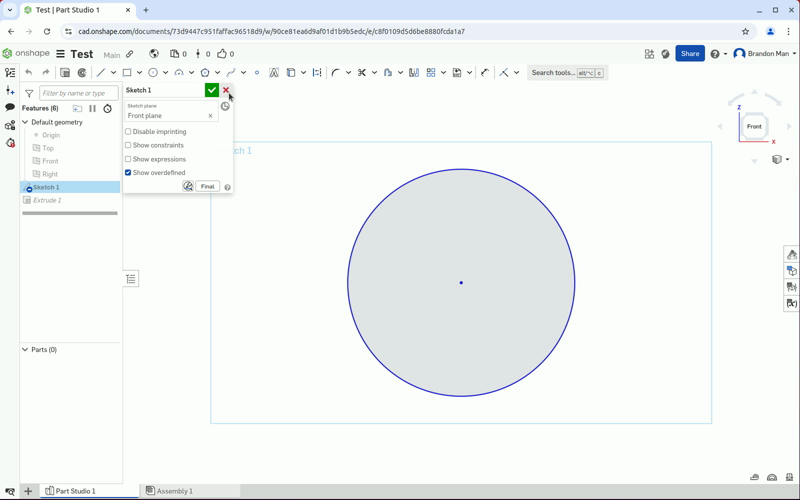
click(229, 92)
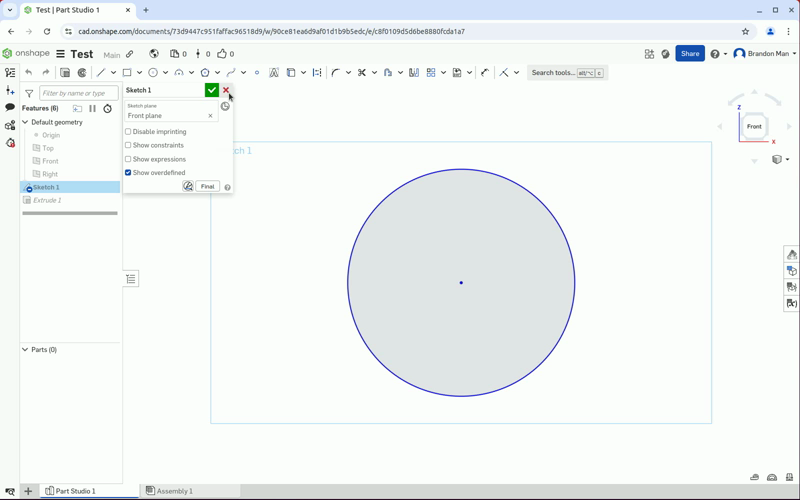
key(shift+s)
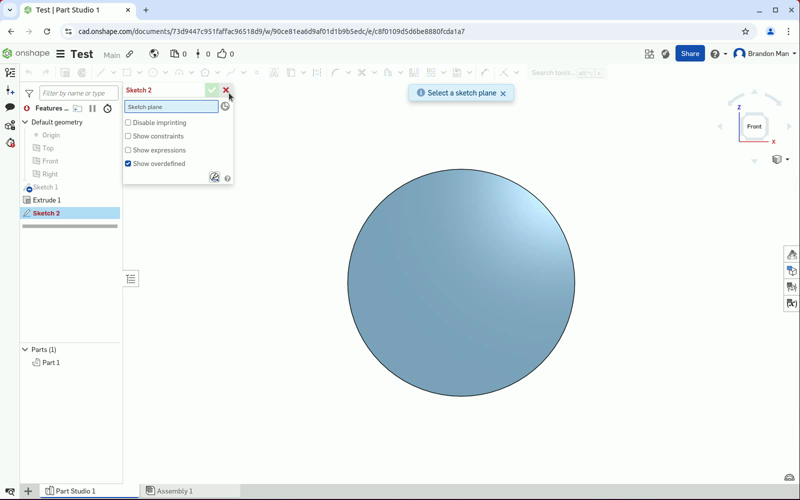
mouse_move(73, 163)
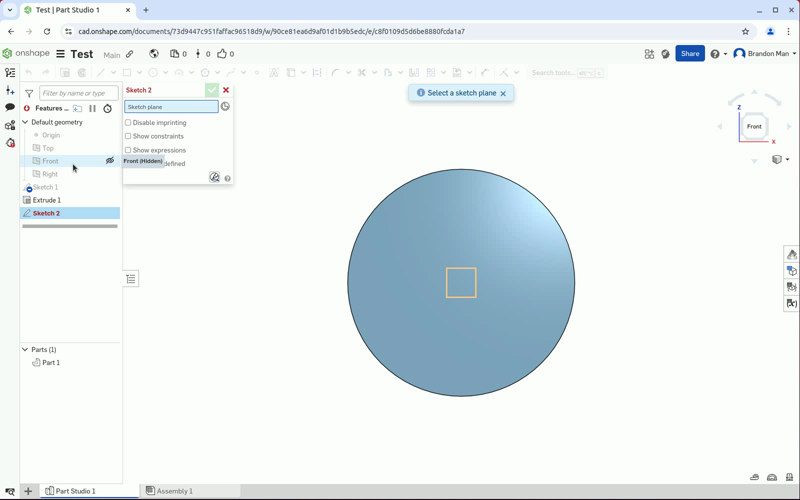
click(73, 163)
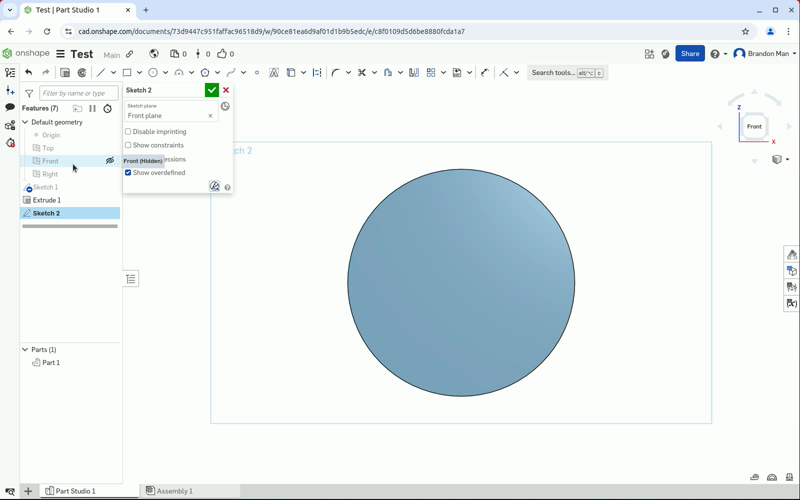
mouse_move(73, 352)
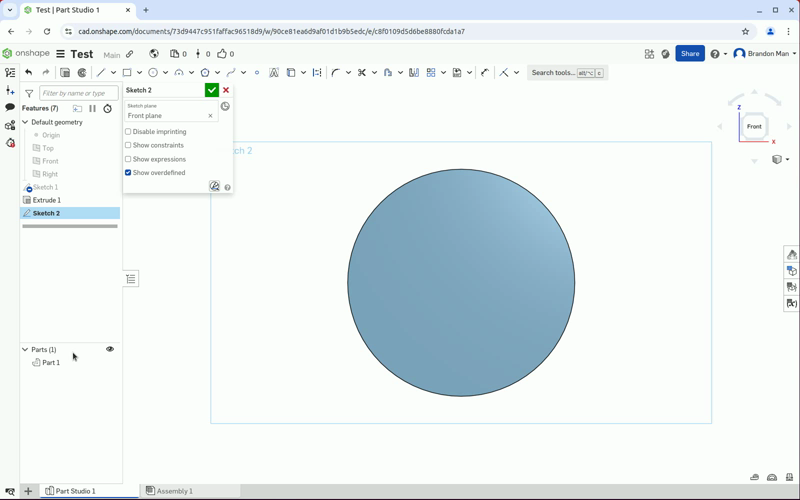
key(y)
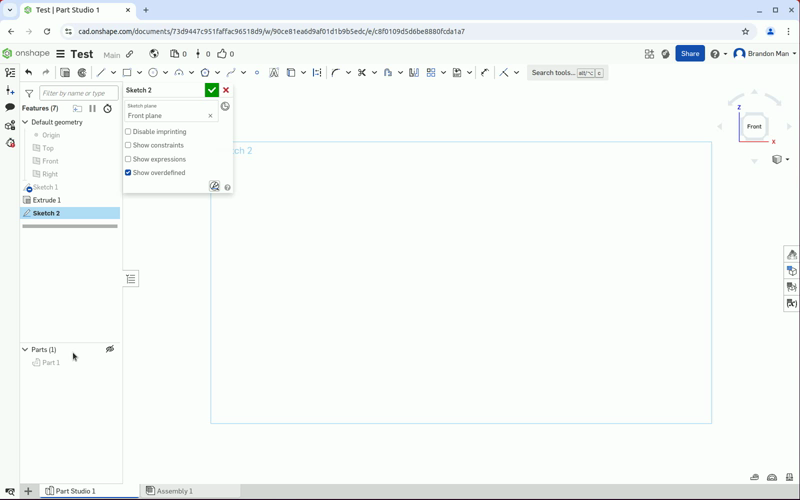
key(l)
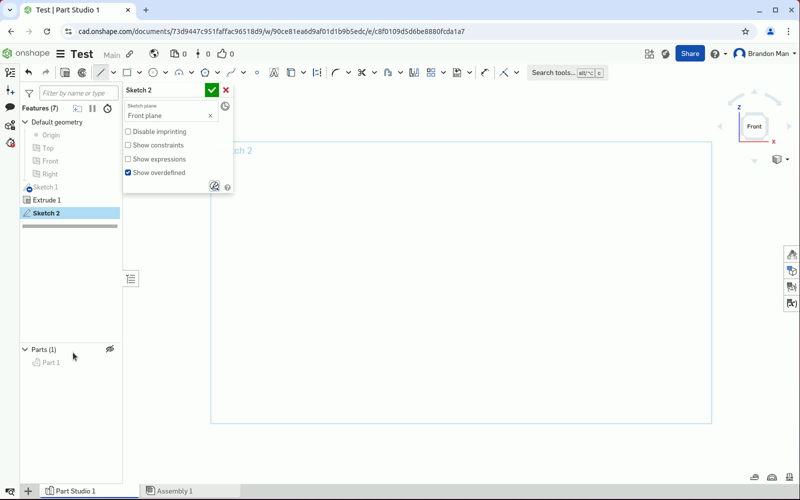
key_down(shift)
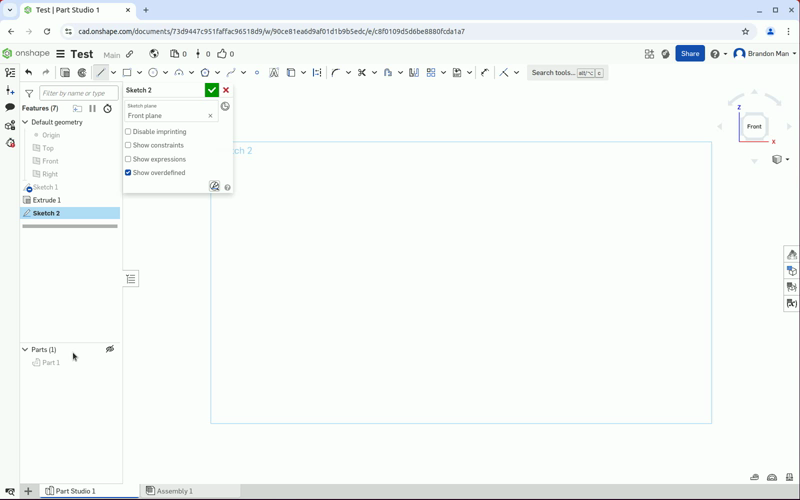
mouse_move(458, 384)
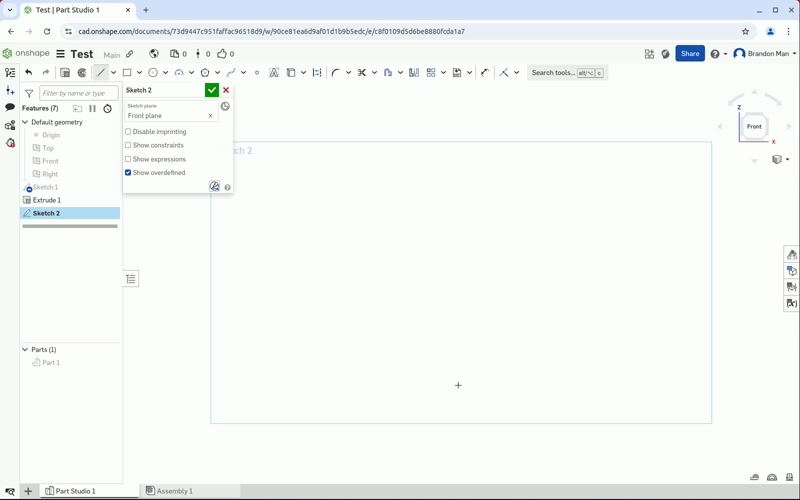
click(458, 384)
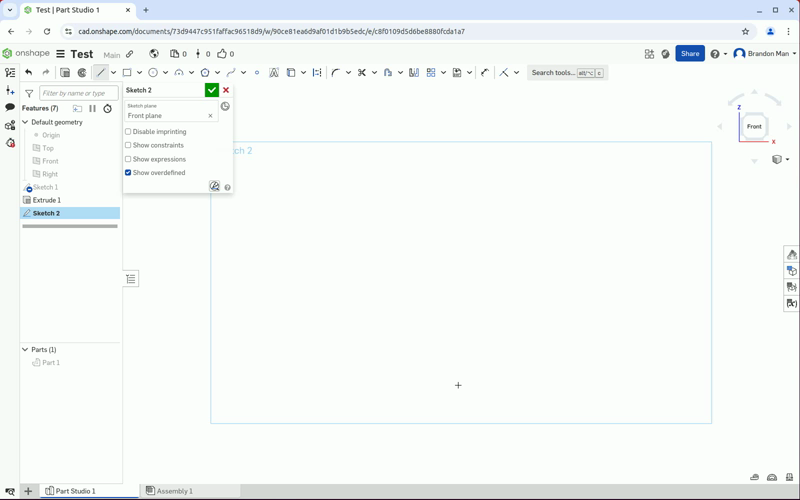
key_up(shift)
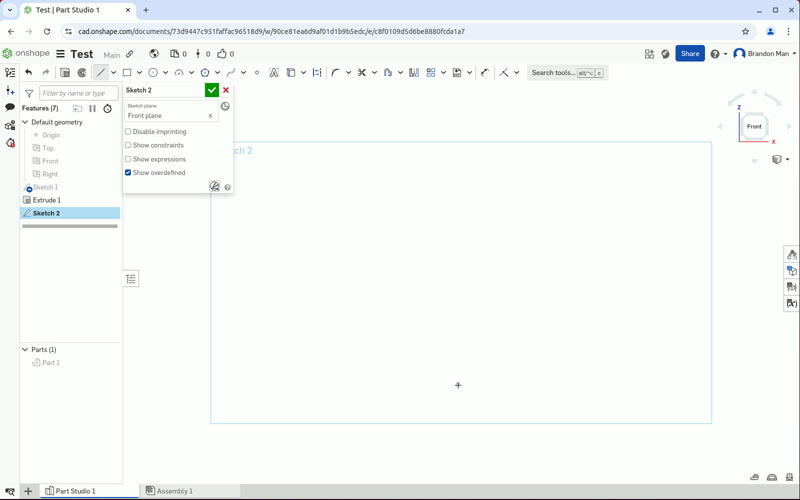
key_down(shift)
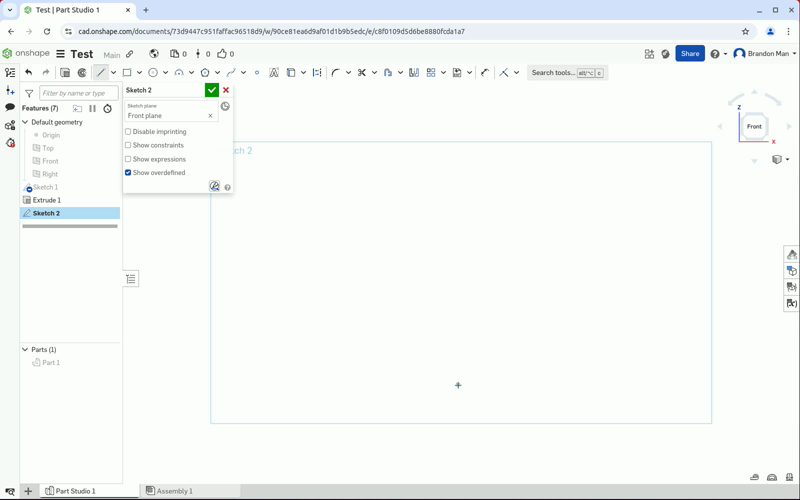
mouse_move(458, 183)
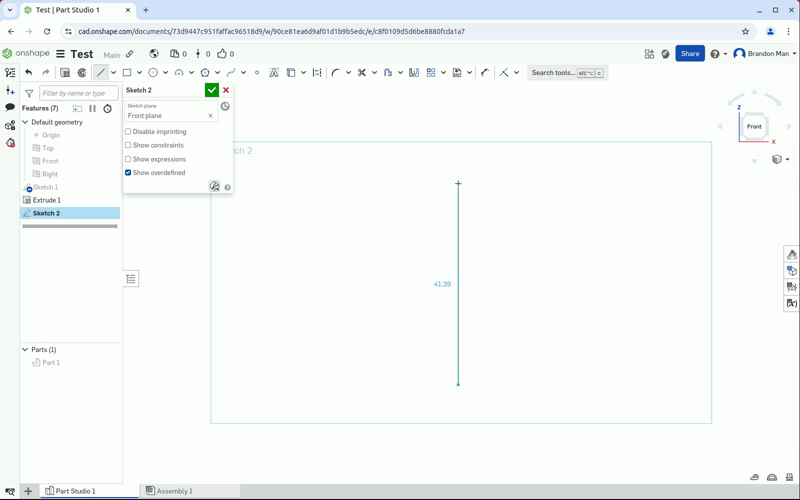
click(458, 183)
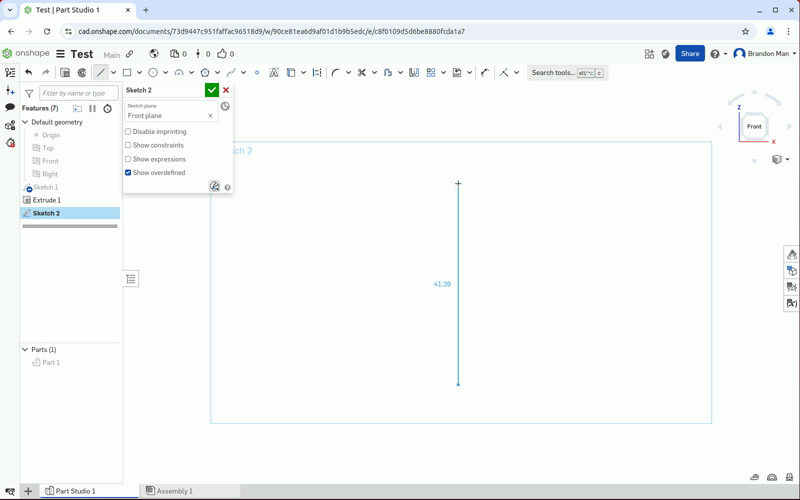
key_up(shift)
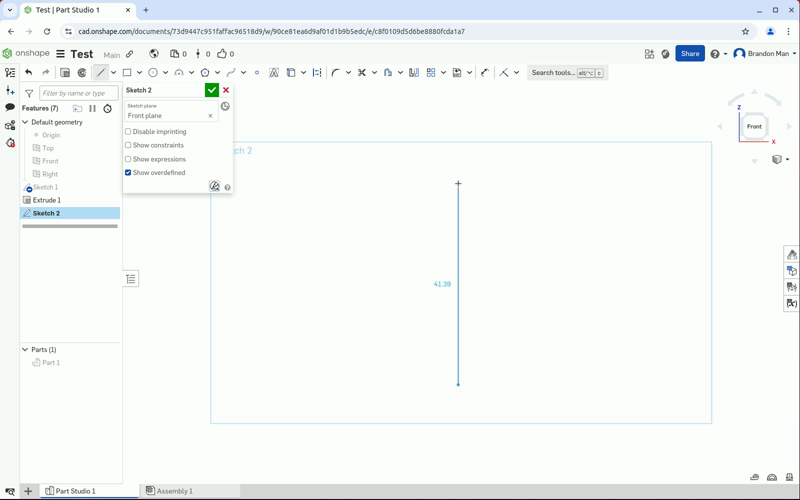
key(esc)
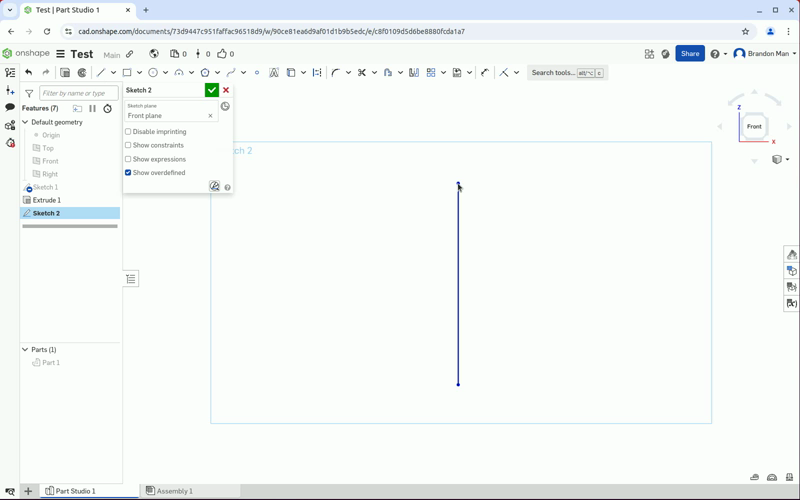
key(a)
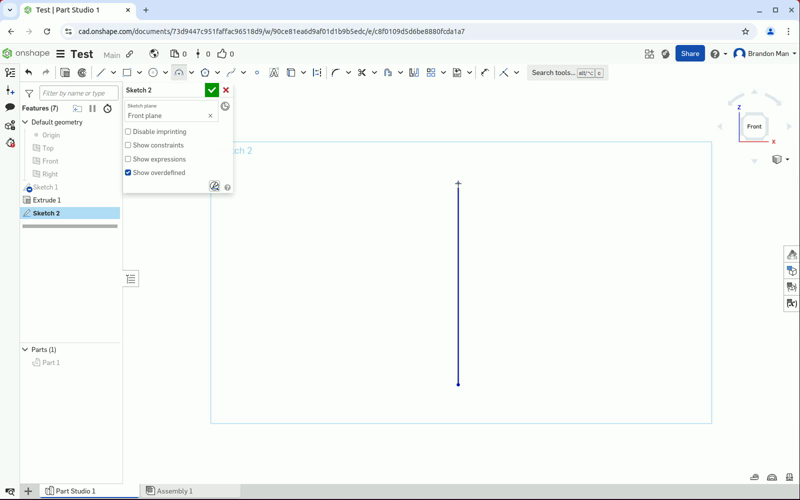
mouse_move(458, 183)
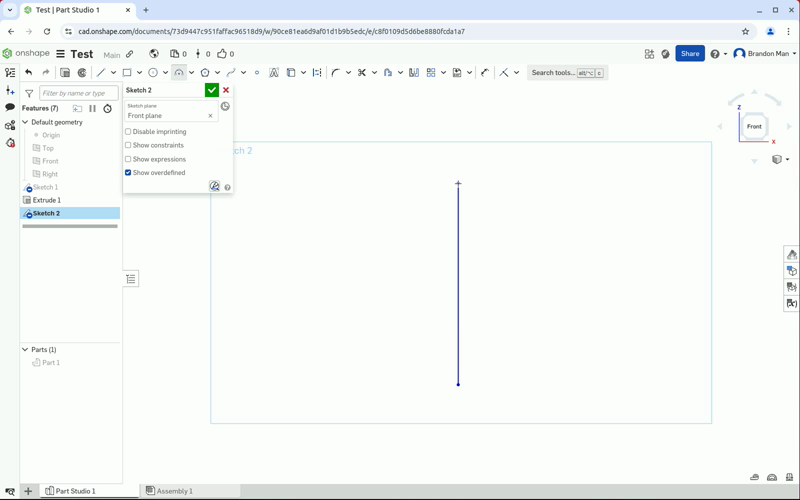
click(458, 183)
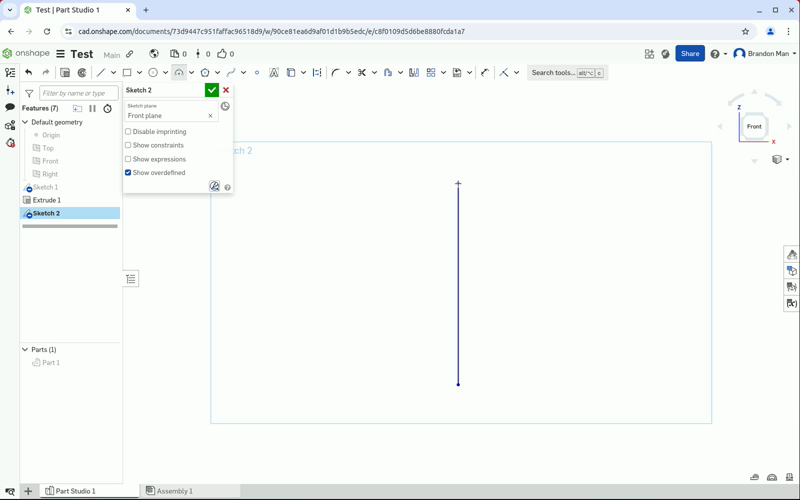
mouse_move(458, 384)
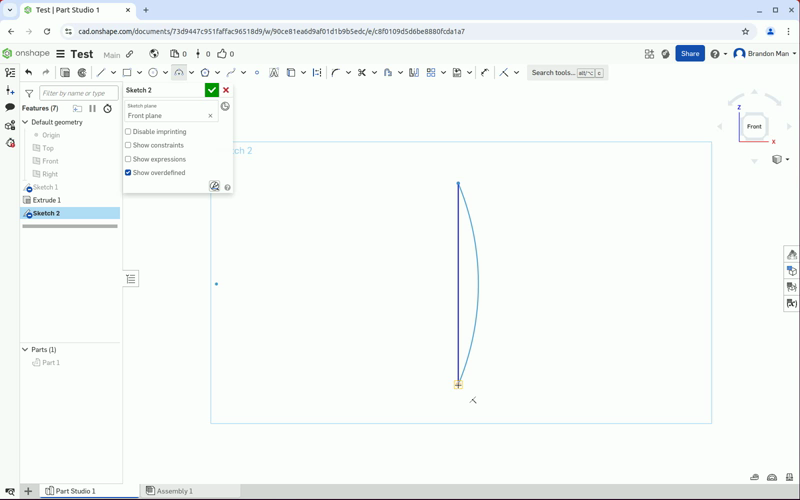
click(458, 384)
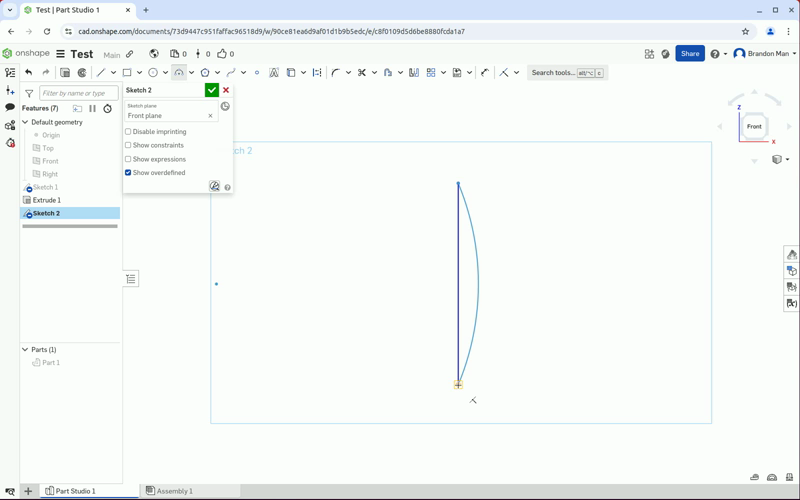
key_down(shift)
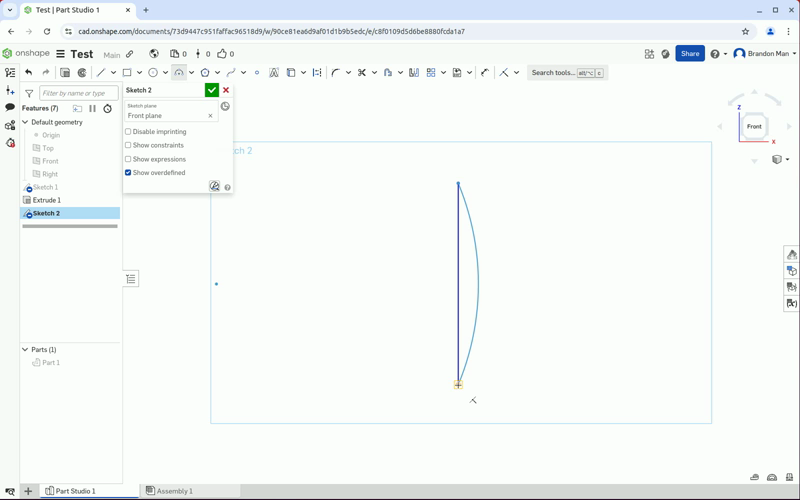
mouse_move(359, 284)
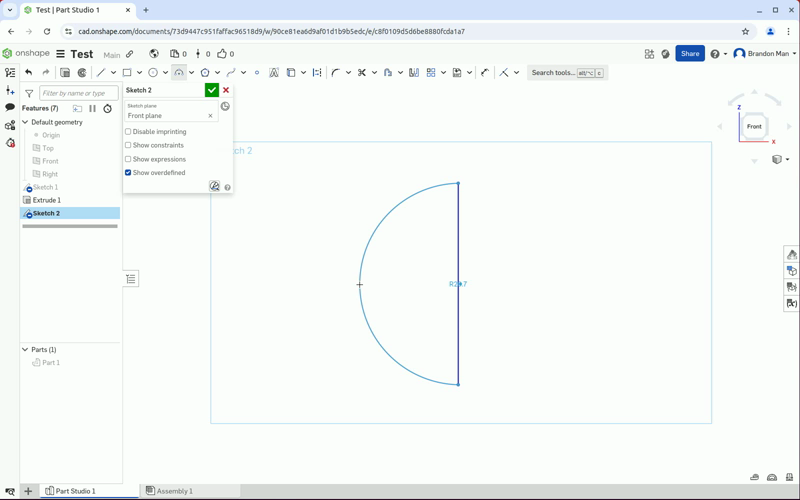
click(359, 284)
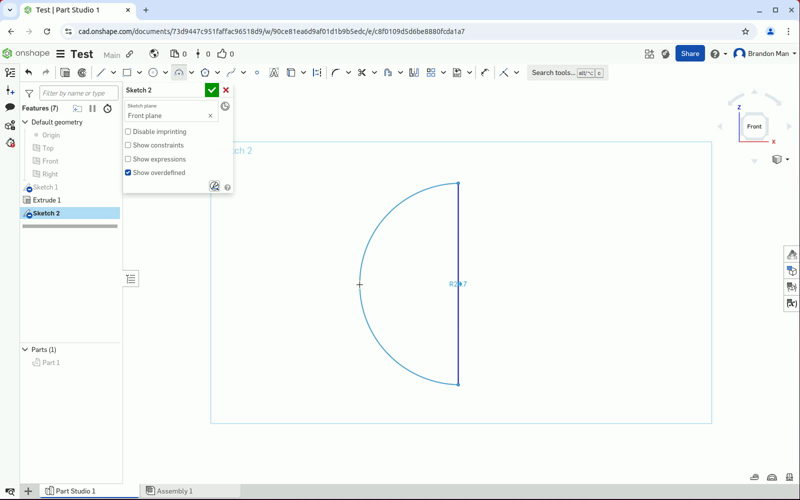
key_up(shift)
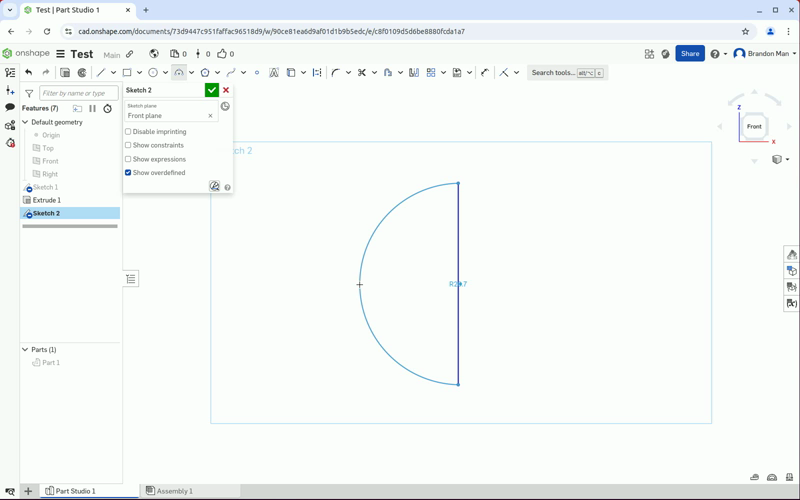
key(esc)
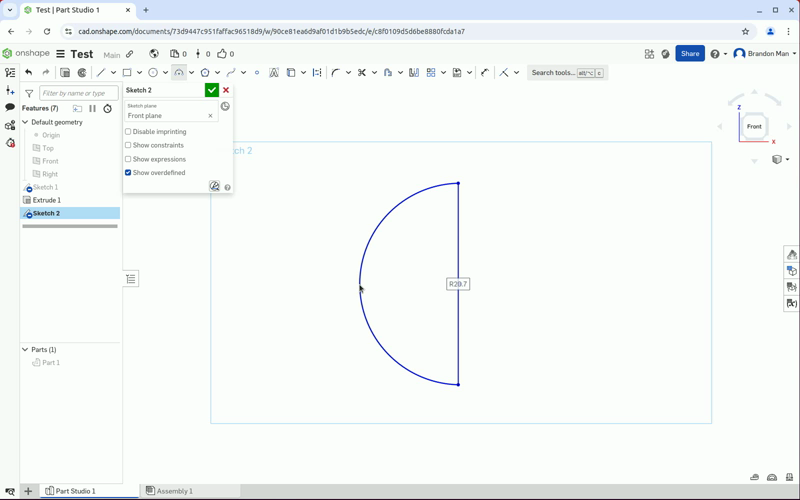
mouse_move(422, 241)
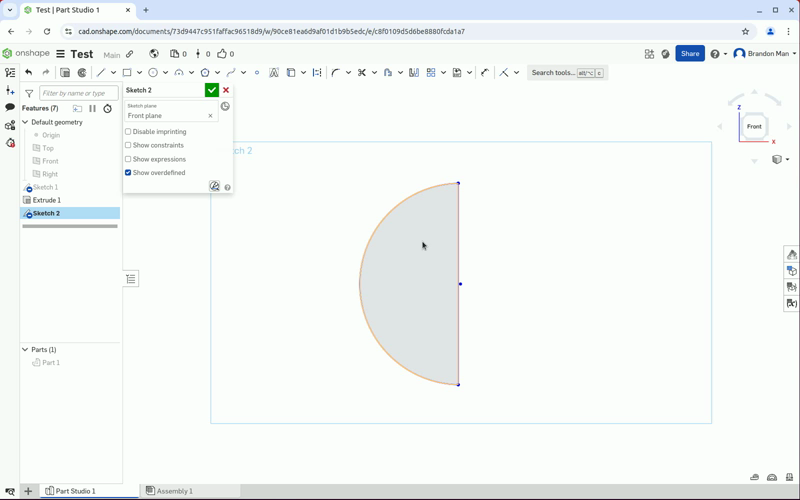
click(422, 241)
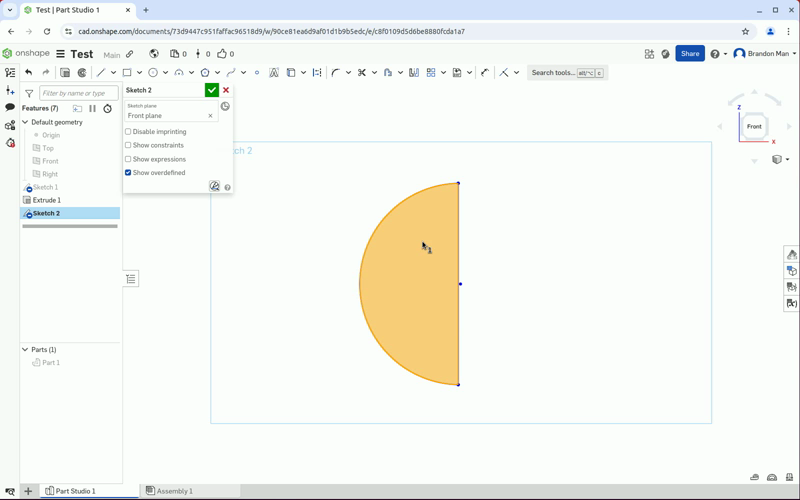
mouse_move(73, 352)
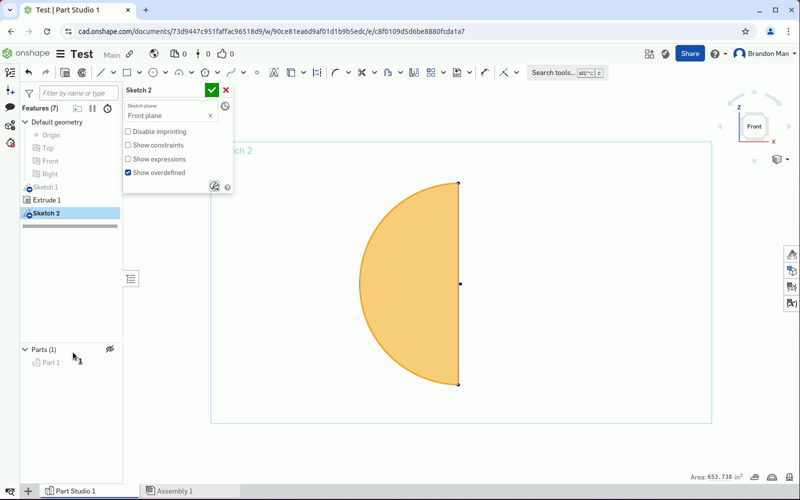
key(shift+y)
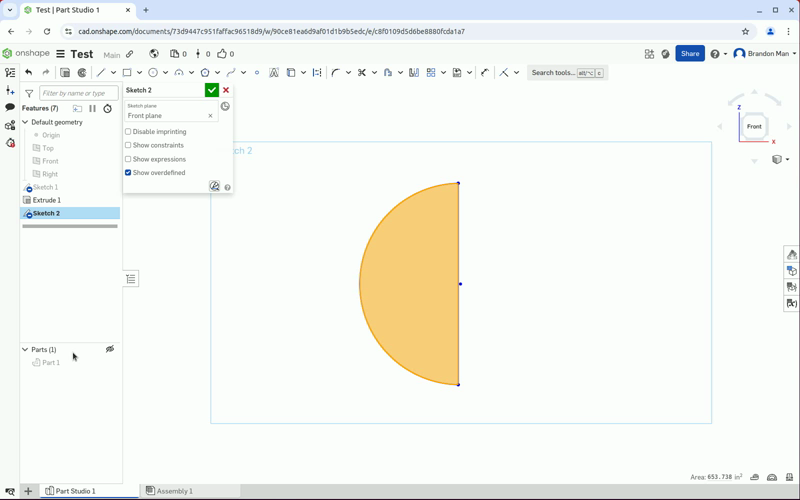
key(shift+e)
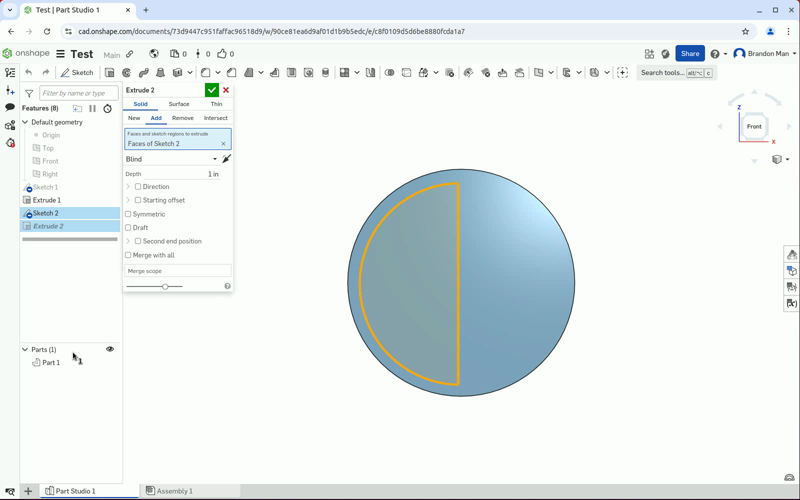
mouse_move(143, 106)
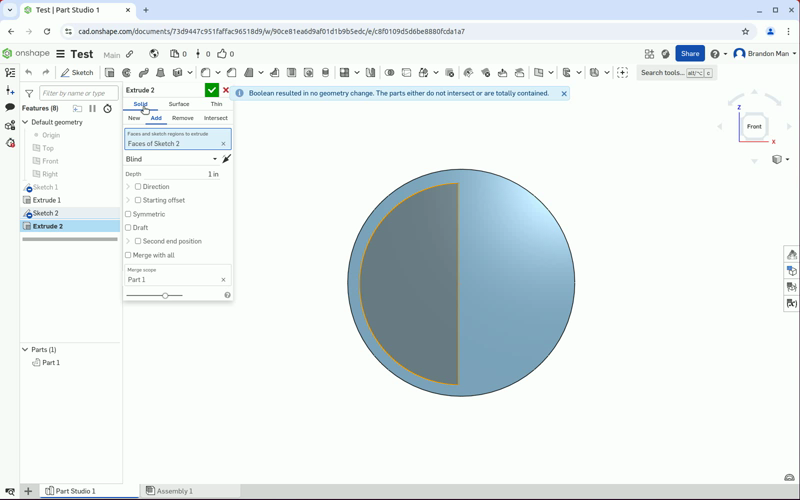
click(143, 106)
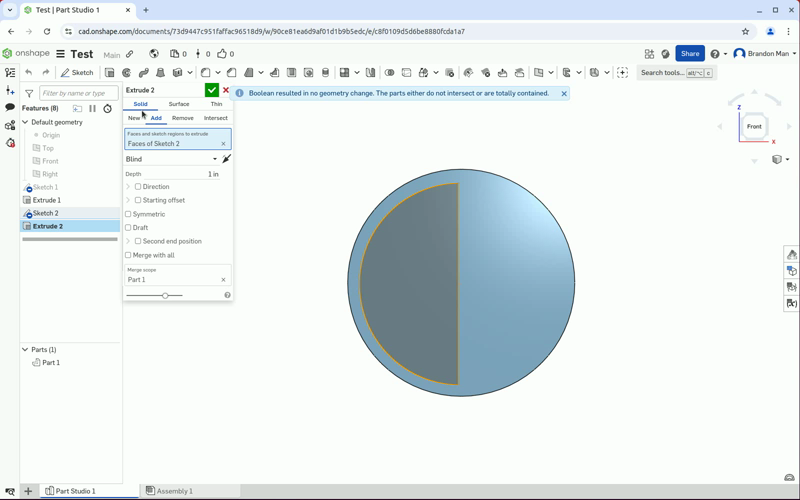
mouse_move(137, 120)
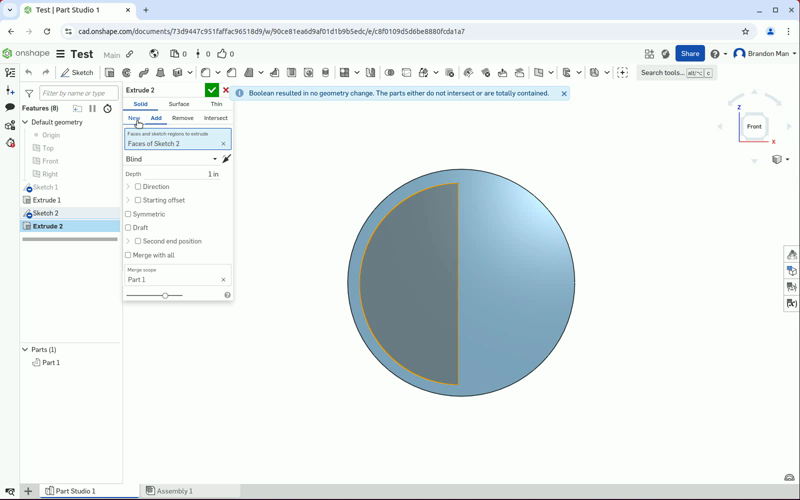
click(137, 120)
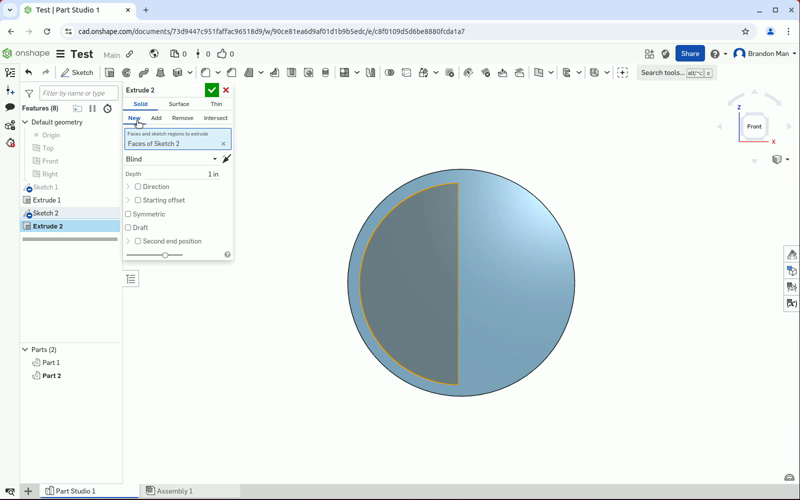
key(tab, 4)
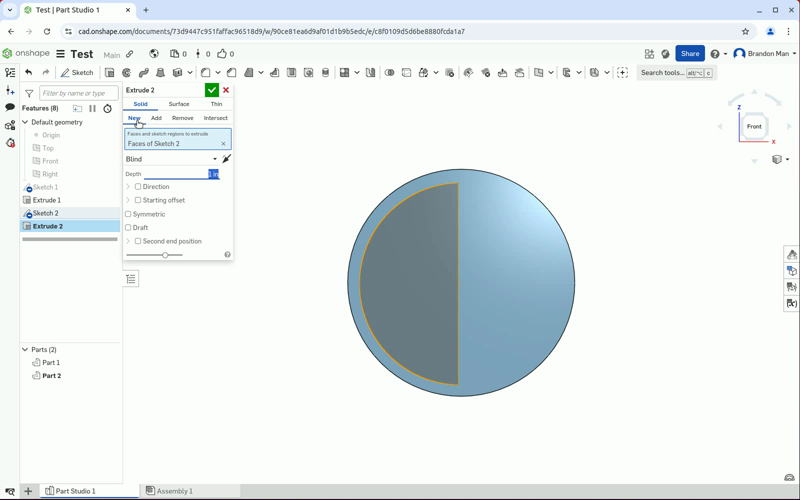
text(-0.241)
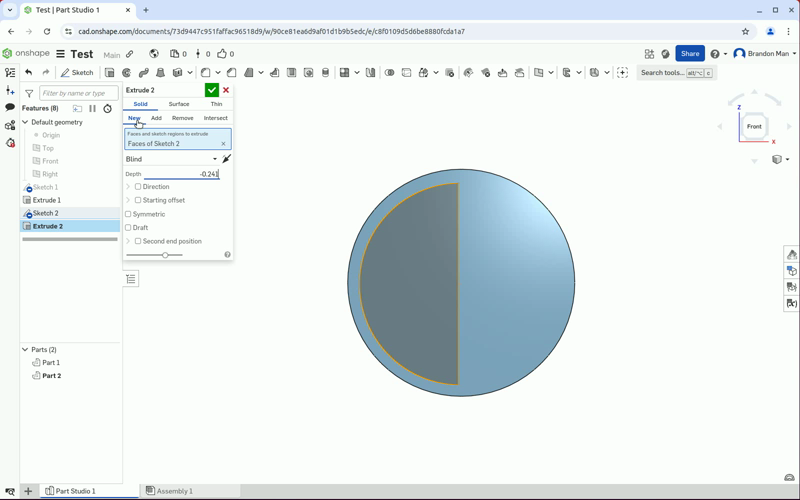
key(enter)
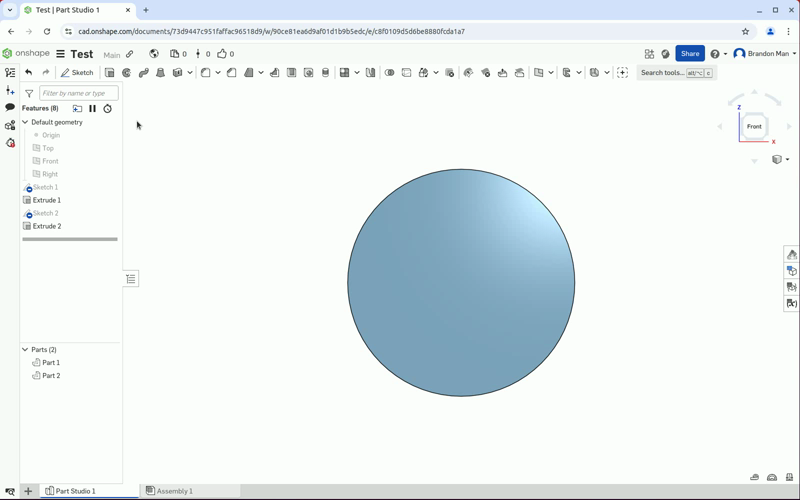
key(shift+h)
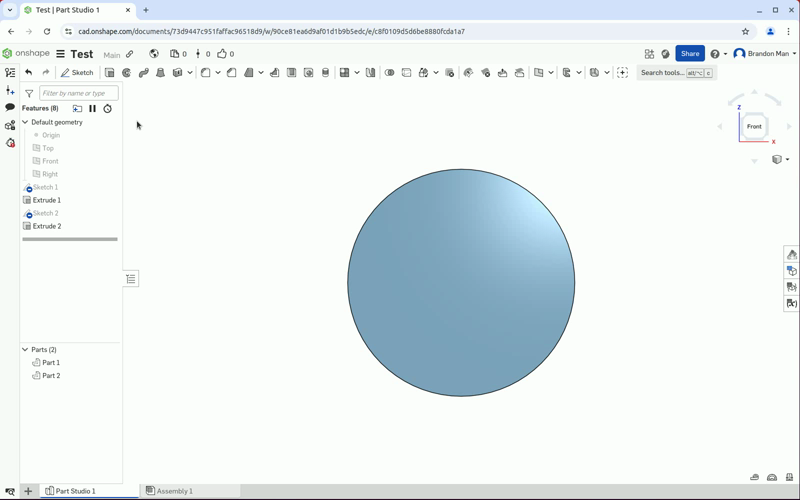
key(shift+h)
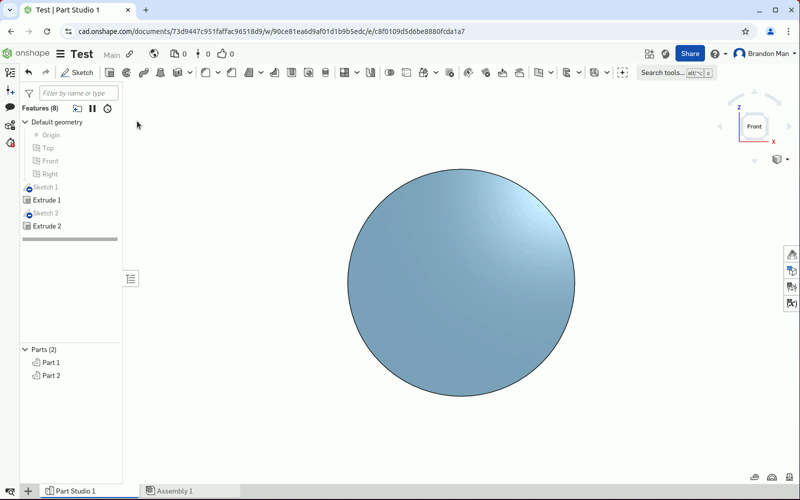
mouse_move(73, 189)
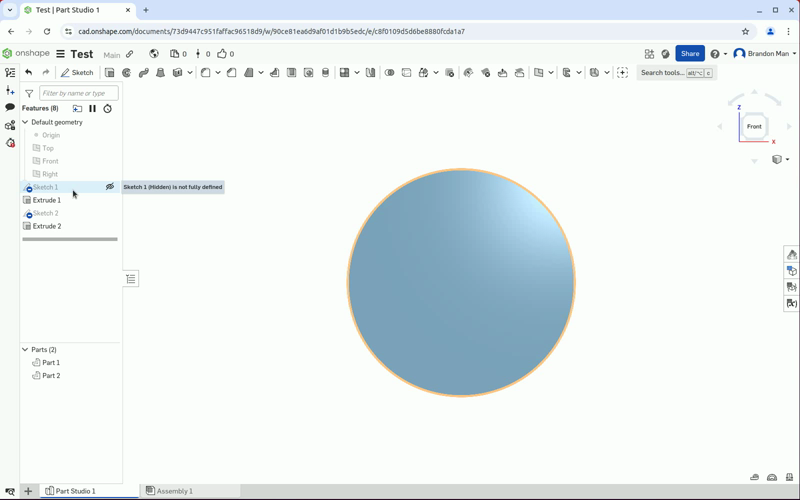
click(73, 189)
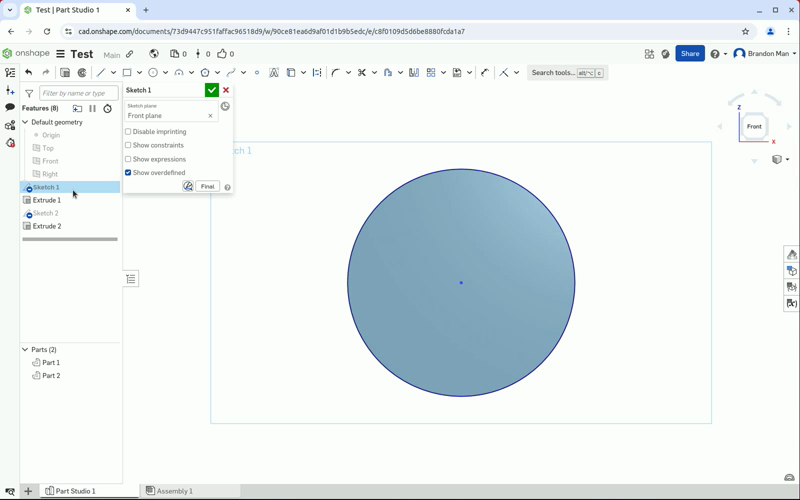
mouse_move(229, 92)
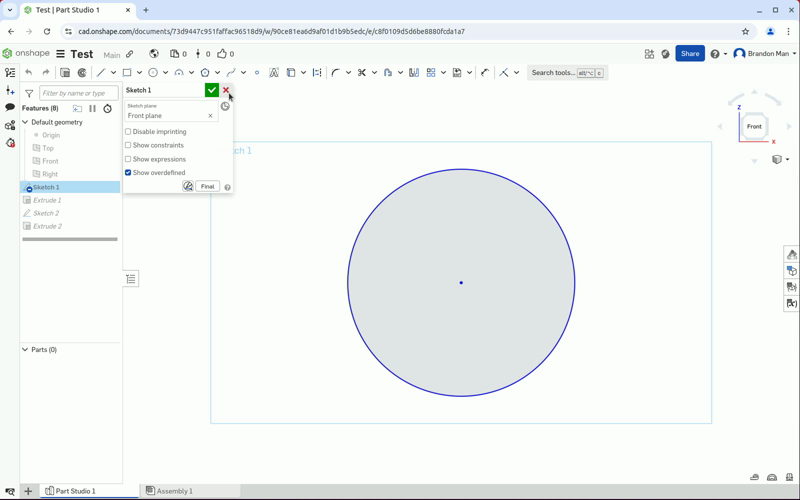
click(229, 92)
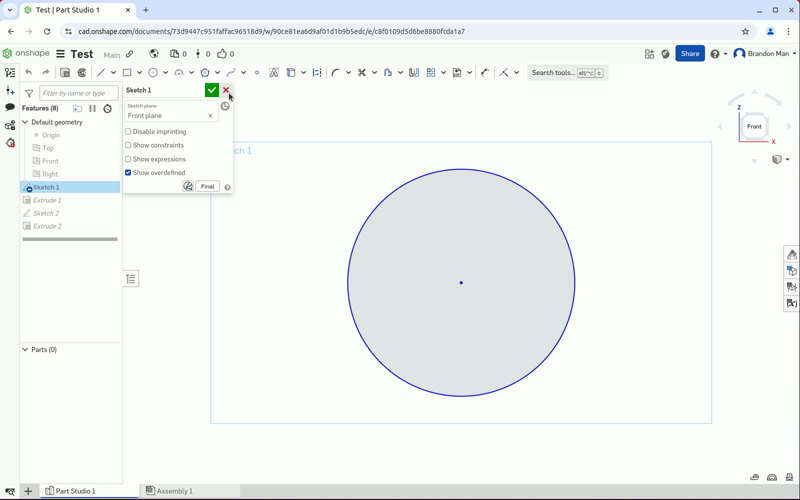
key(shift+s)
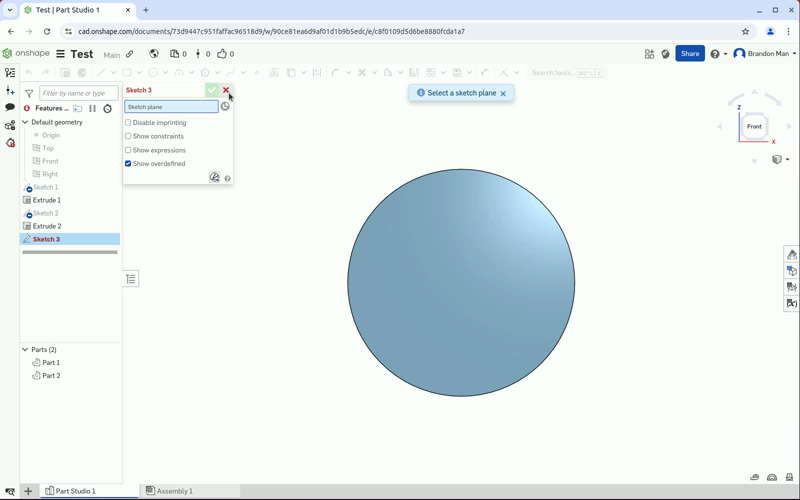
mouse_move(73, 163)
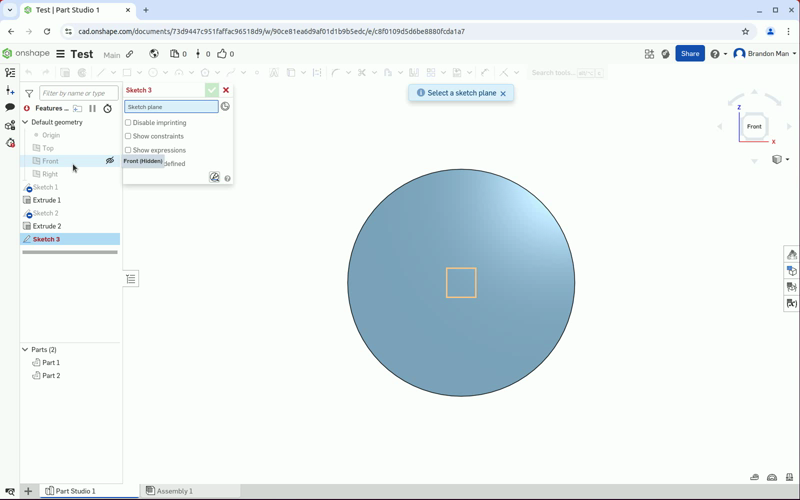
click(73, 163)
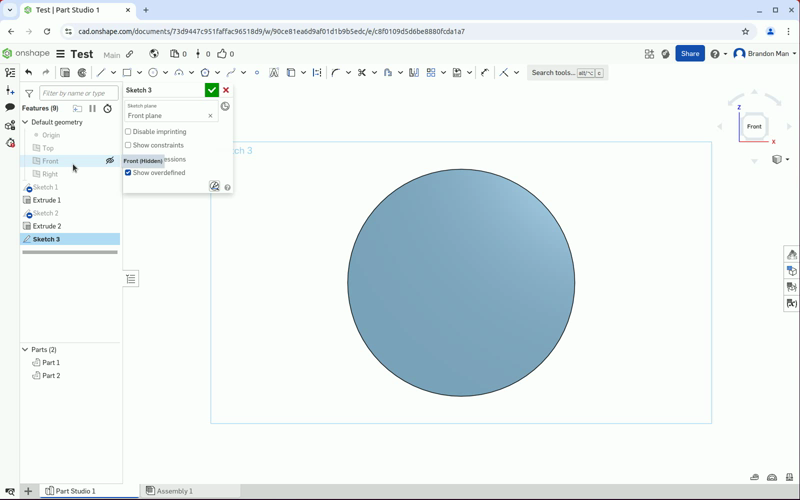
mouse_move(73, 352)
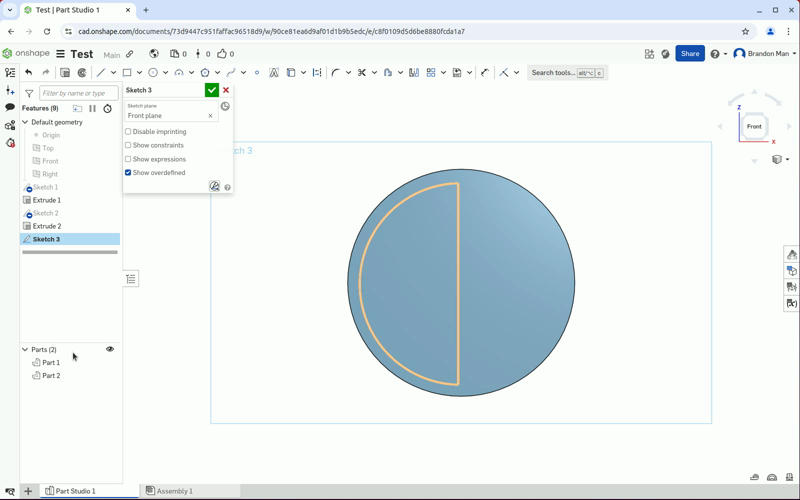
key(y)
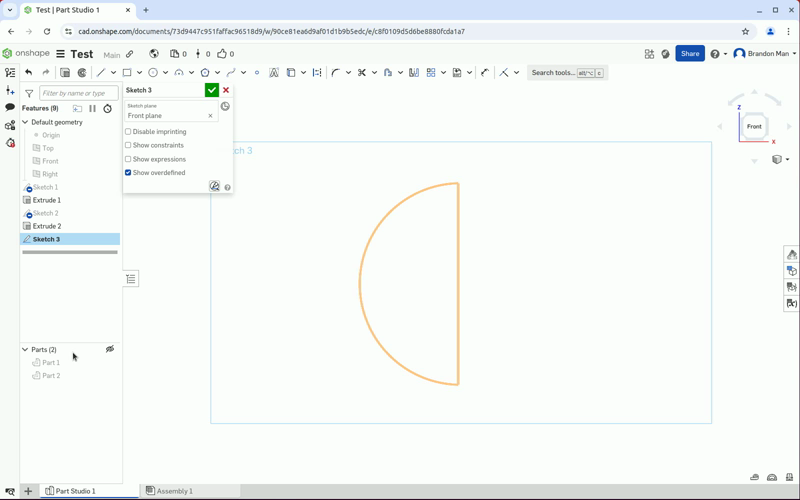
key(a)
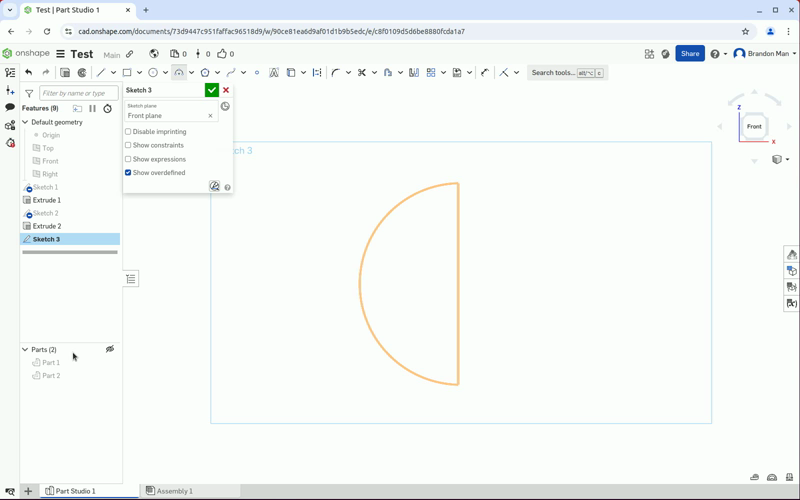
key_down(shift)
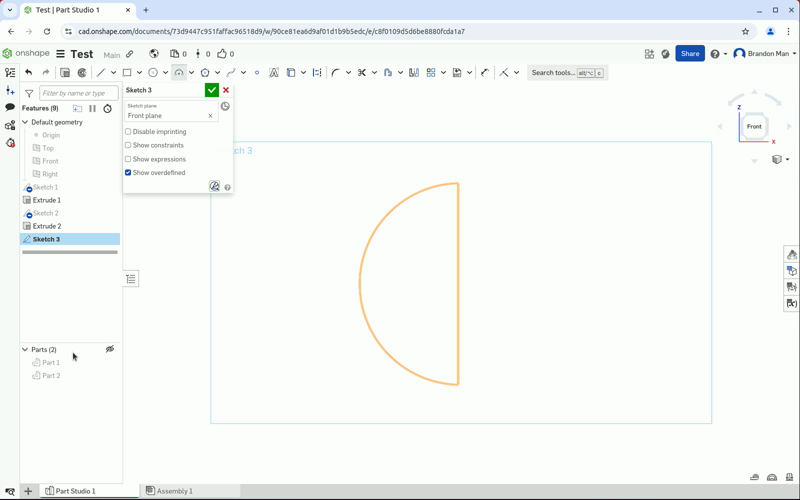
mouse_move(463, 384)
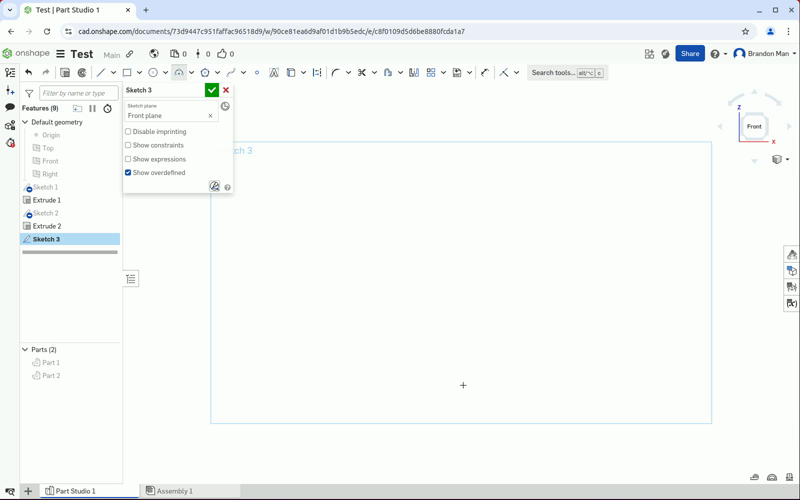
click(463, 384)
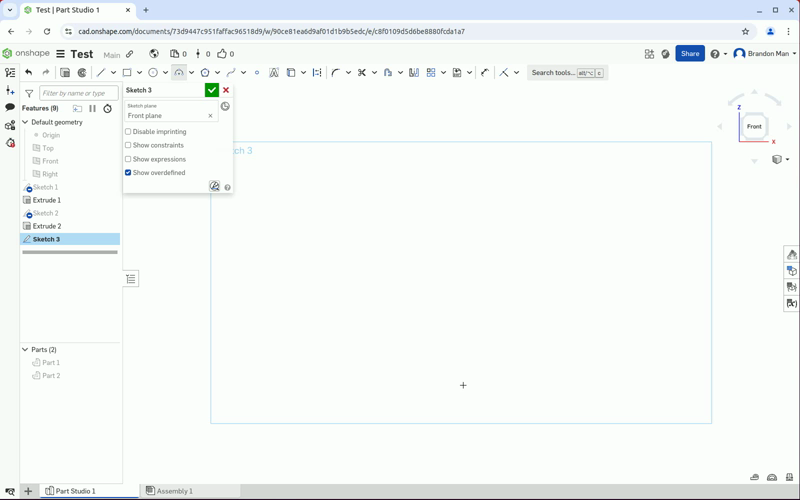
key_up(shift)
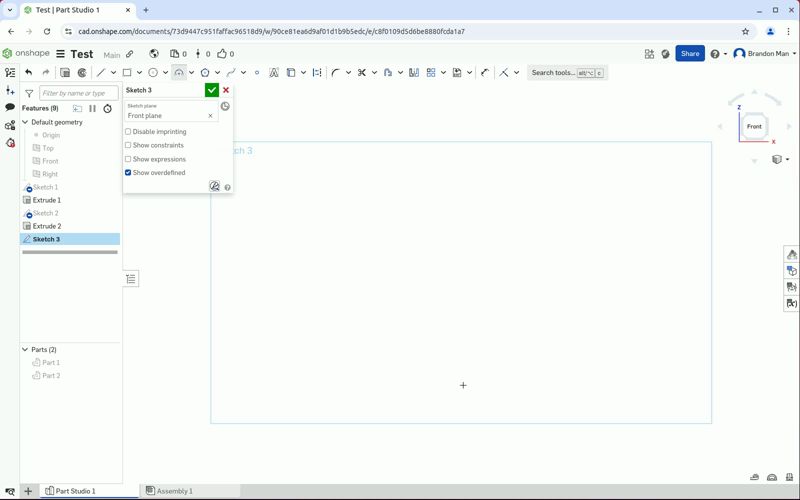
key_down(shift)
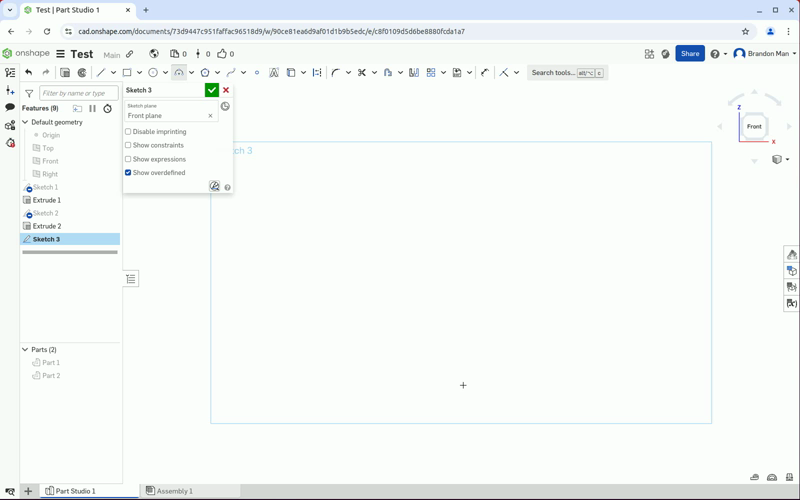
mouse_move(463, 183)
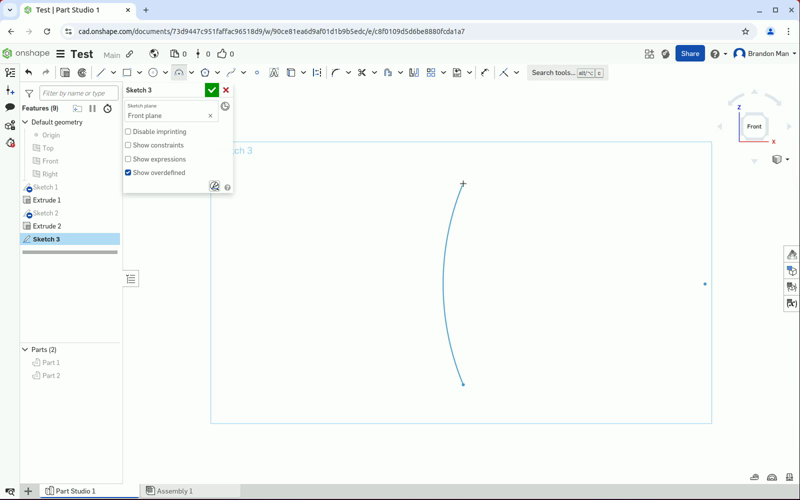
click(463, 183)
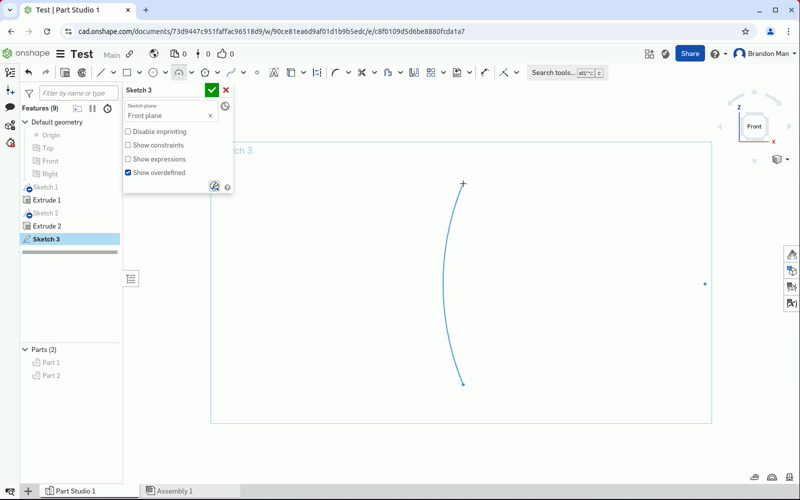
mouse_move(561, 284)
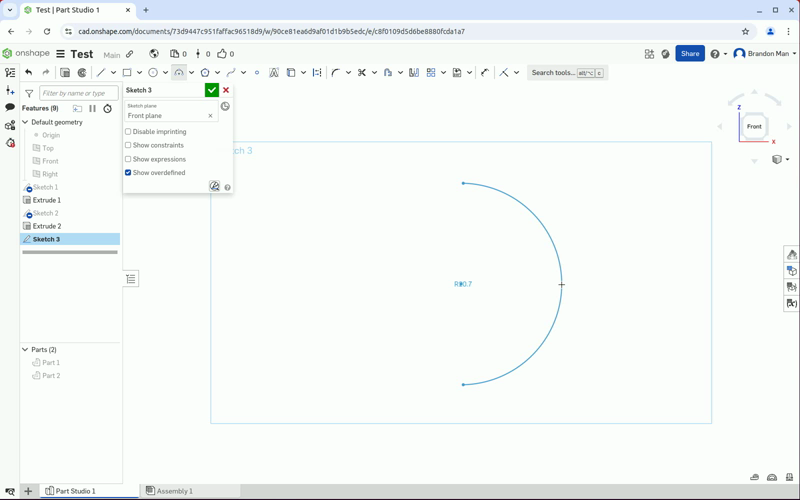
click(561, 284)
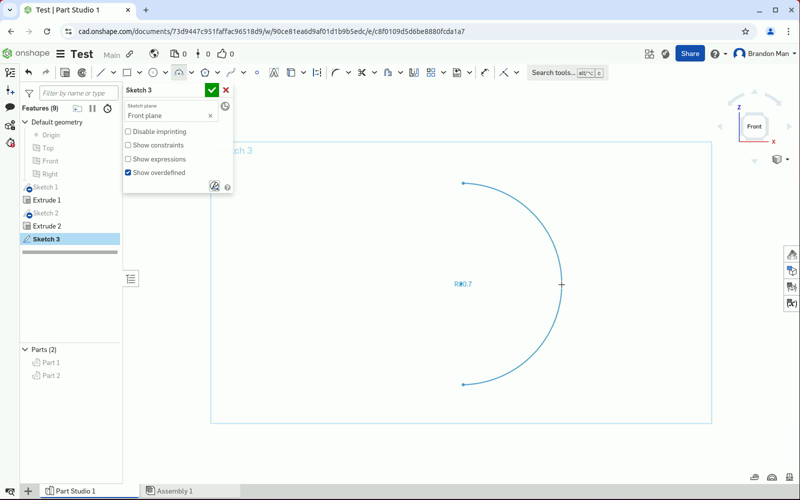
key_up(shift)
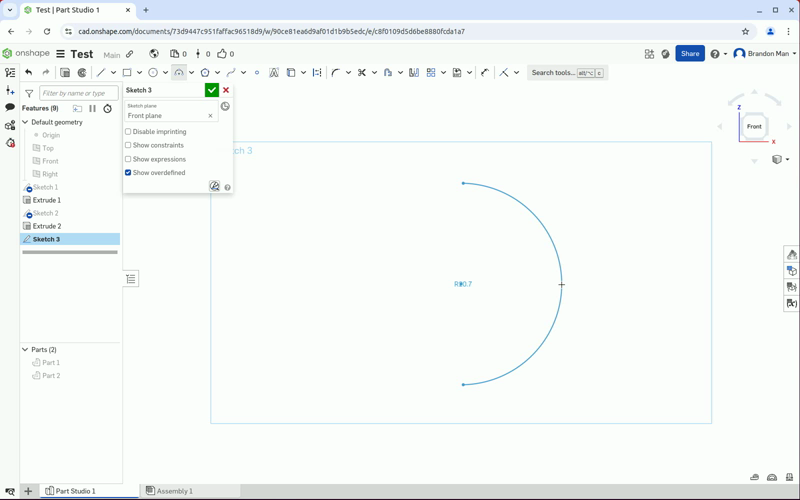
key(esc)
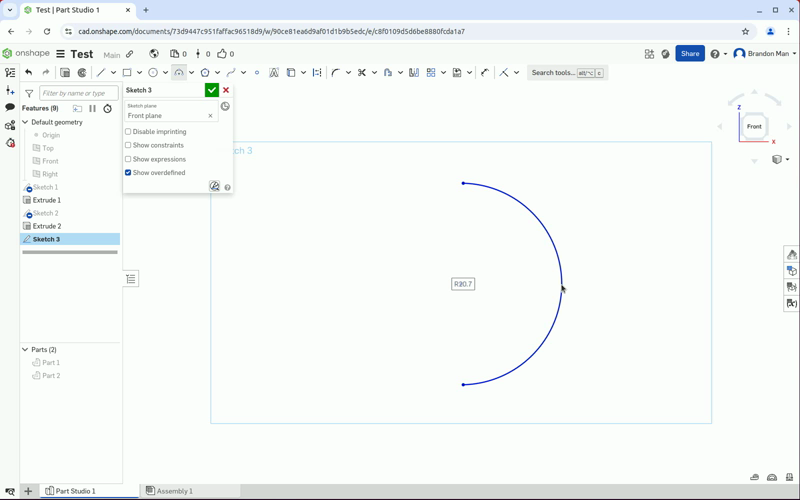
key(l)
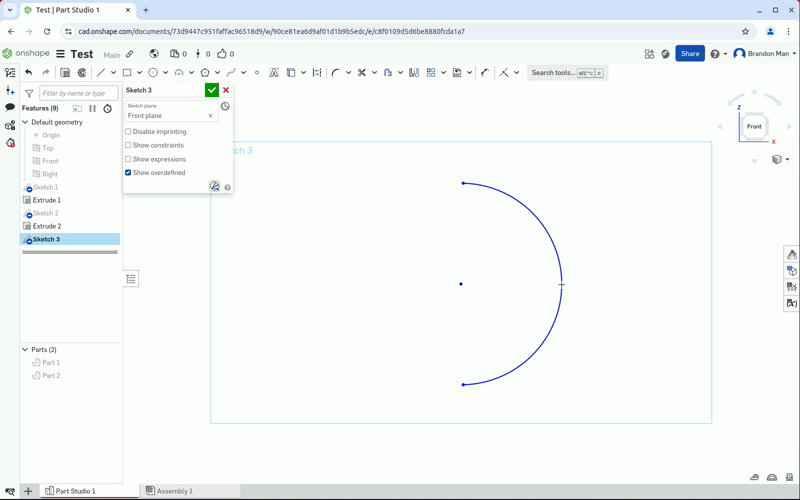
mouse_move(463, 183)
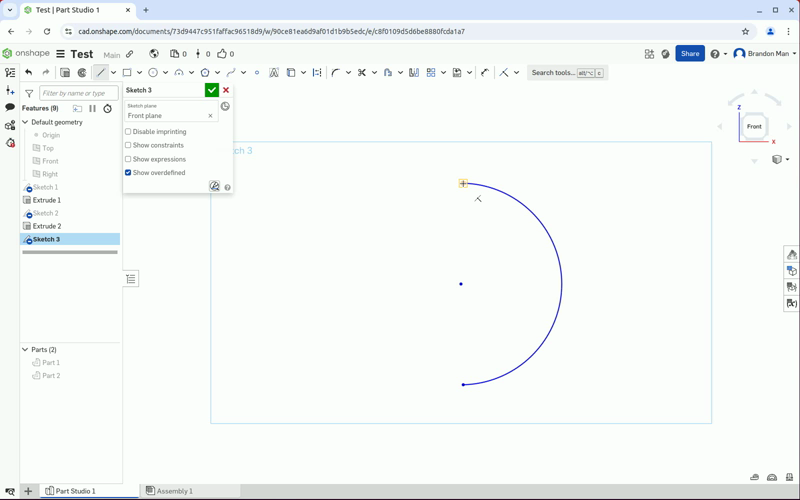
click(463, 183)
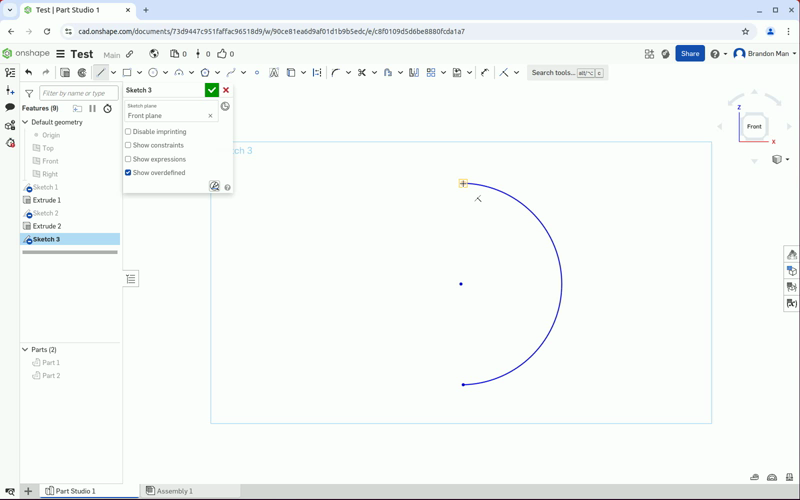
key_down(shift)
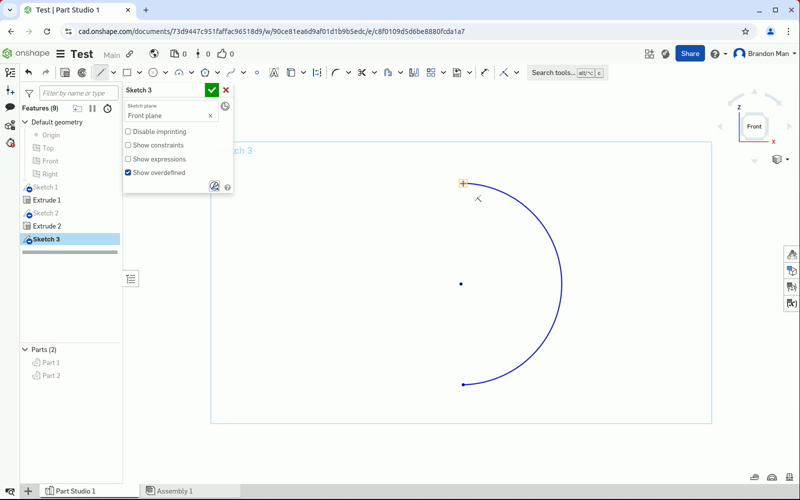
mouse_move(463, 384)
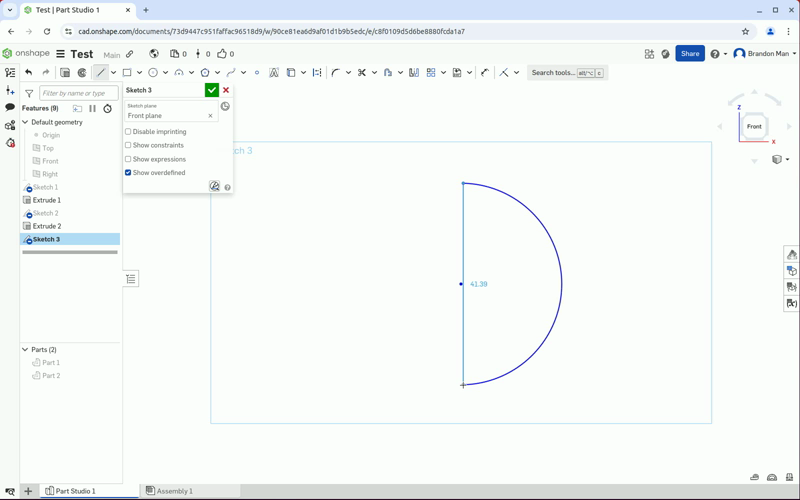
key_up(shift)
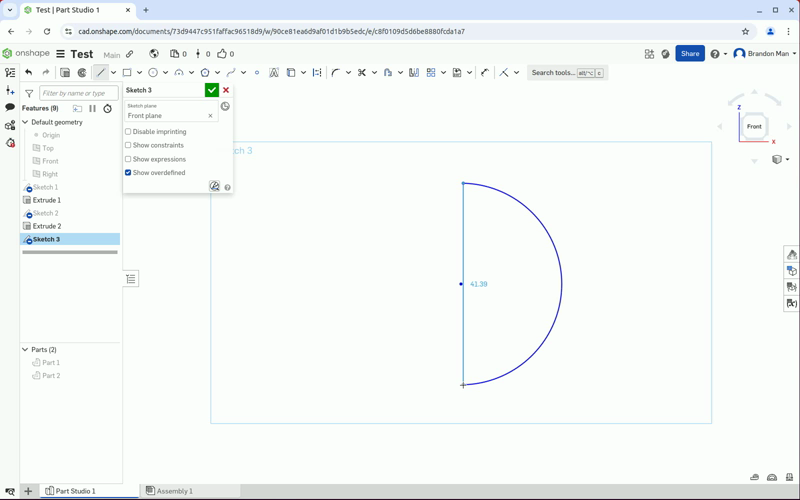
click(463, 384)
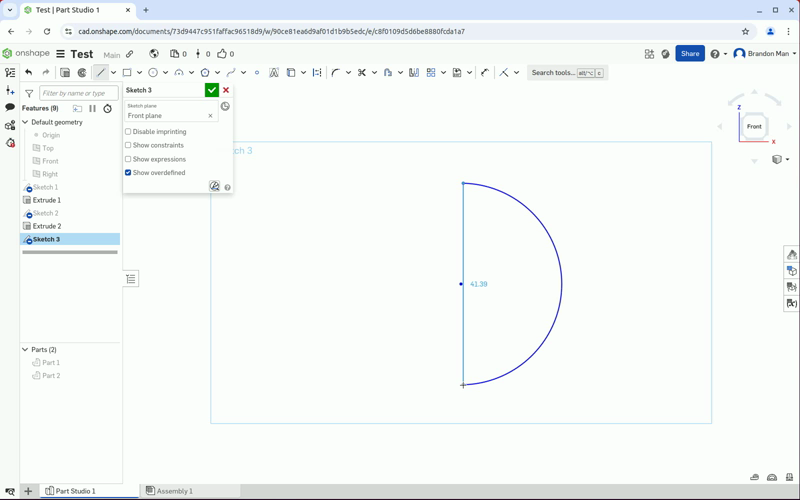
key(esc)
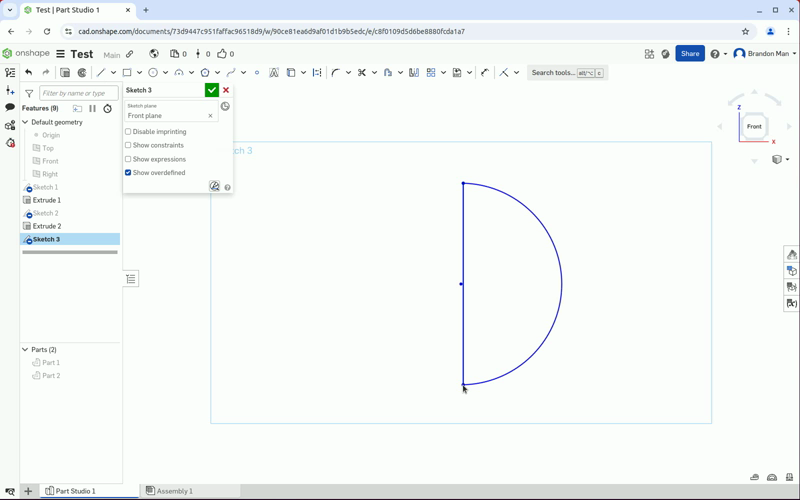
mouse_move(475, 295)
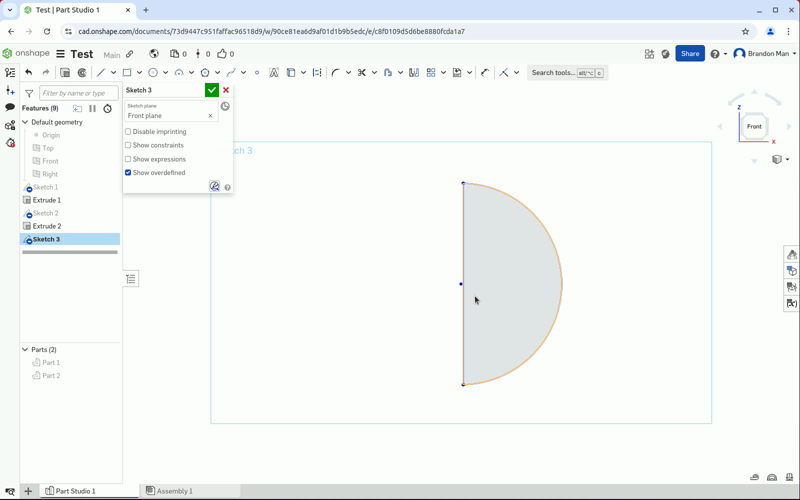
click(475, 295)
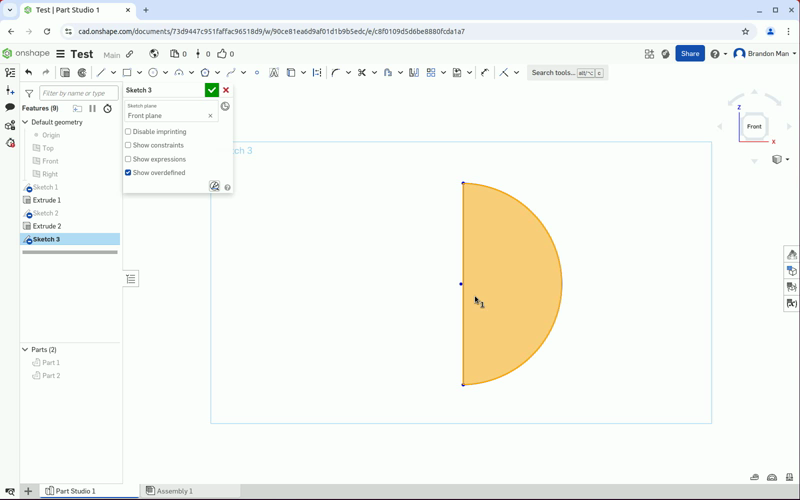
mouse_move(73, 352)
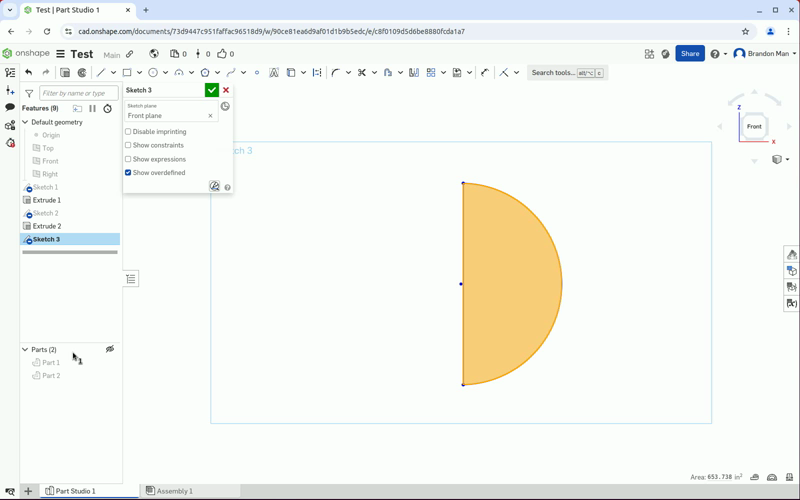
key(shift+y)
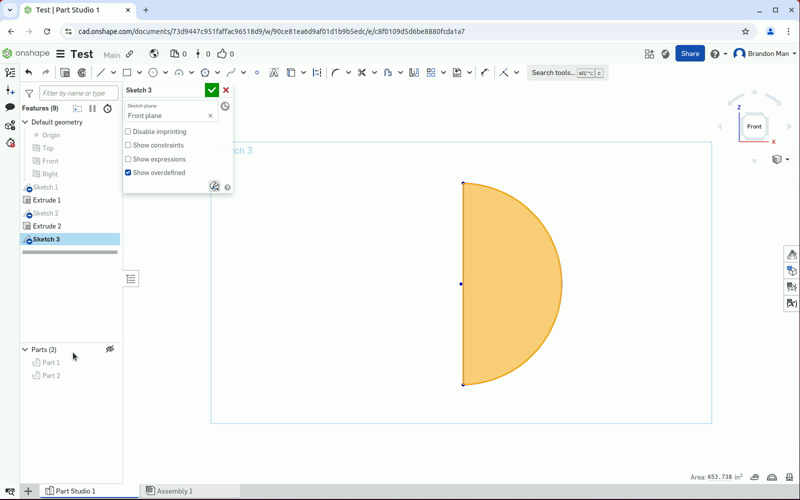
key(shift+e)
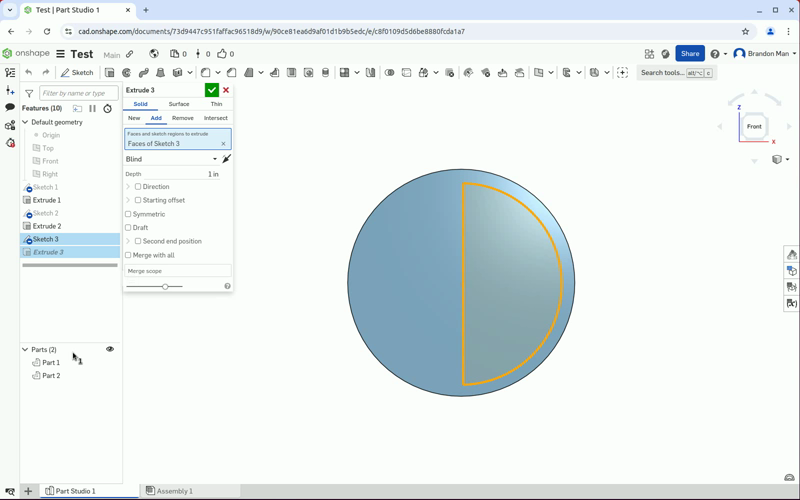
mouse_move(143, 106)
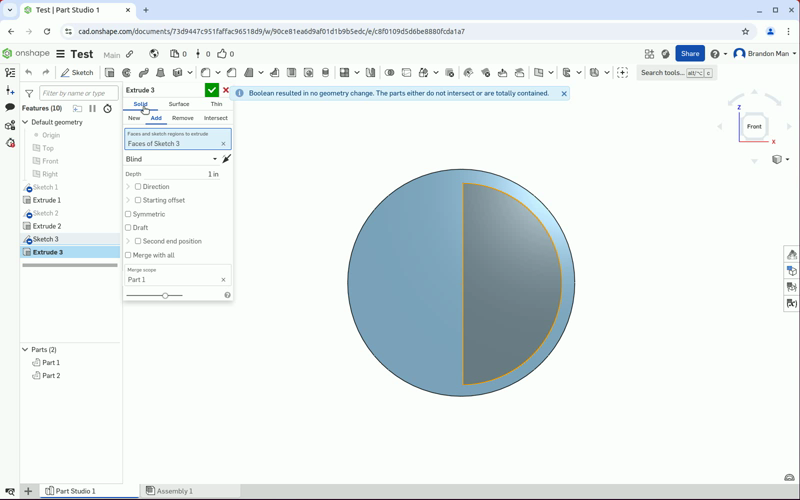
click(143, 106)
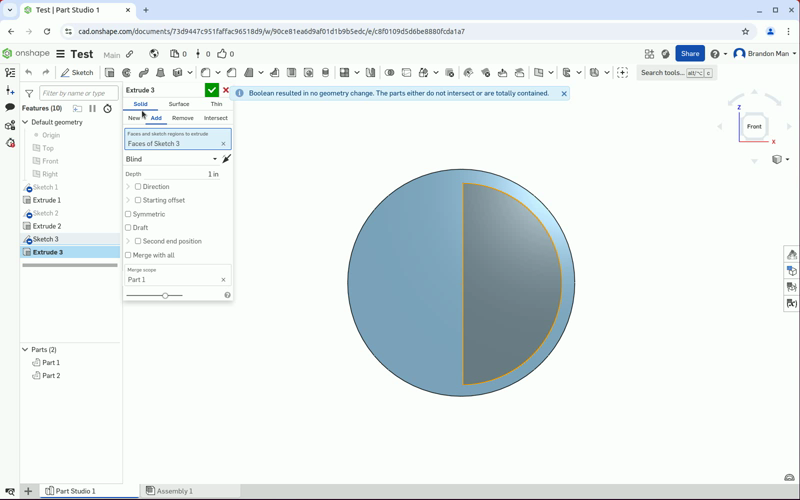
mouse_move(137, 120)
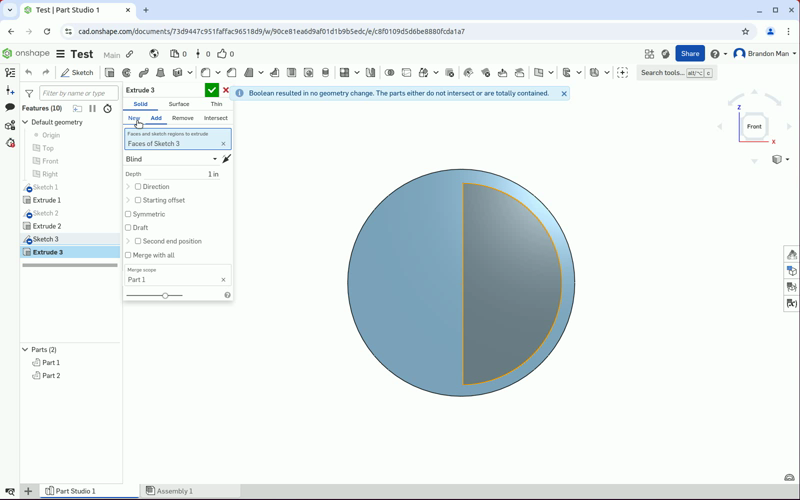
click(137, 120)
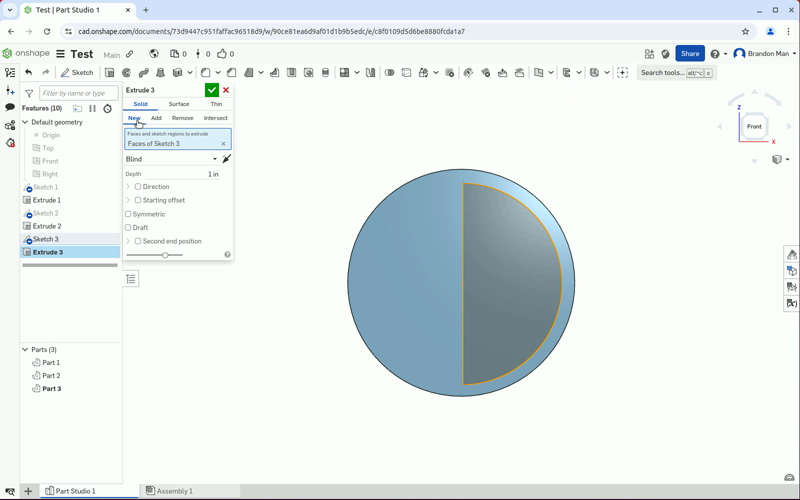
key(tab, 4)
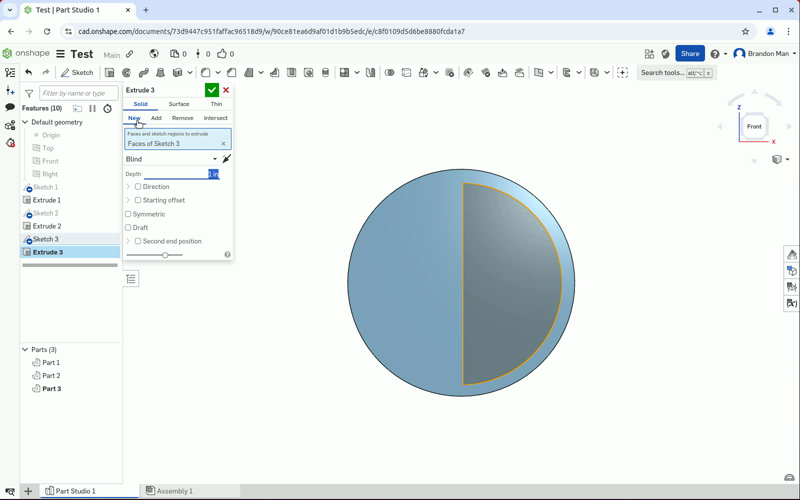
text(-0.241)
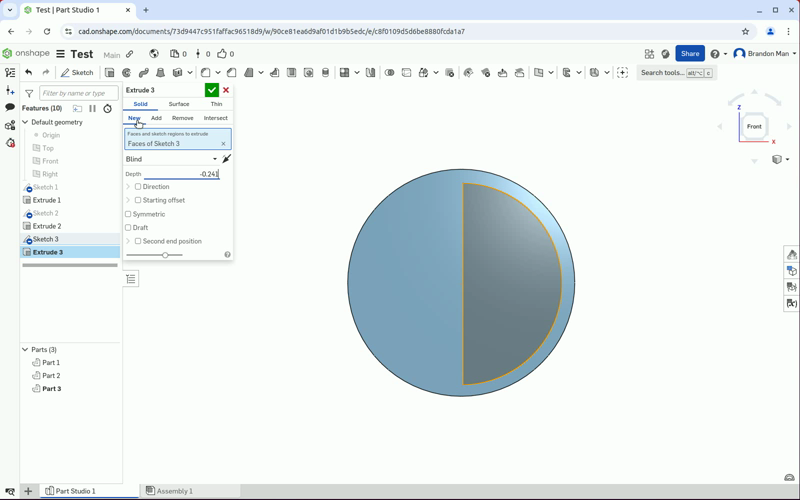
key(enter)
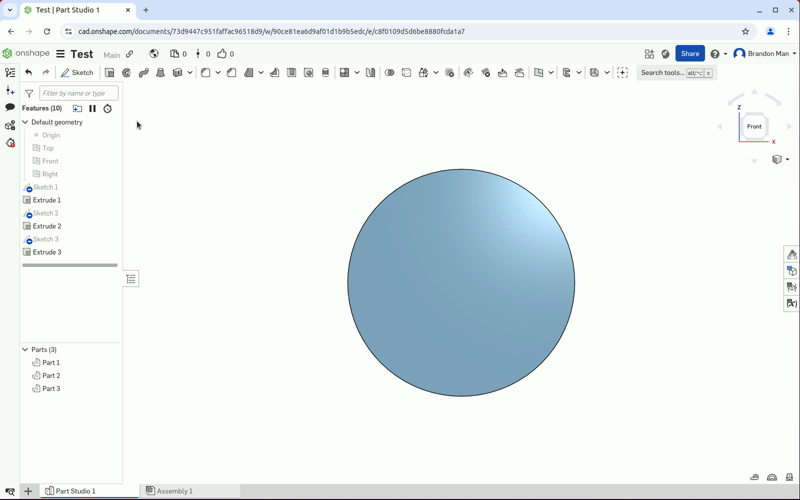
key(shift+h)
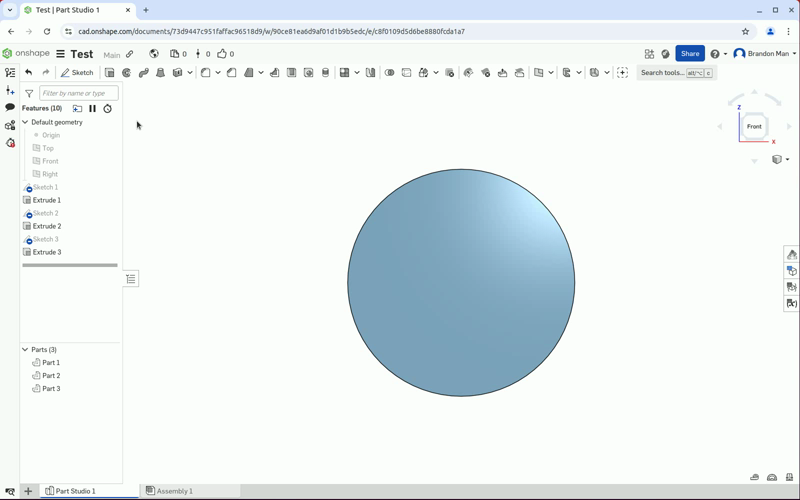
key(shift+h)
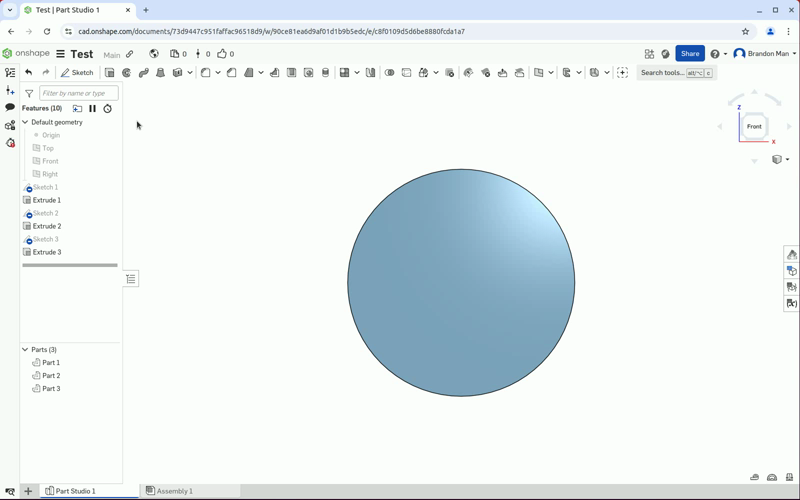
mouse_move(73, 189)
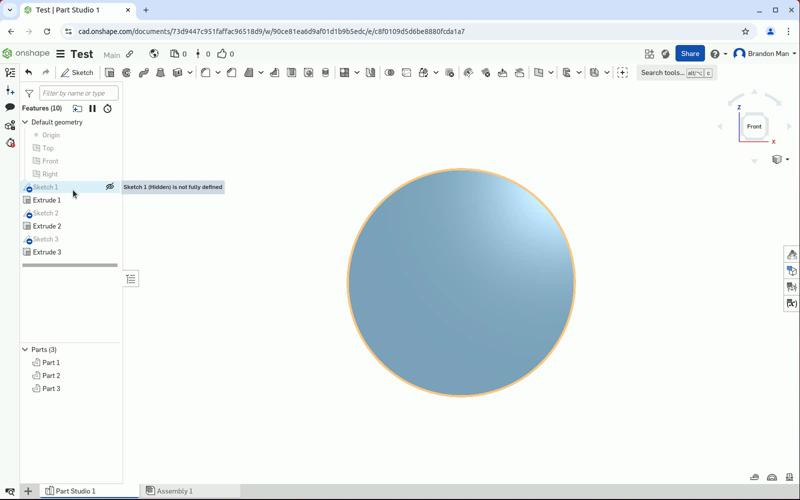
click(73, 189)
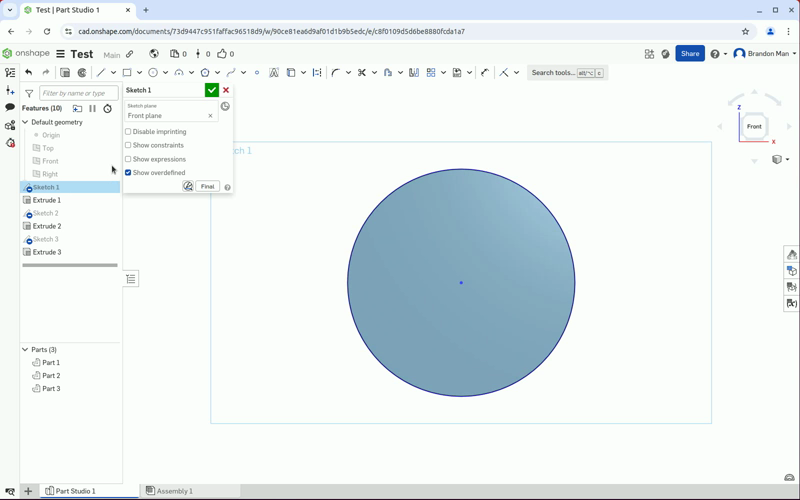
mouse_move(229, 92)
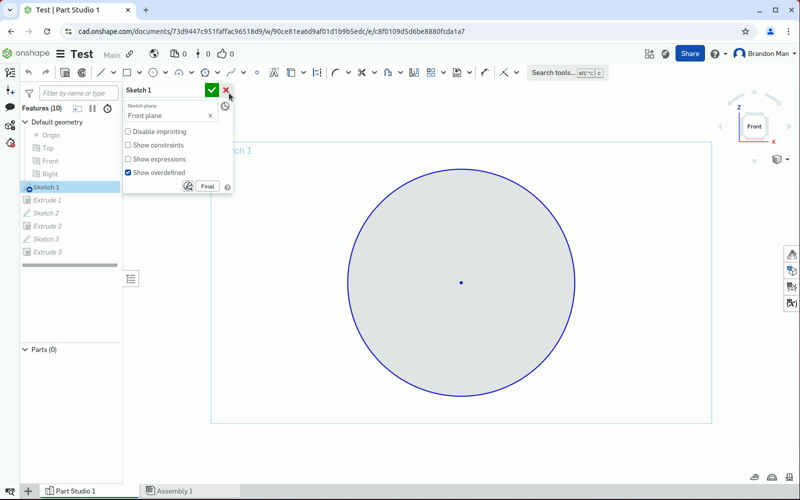
click(229, 92)
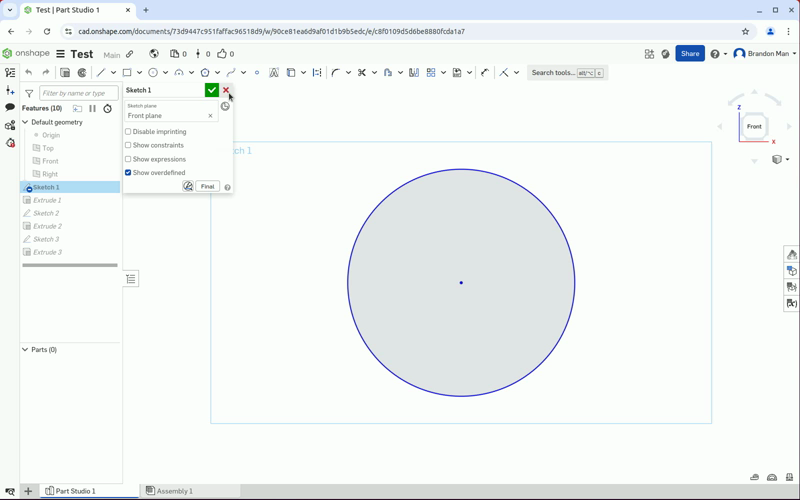
key(shift+s)
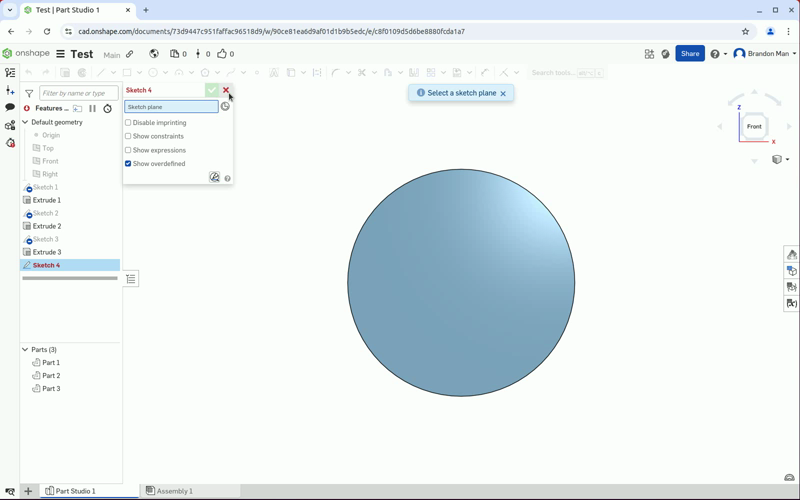
mouse_move(73, 163)
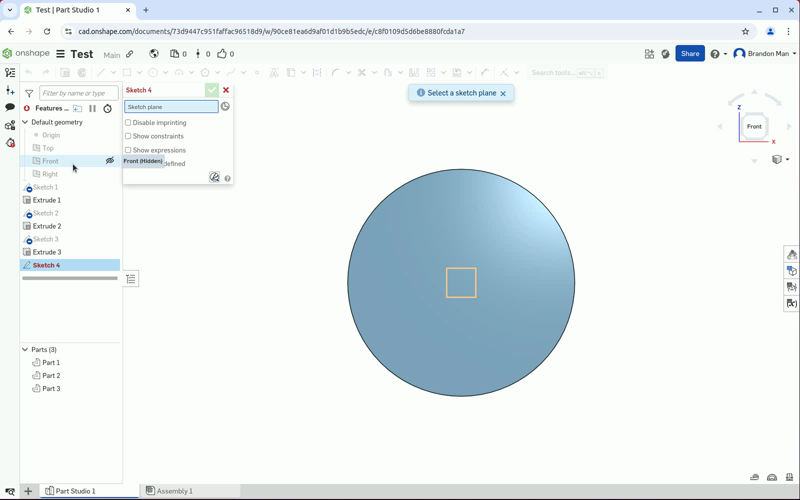
click(73, 163)
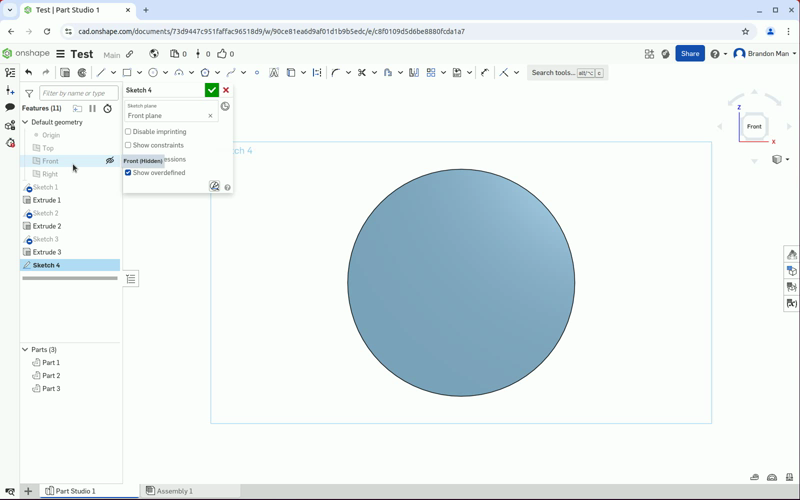
mouse_move(73, 352)
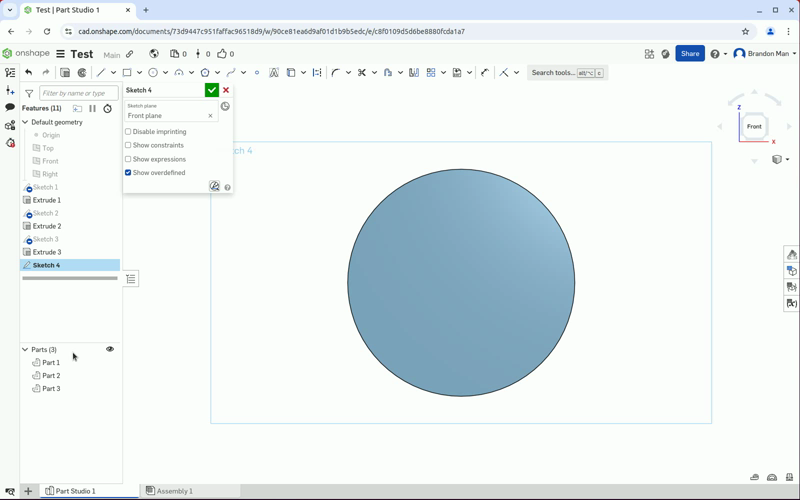
key(y)
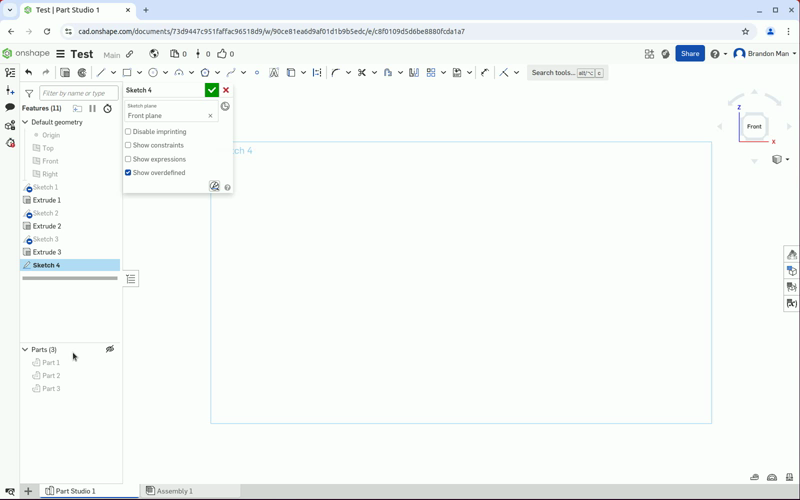
key(a)
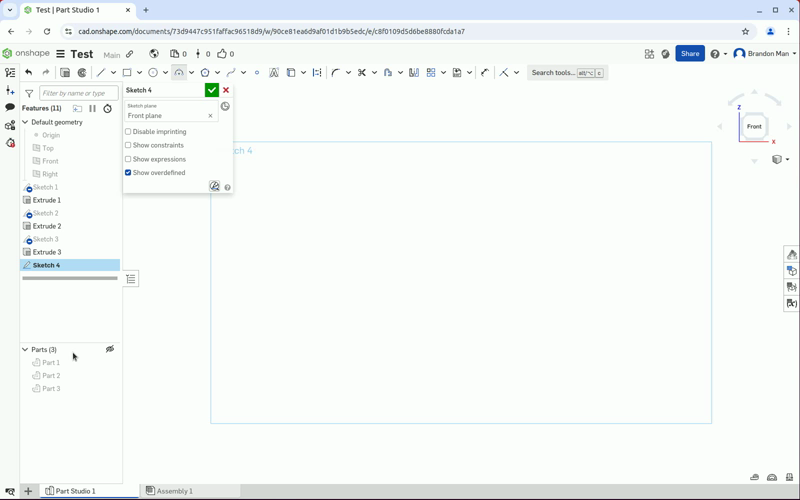
key_down(shift)
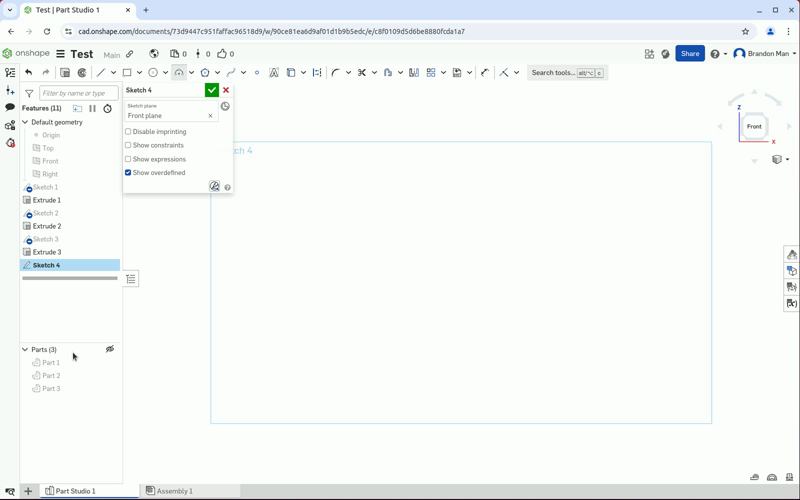
mouse_move(396, 231)
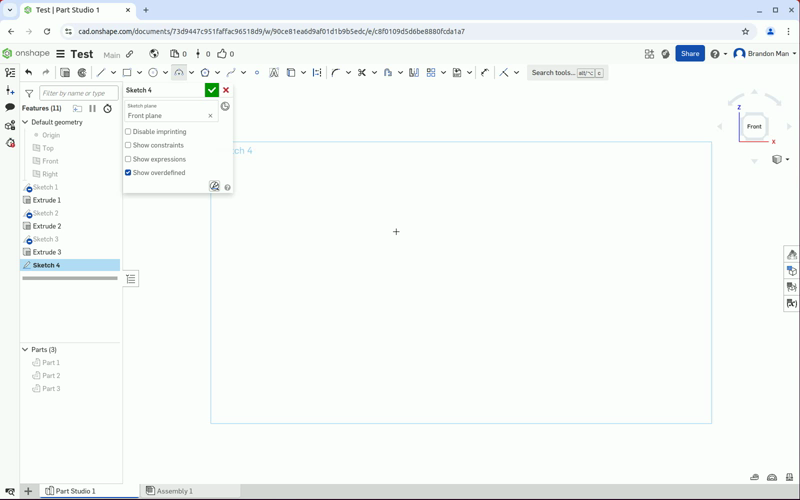
click(396, 231)
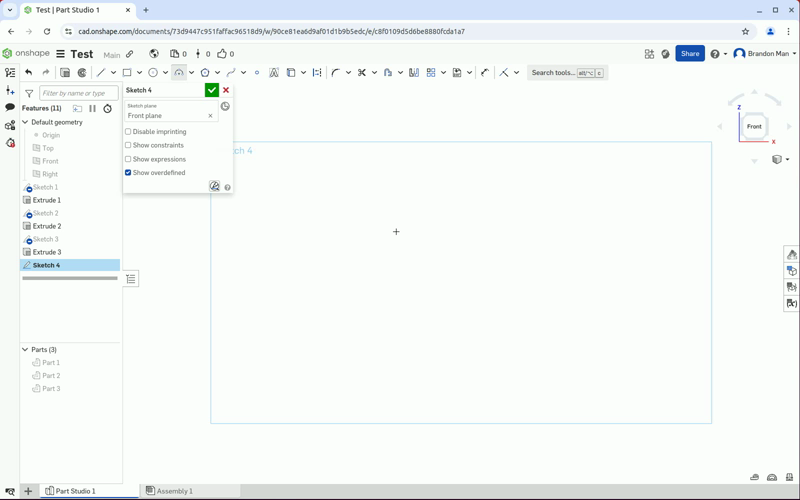
key_up(shift)
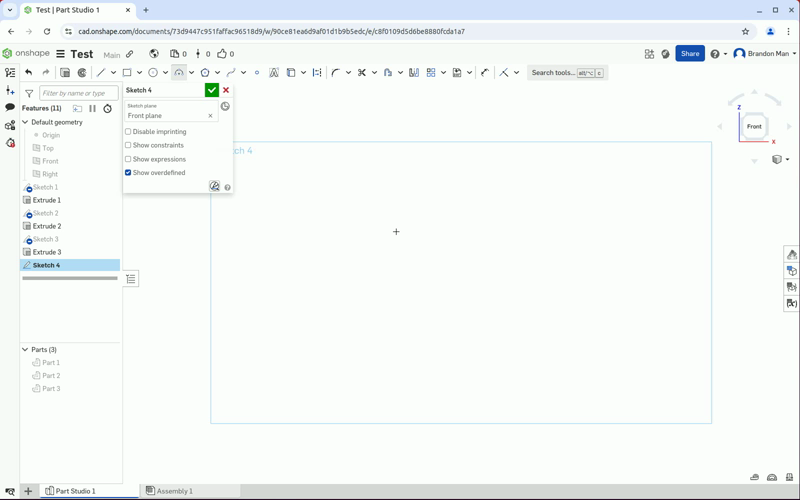
key_down(shift)
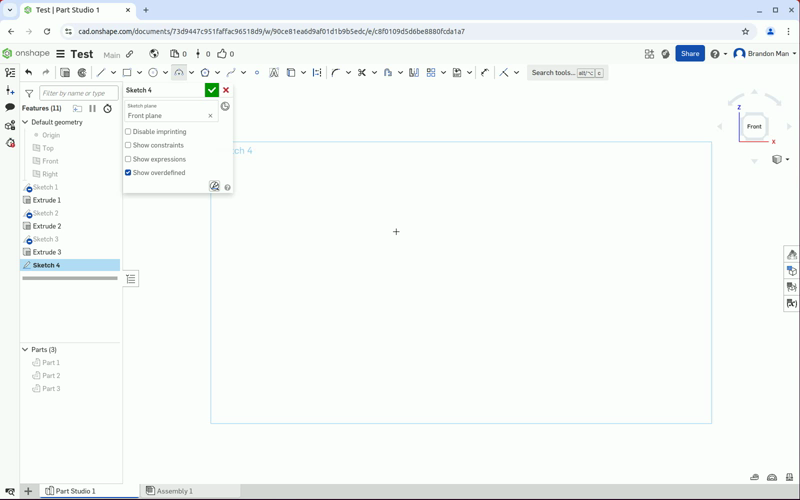
mouse_move(404, 283)
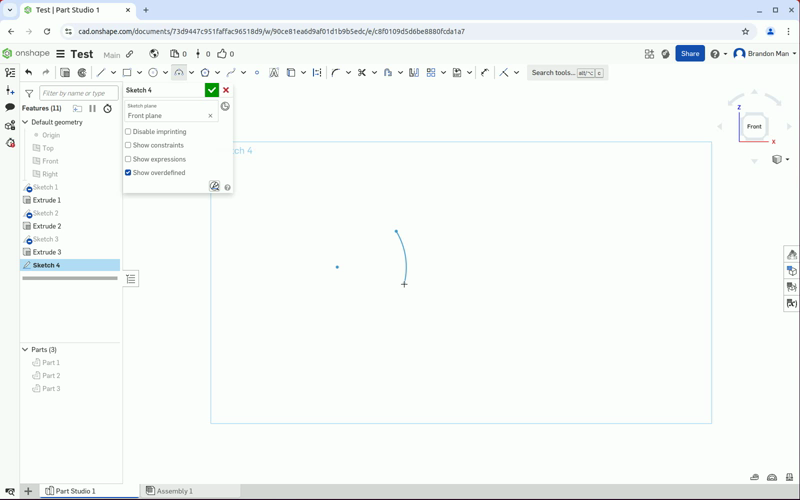
click(404, 283)
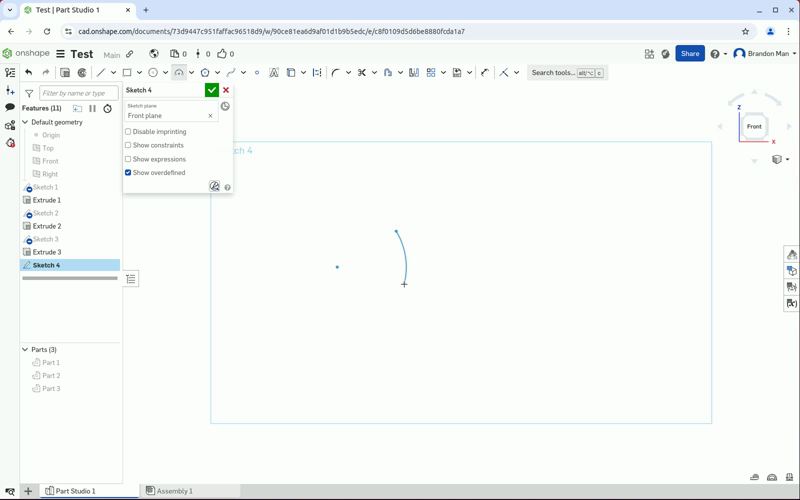
mouse_move(393, 258)
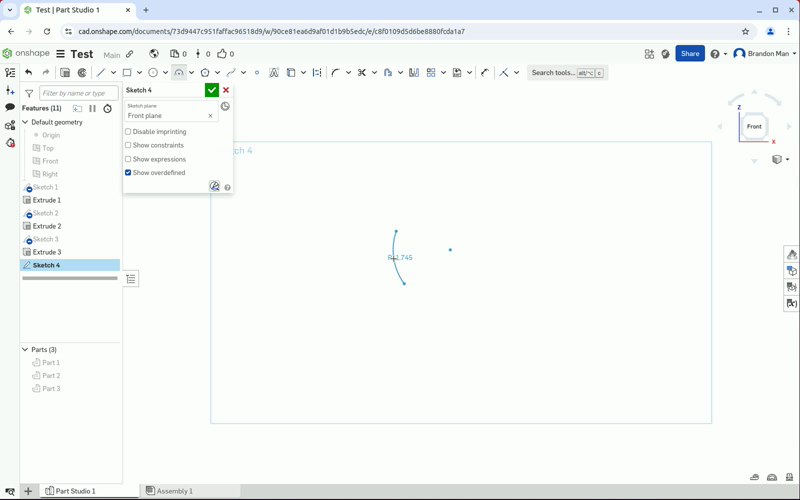
click(393, 258)
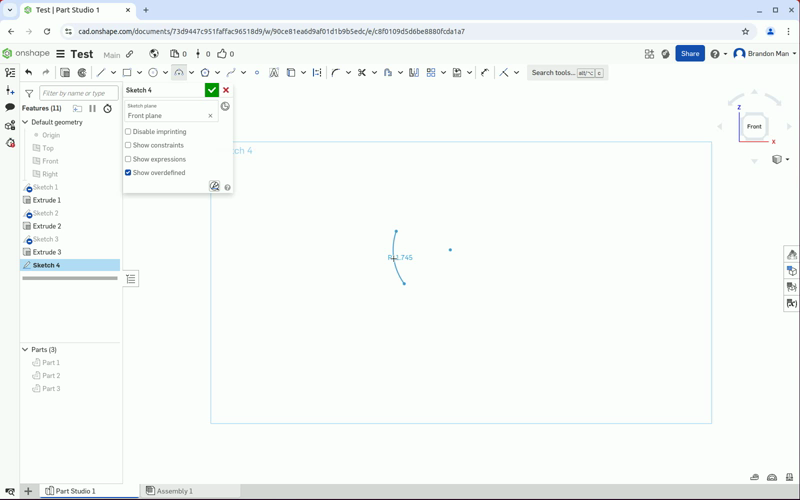
key_up(shift)
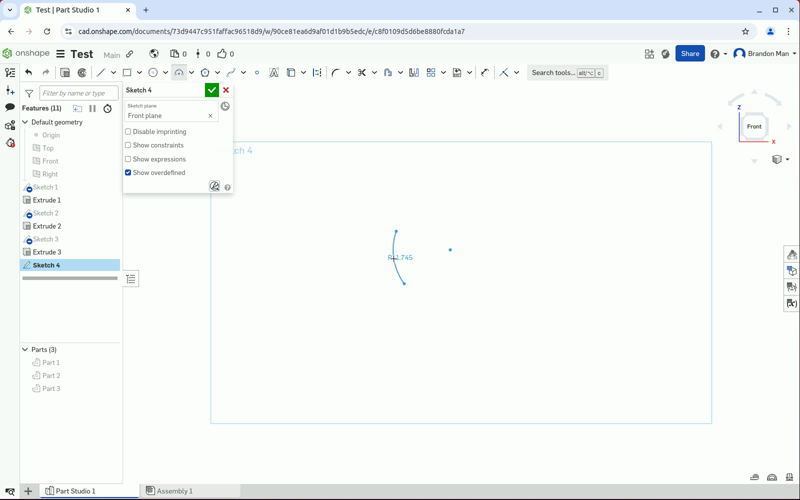
mouse_move(404, 283)
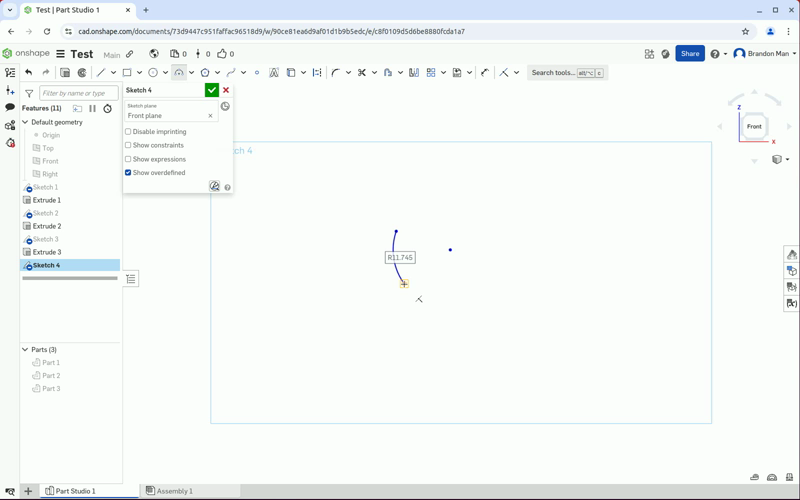
click(404, 283)
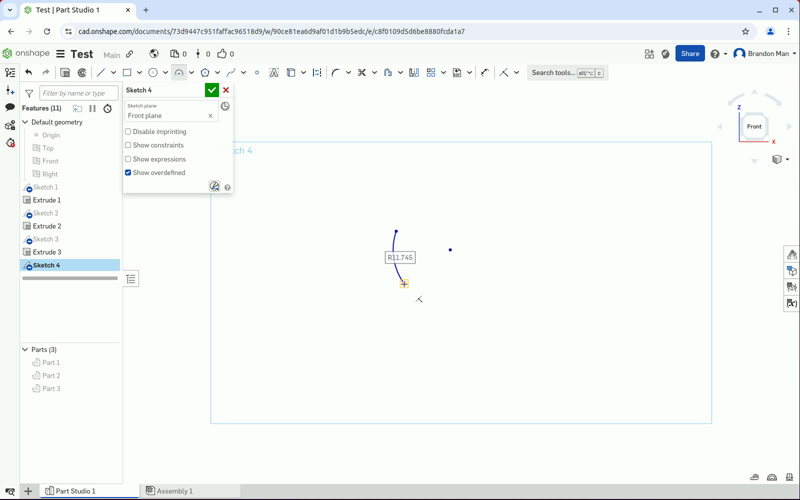
key_down(shift)
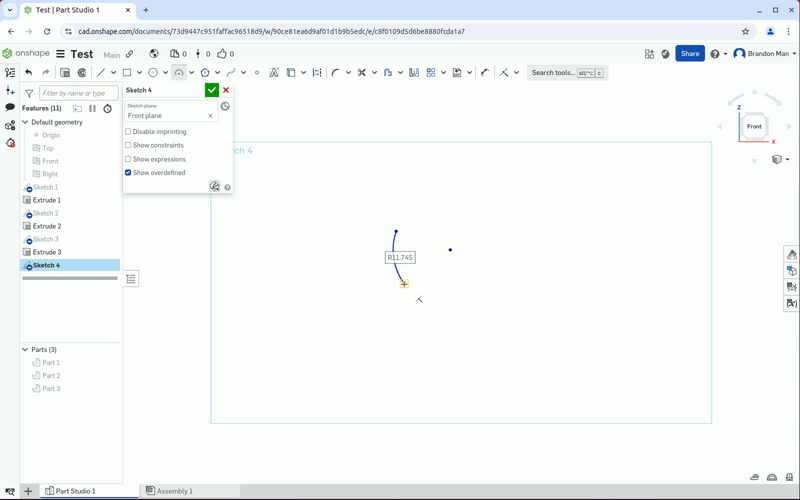
mouse_move(448, 277)
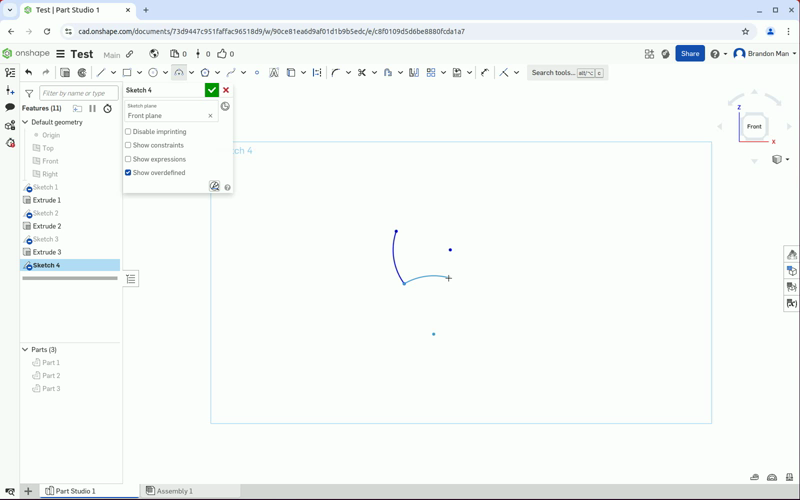
click(448, 277)
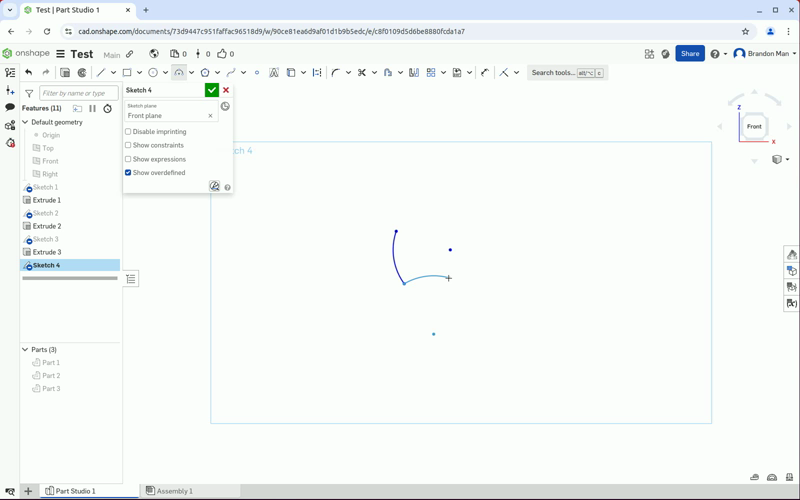
mouse_move(428, 293)
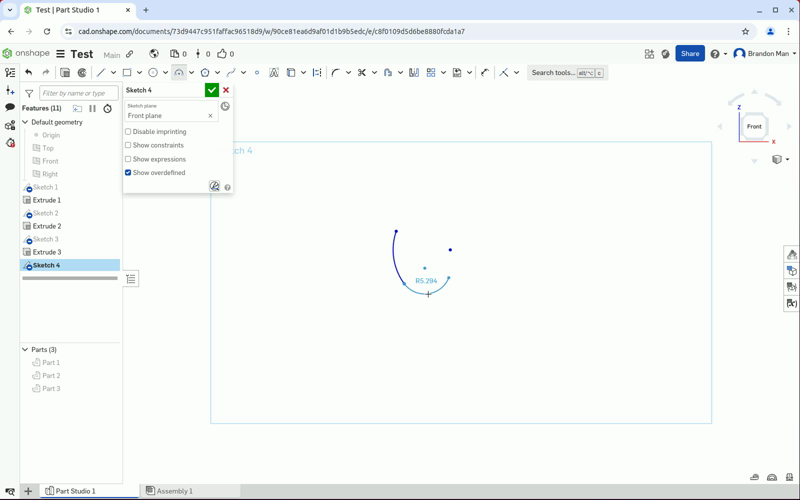
click(428, 293)
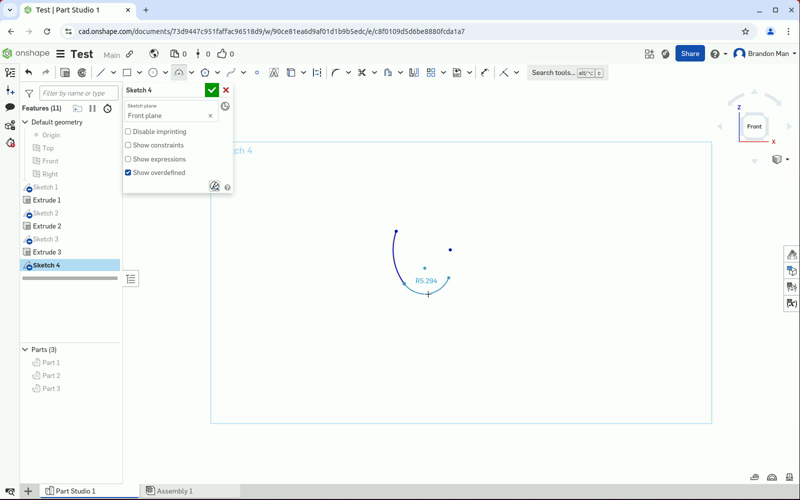
key_up(shift)
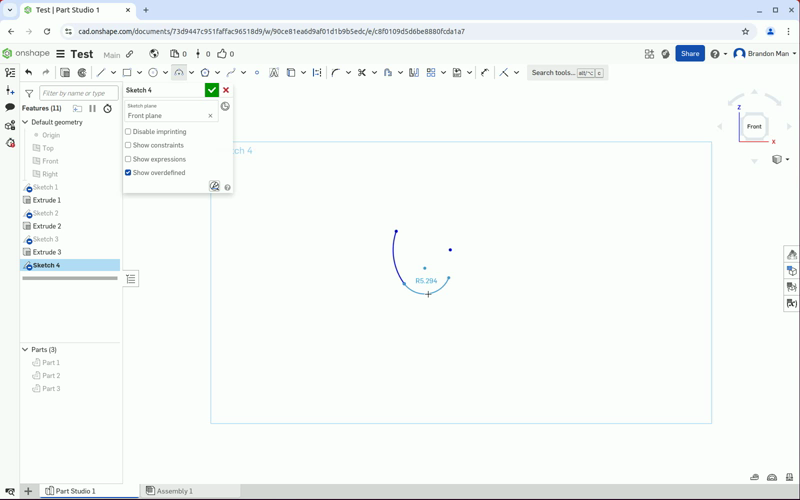
key(esc)
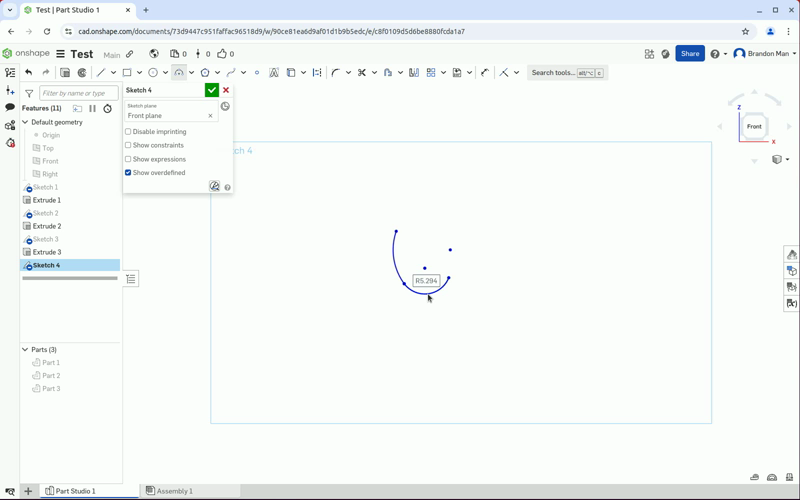
key(l)
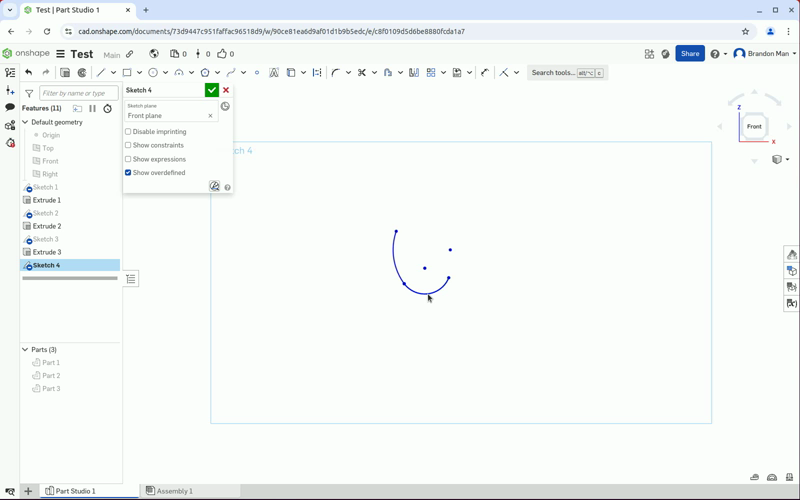
mouse_move(448, 277)
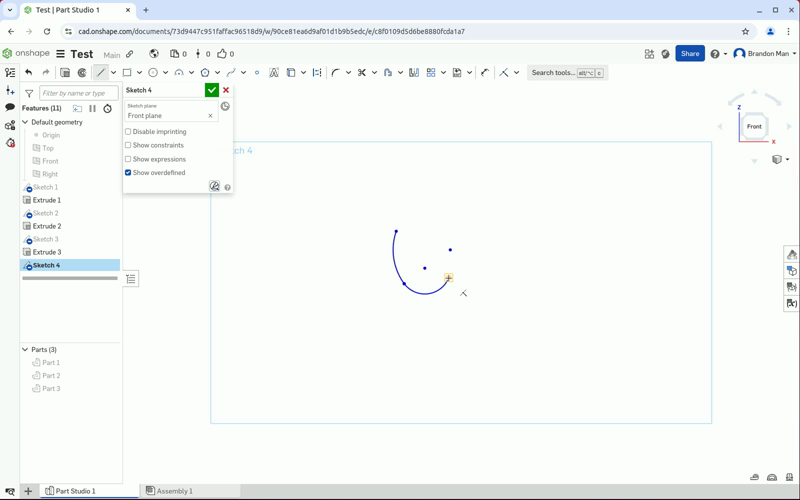
click(448, 277)
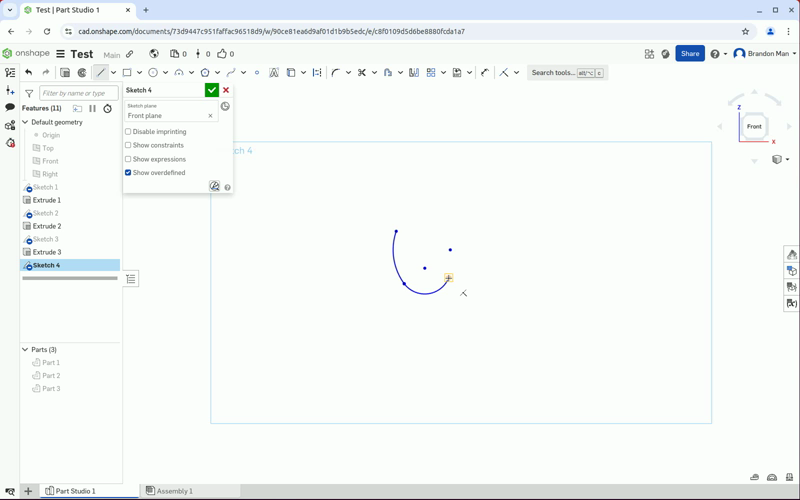
key_down(shift)
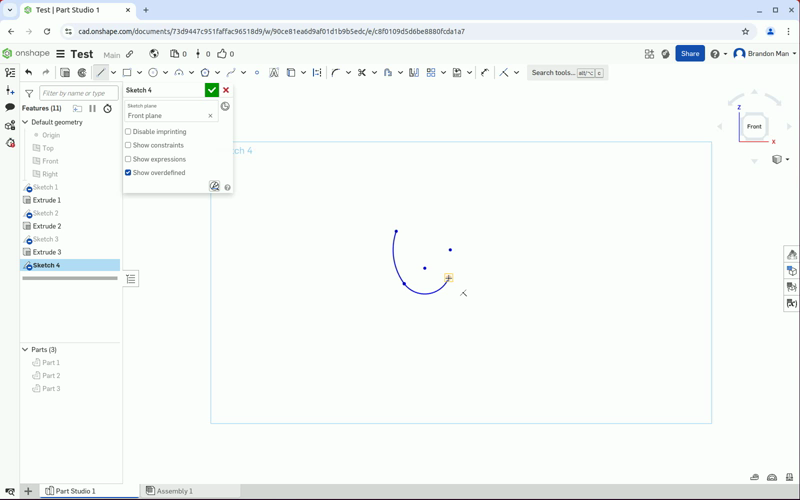
mouse_move(396, 231)
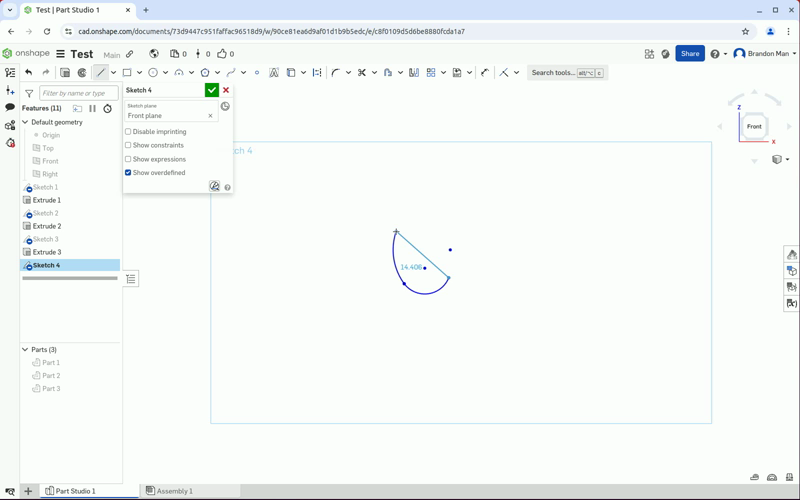
key_up(shift)
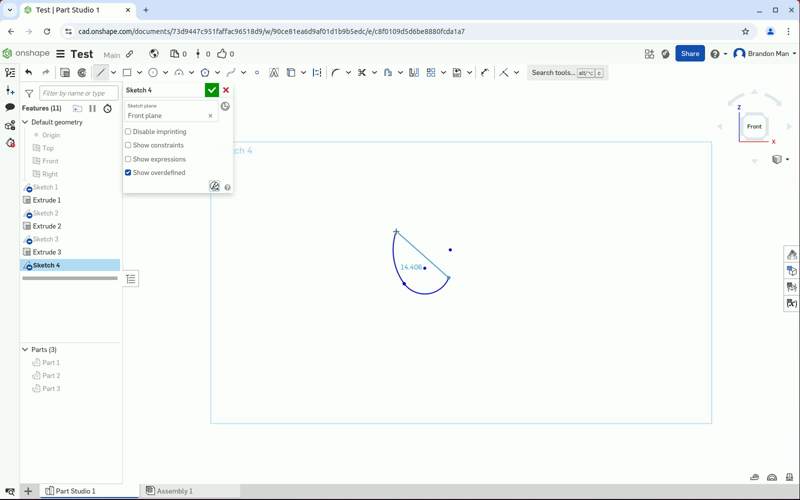
click(396, 231)
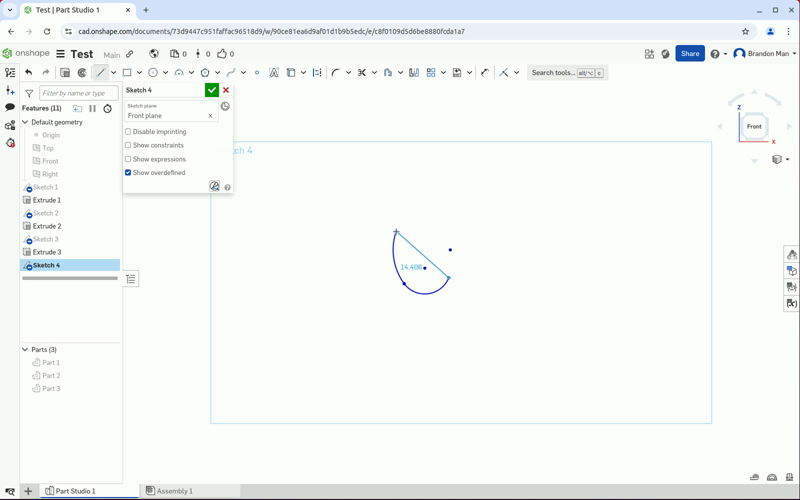
key(esc)
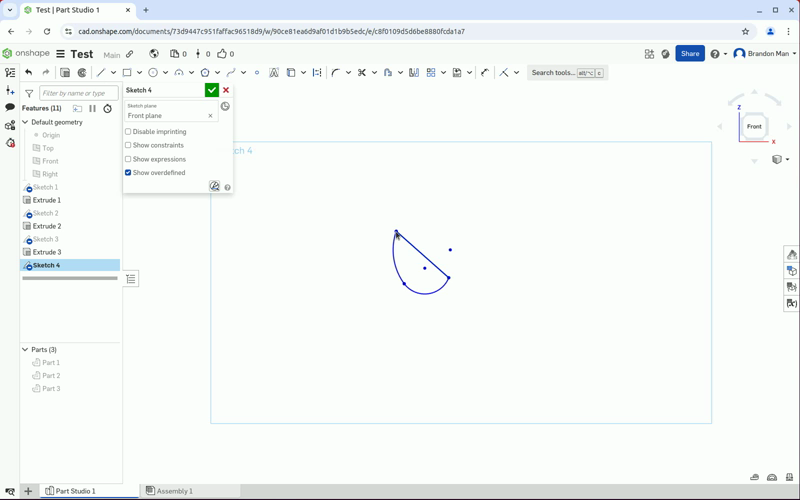
mouse_move(440, 283)
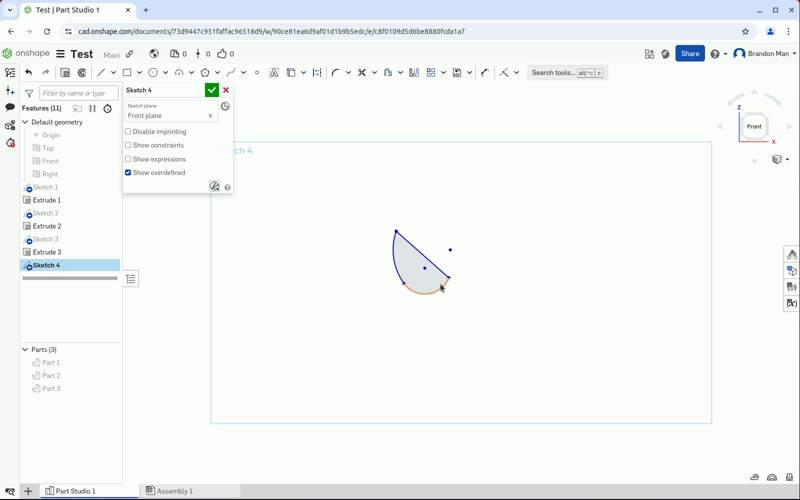
click(440, 283)
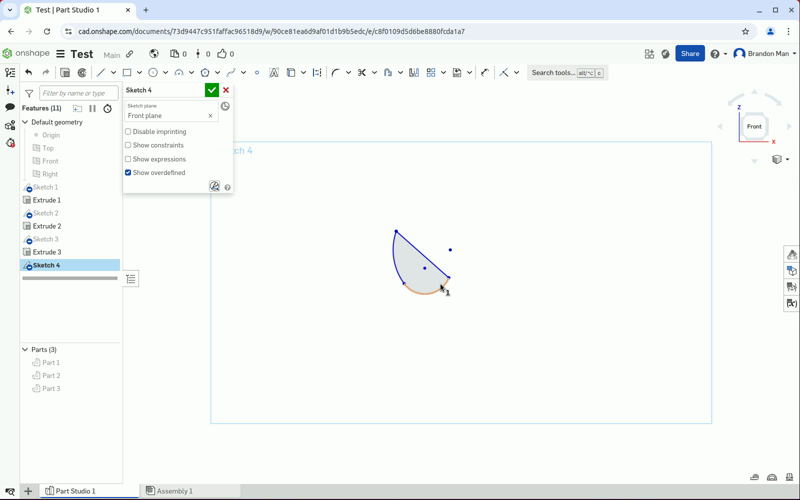
mouse_move(73, 352)
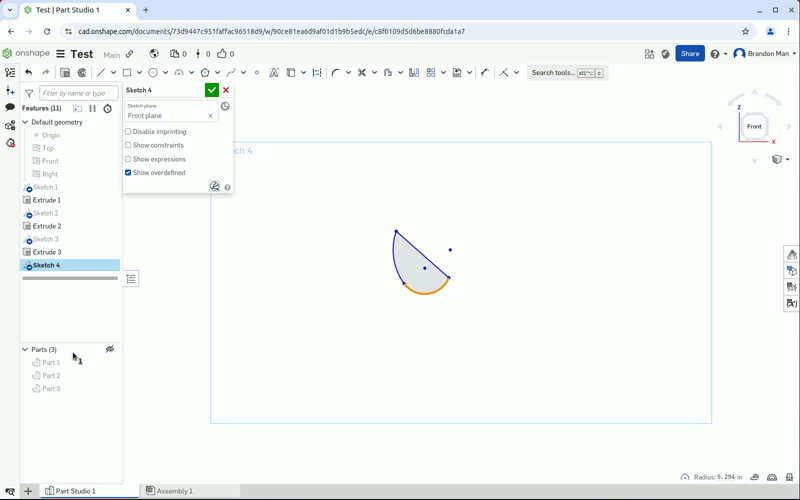
key(shift+y)
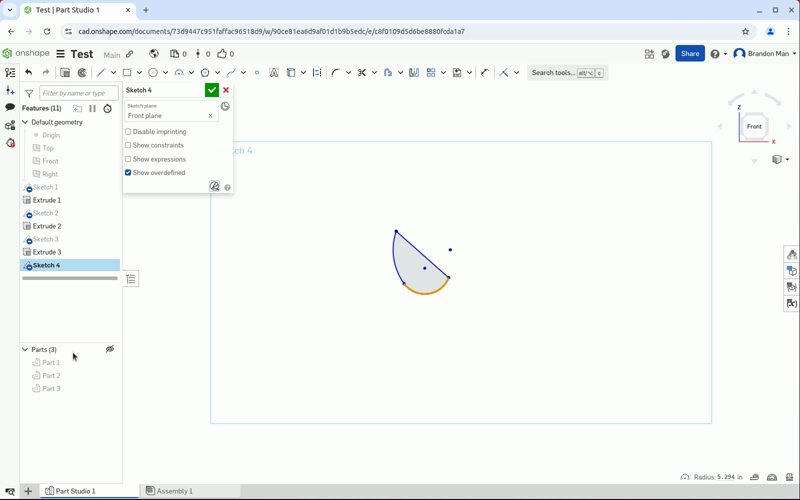
key(shift+e)
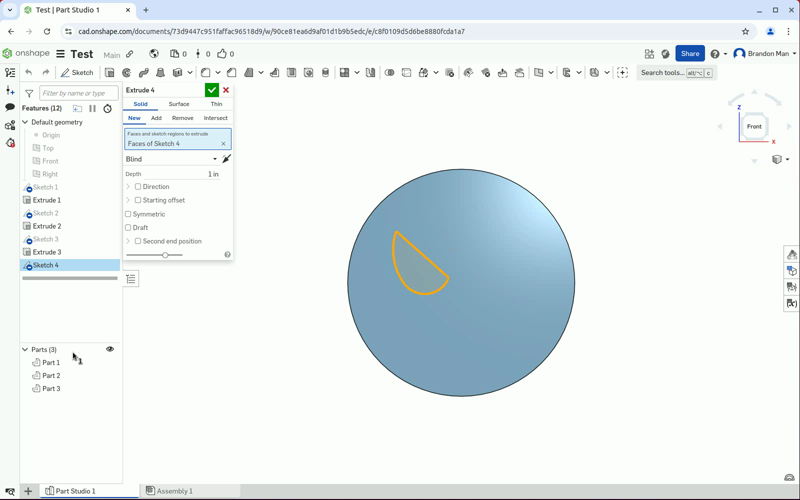
mouse_move(143, 106)
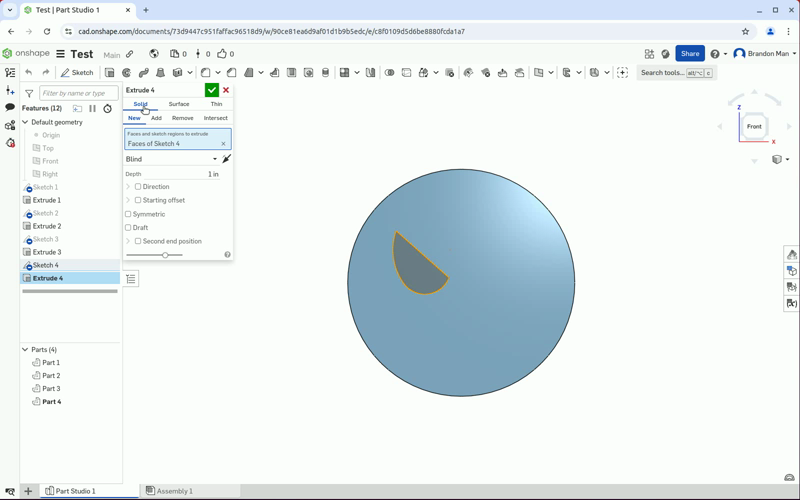
click(143, 106)
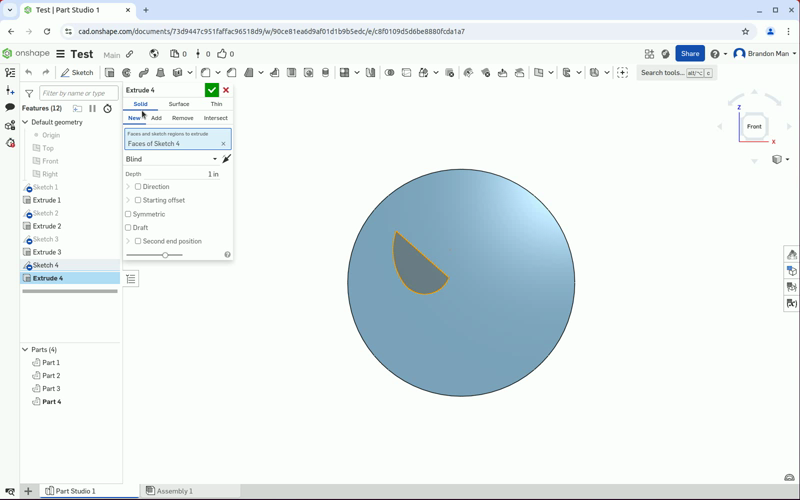
mouse_move(137, 120)
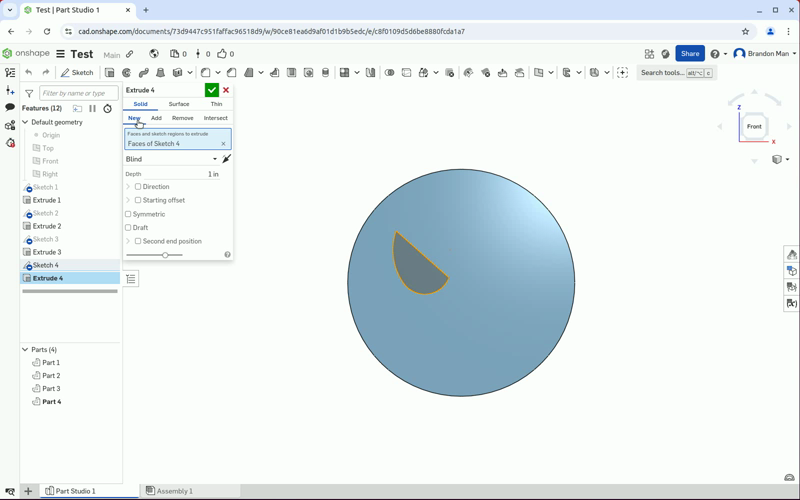
click(137, 120)
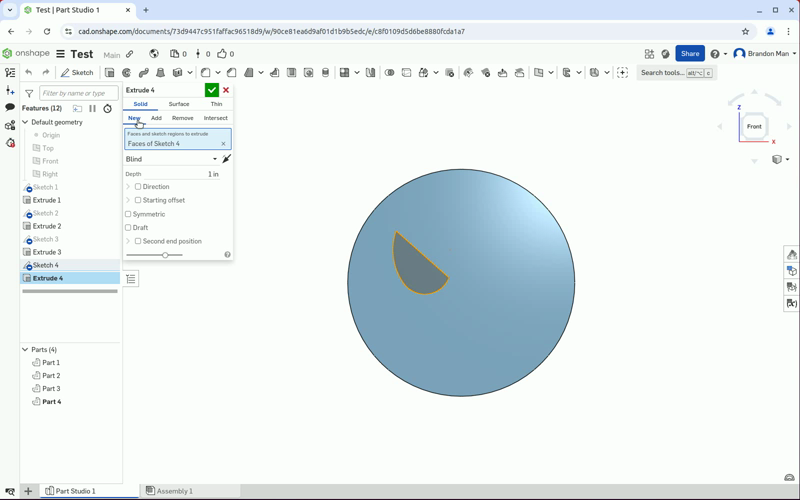
key(tab, 4)
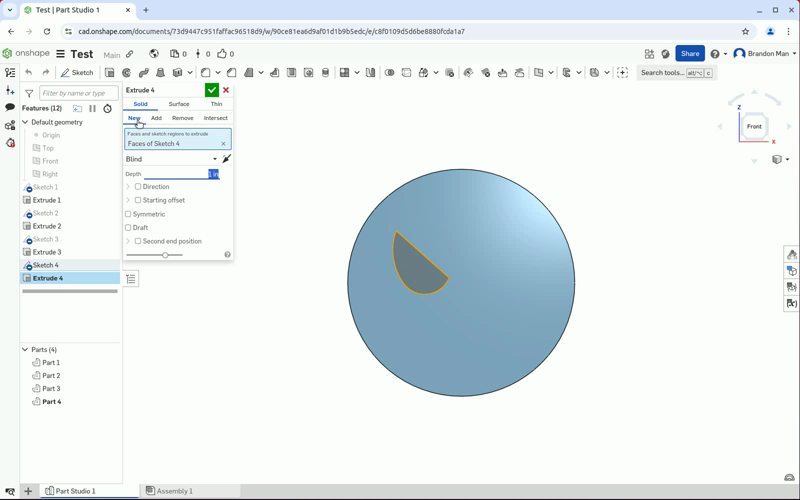
text(-0.481)
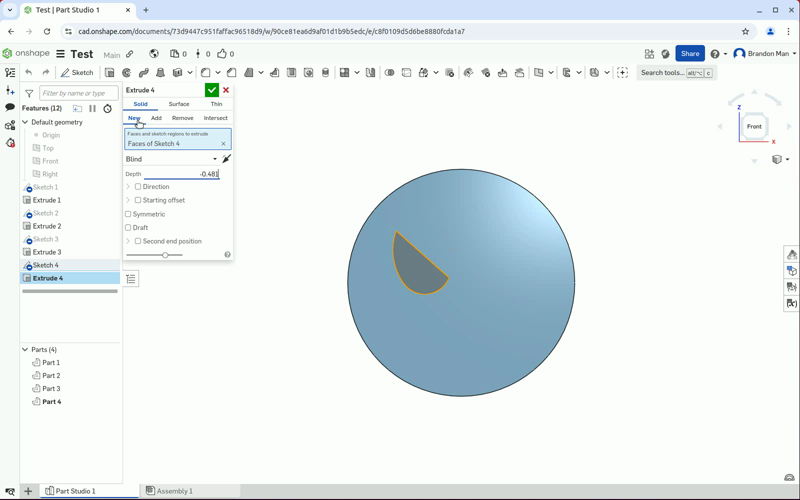
key(enter)
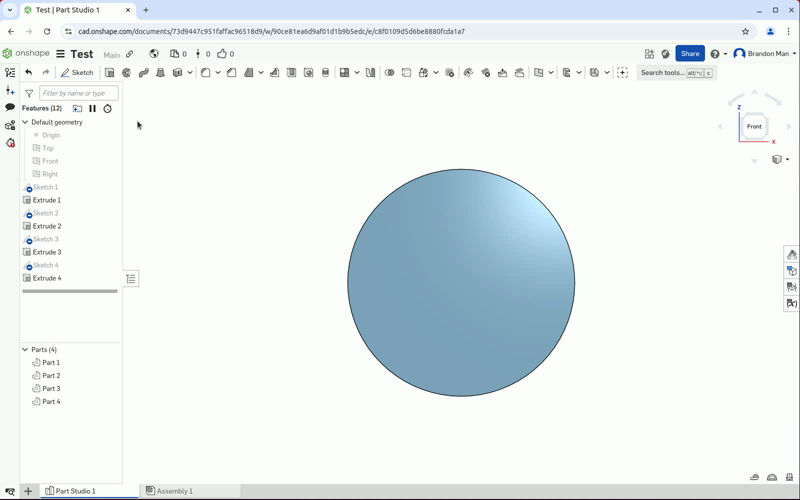
key(shift+h)
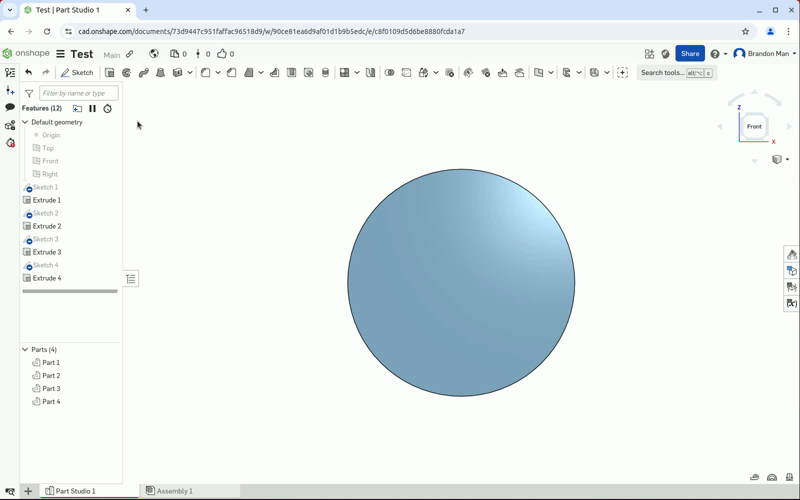
key(shift+h)
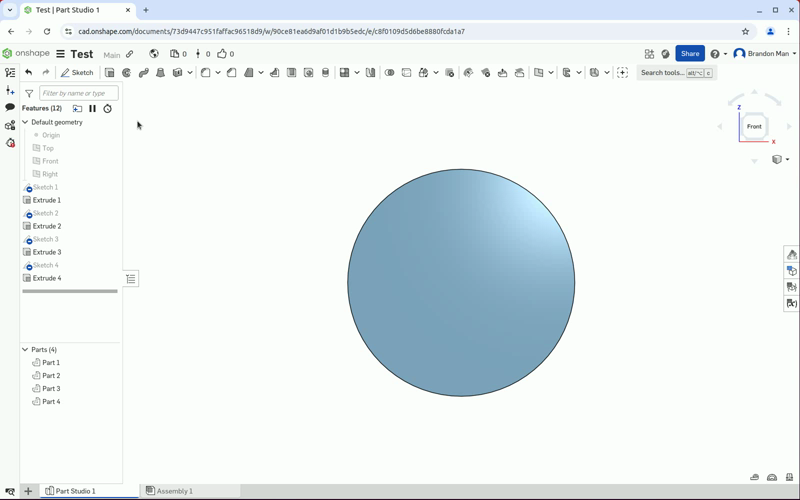
mouse_move(73, 189)
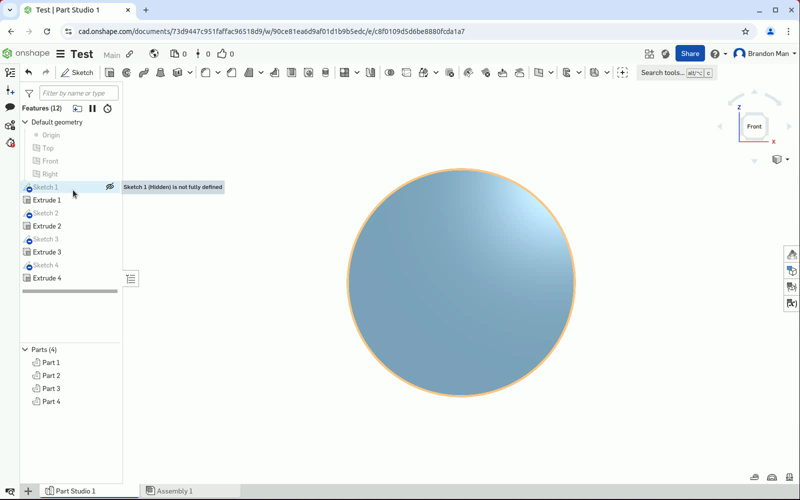
click(73, 189)
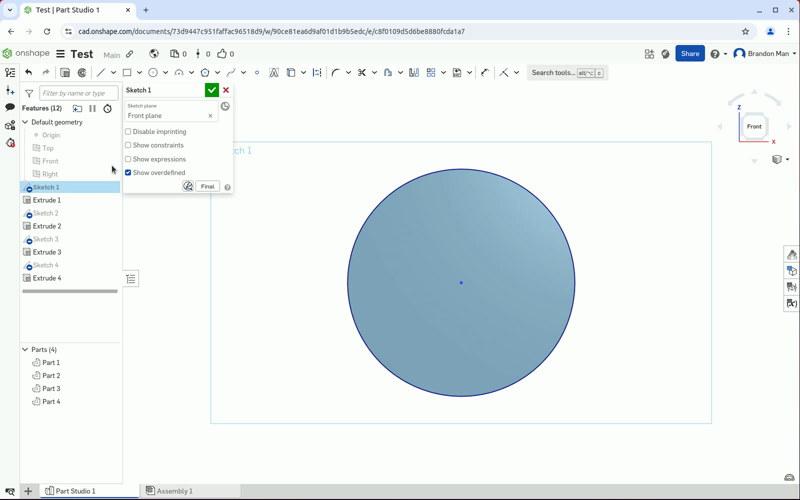
mouse_move(229, 92)
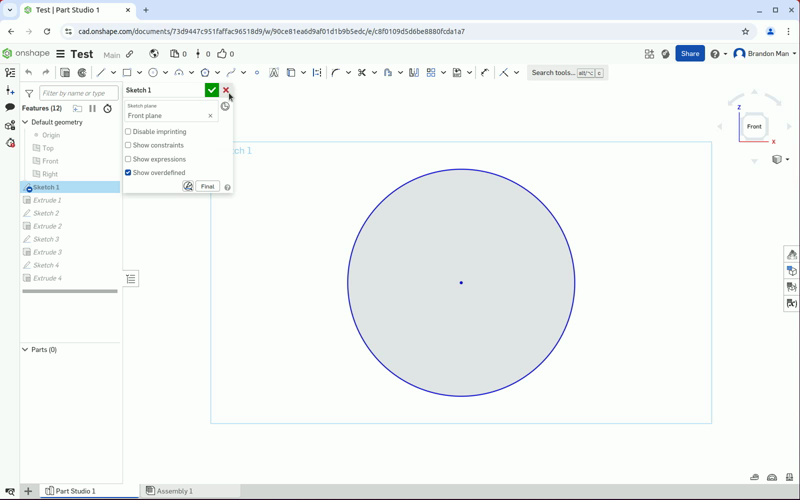
click(229, 92)
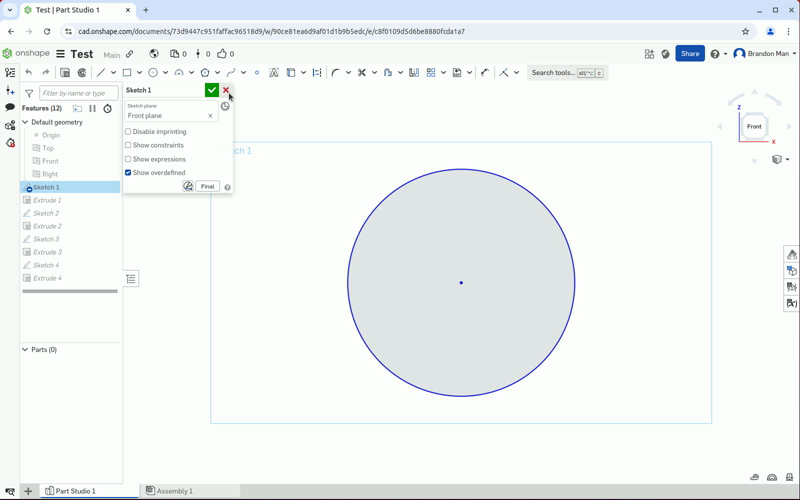
key(shift+s)
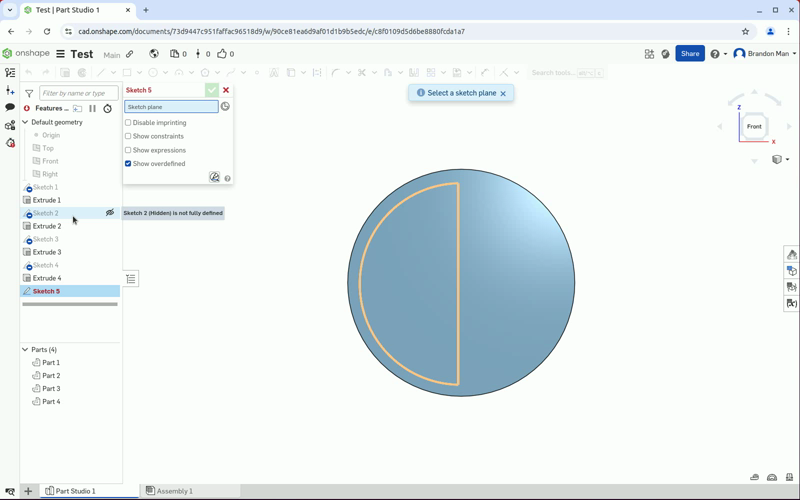
scroll(3)
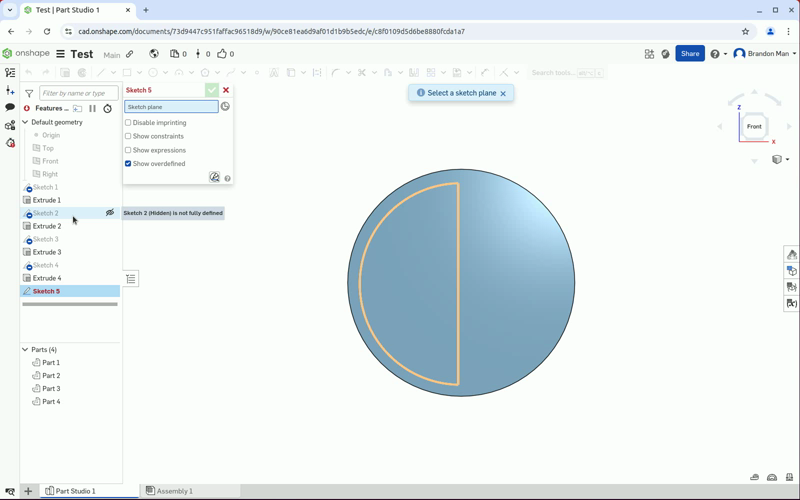
mouse_move(73, 163)
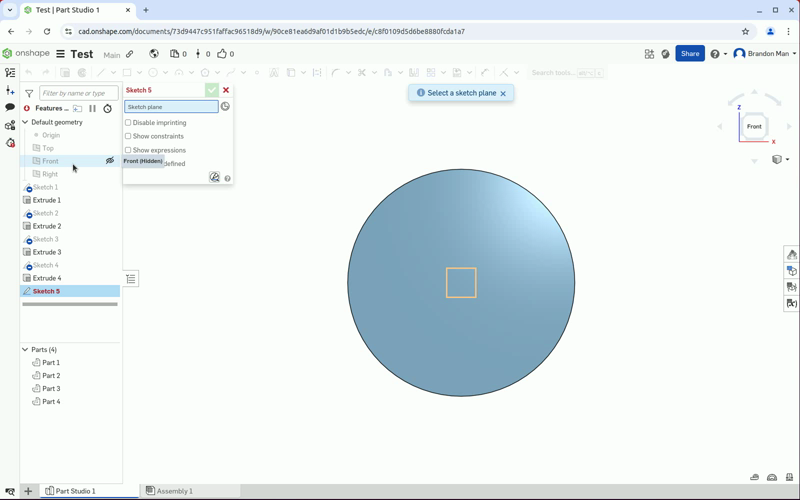
click(73, 163)
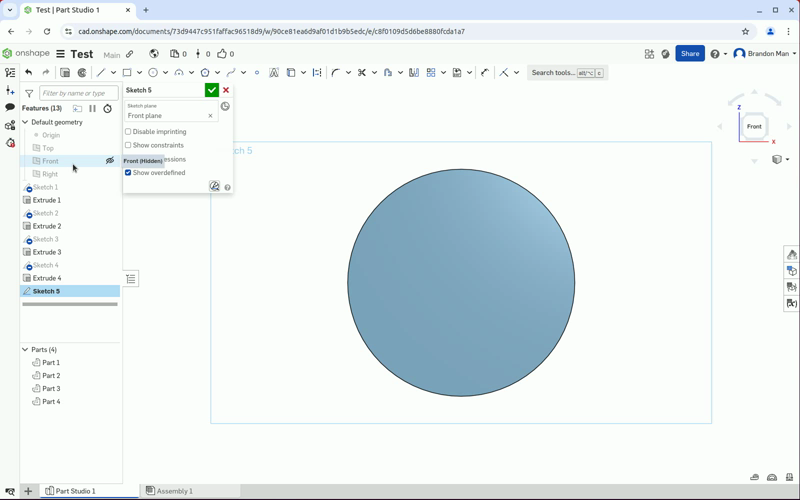
mouse_move(73, 352)
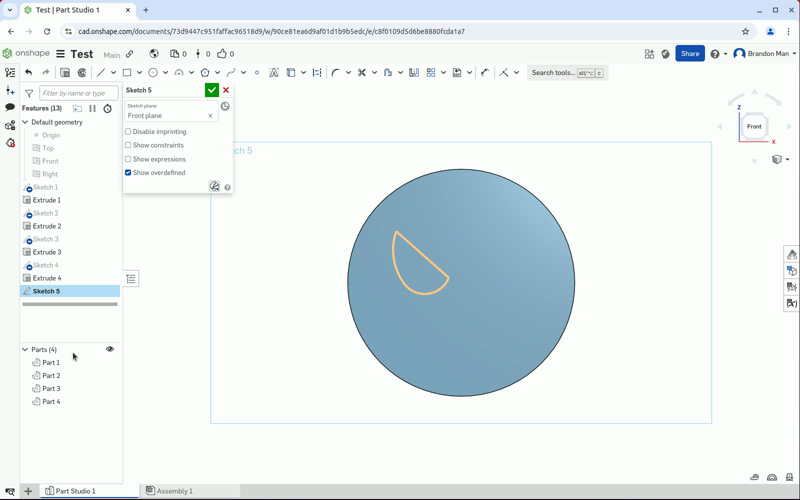
key(y)
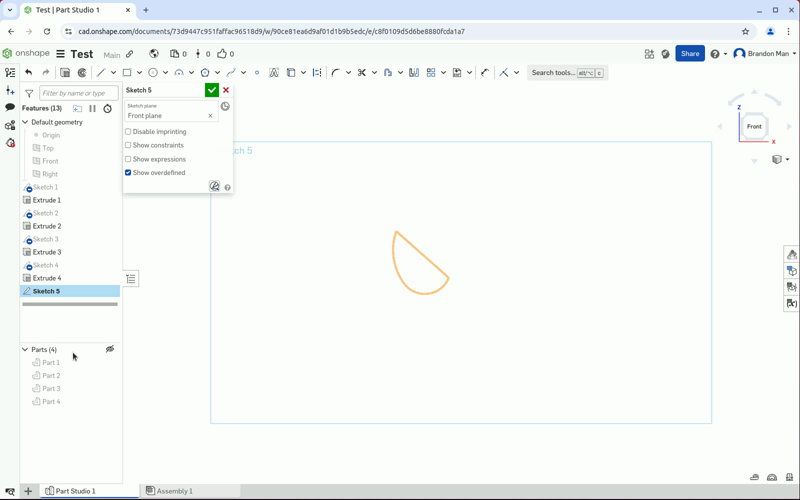
key(a)
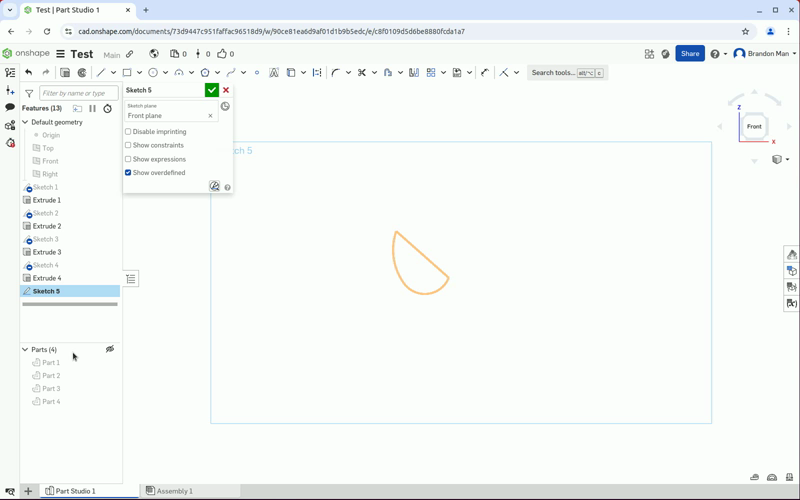
key_down(shift)
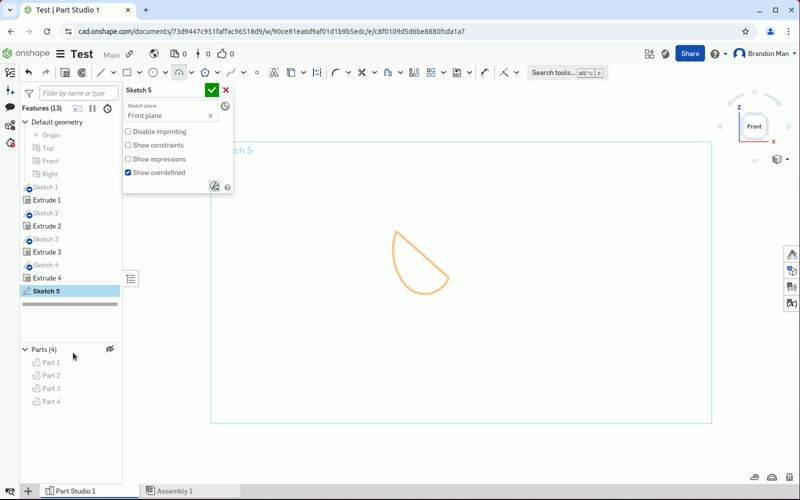
mouse_move(472, 276)
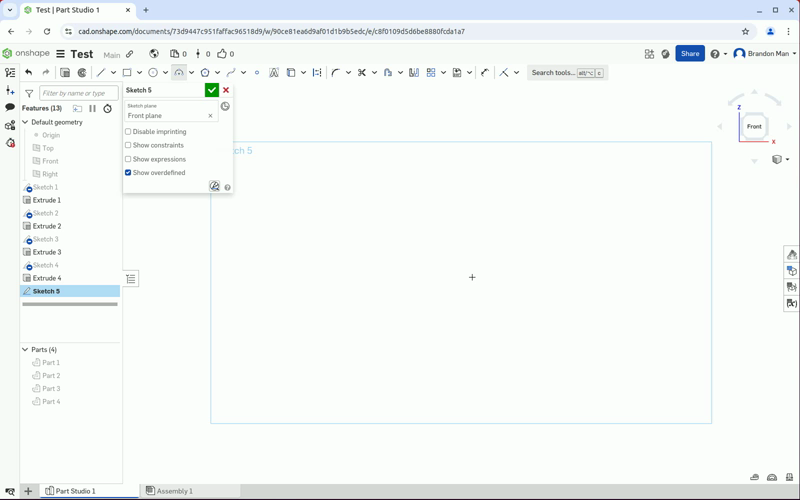
click(472, 276)
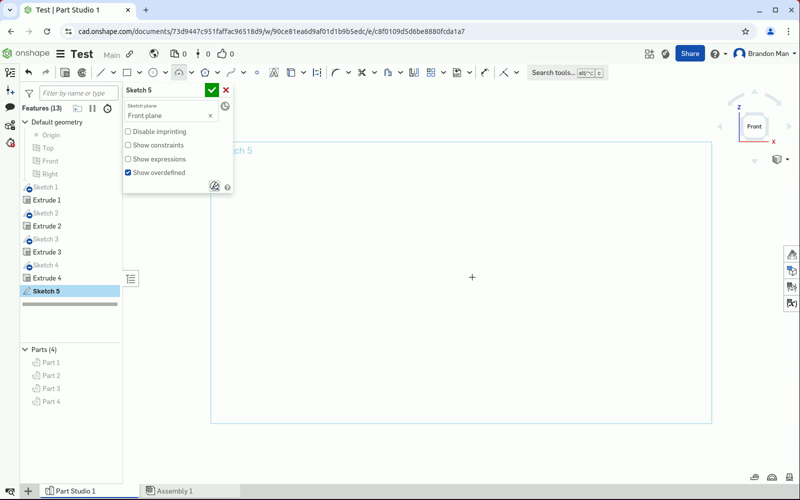
key_up(shift)
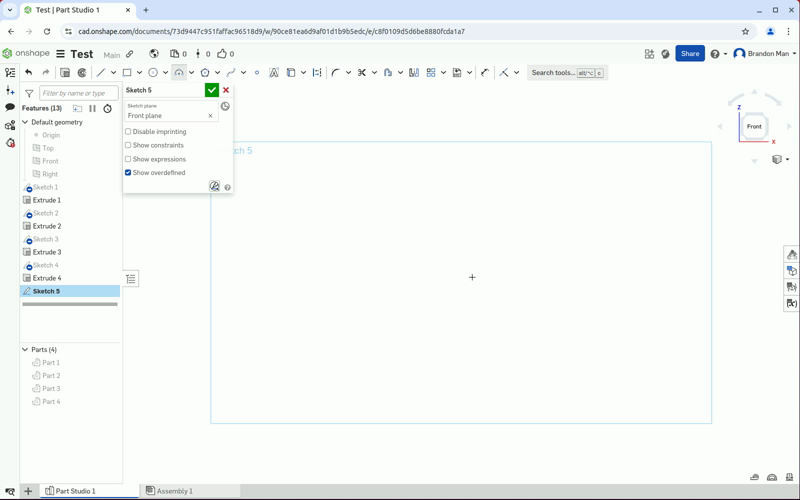
key_down(shift)
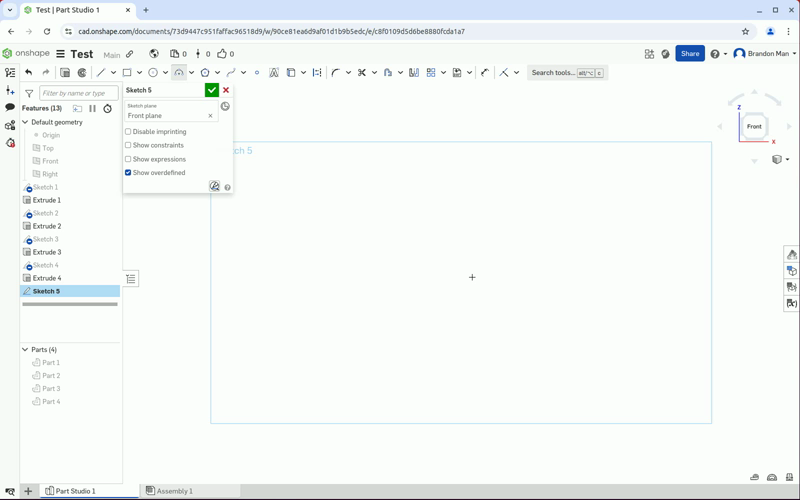
mouse_move(516, 282)
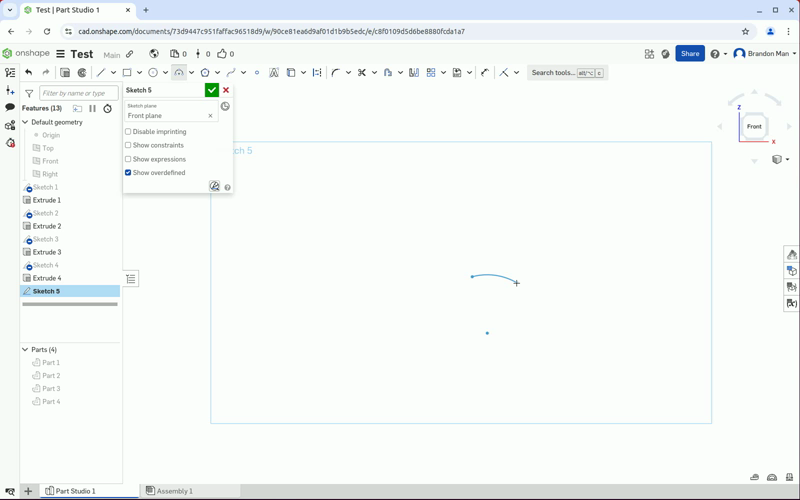
click(516, 282)
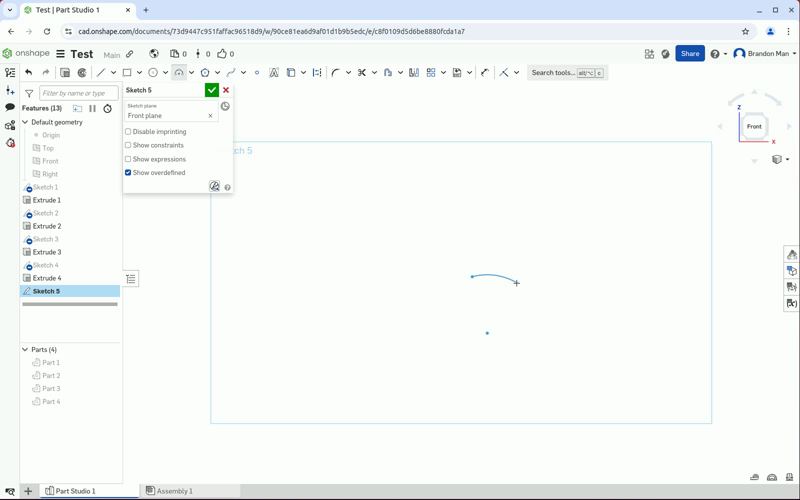
mouse_move(492, 293)
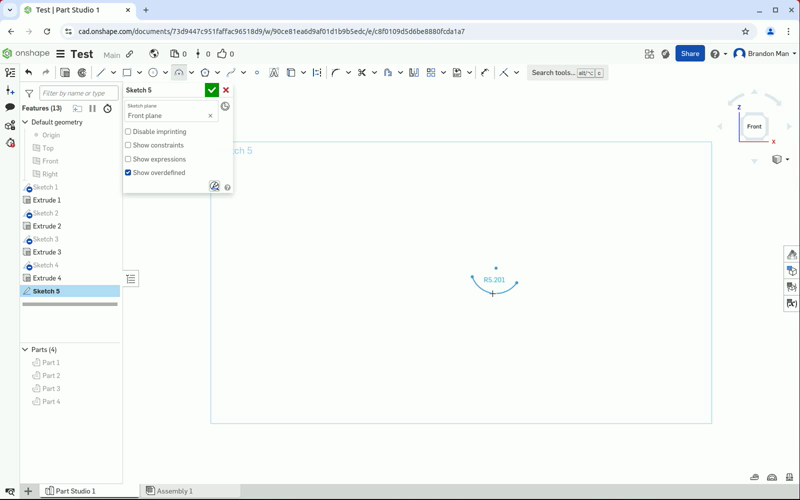
click(492, 293)
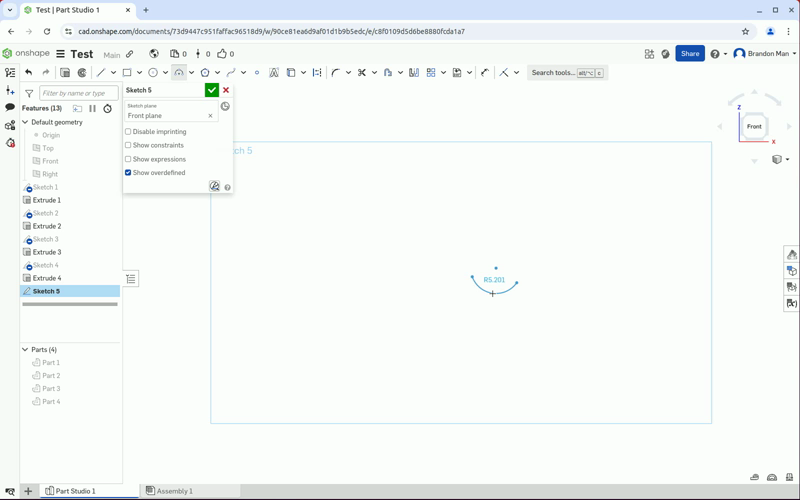
key_up(shift)
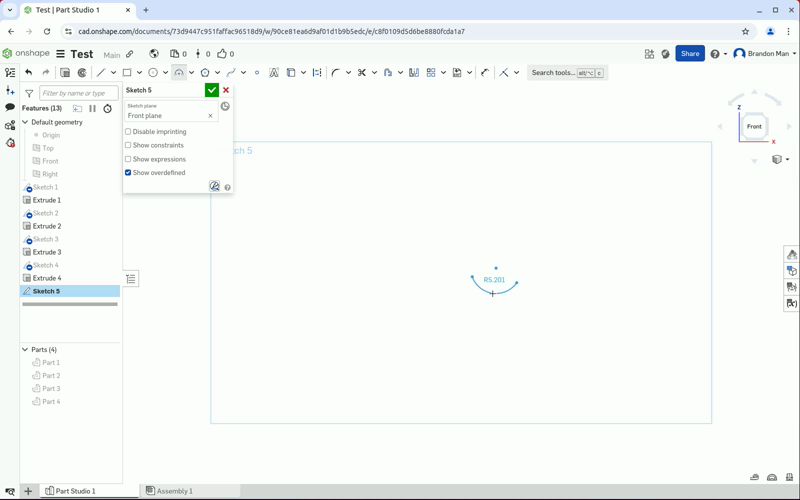
mouse_move(516, 282)
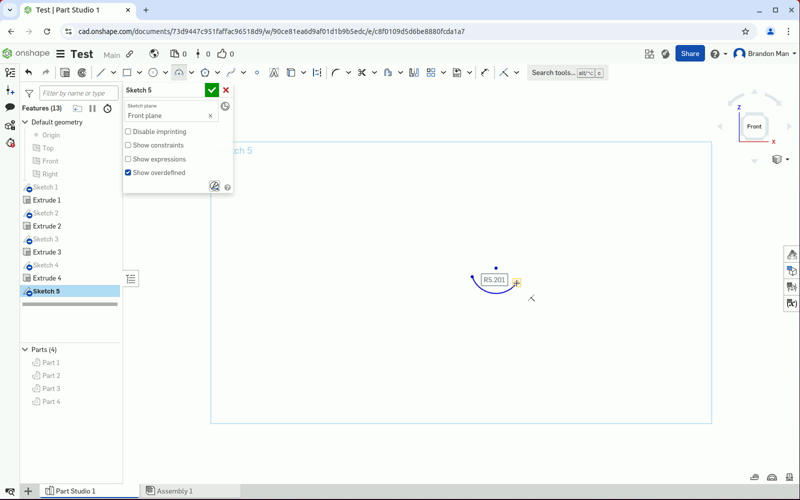
click(516, 282)
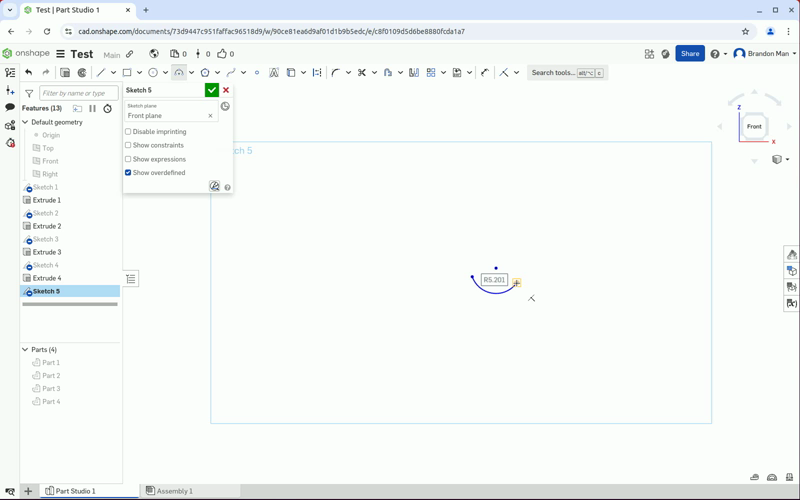
key_down(shift)
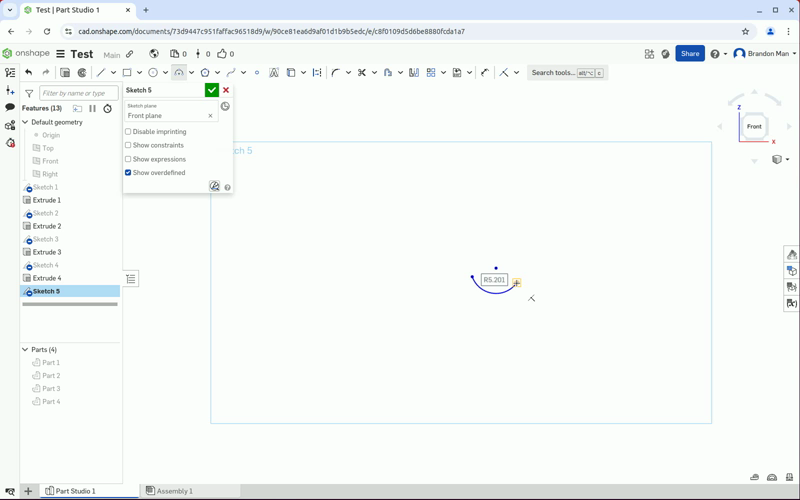
mouse_move(524, 230)
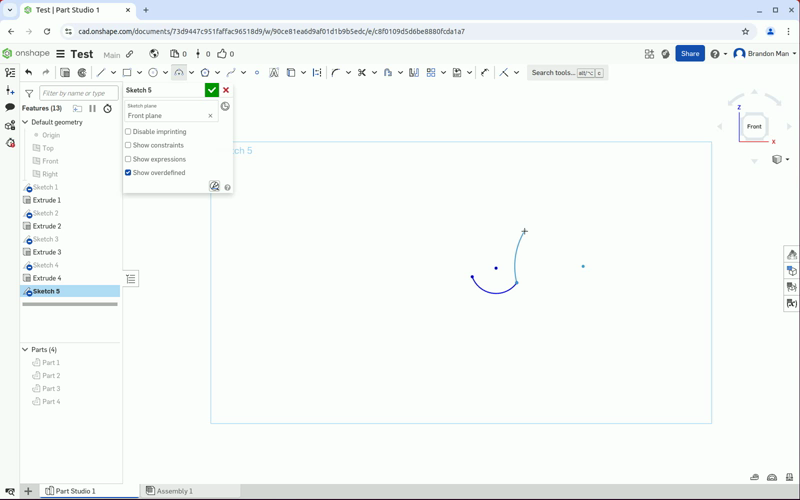
click(524, 230)
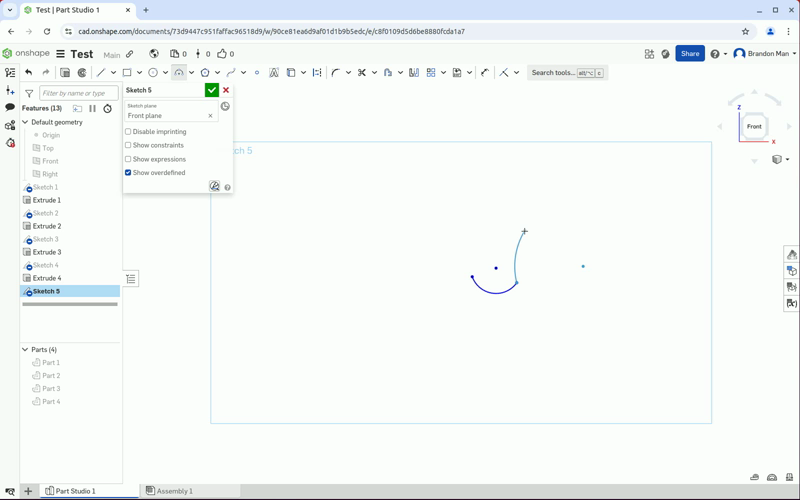
mouse_move(527, 257)
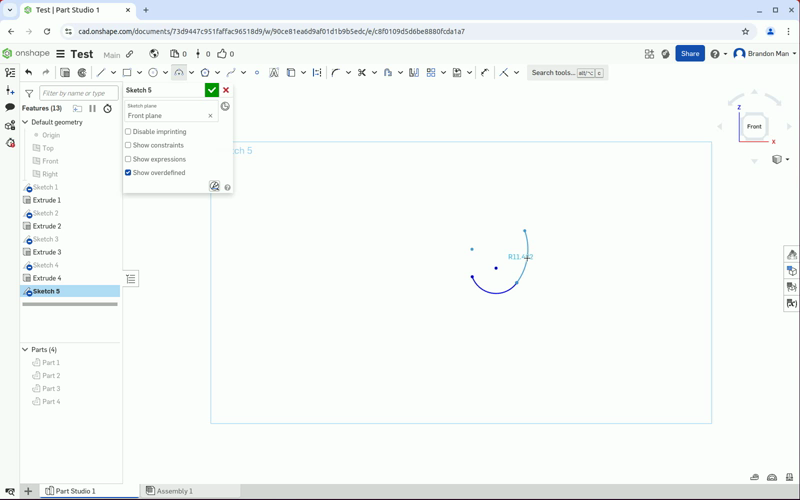
click(527, 257)
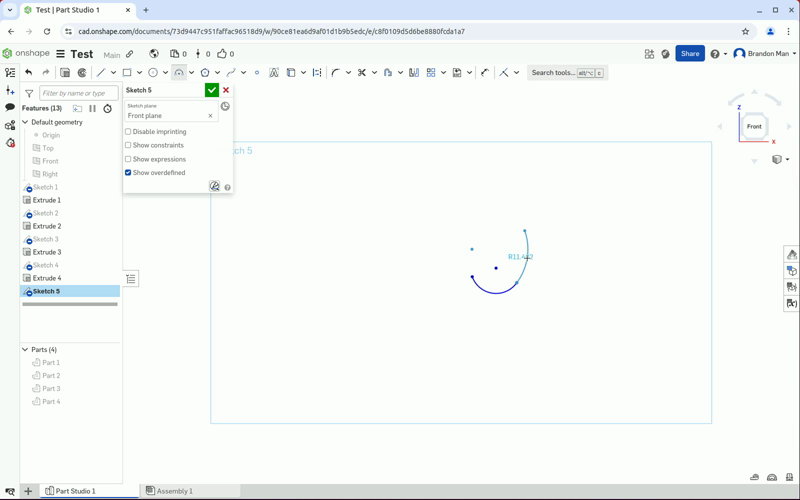
key_up(shift)
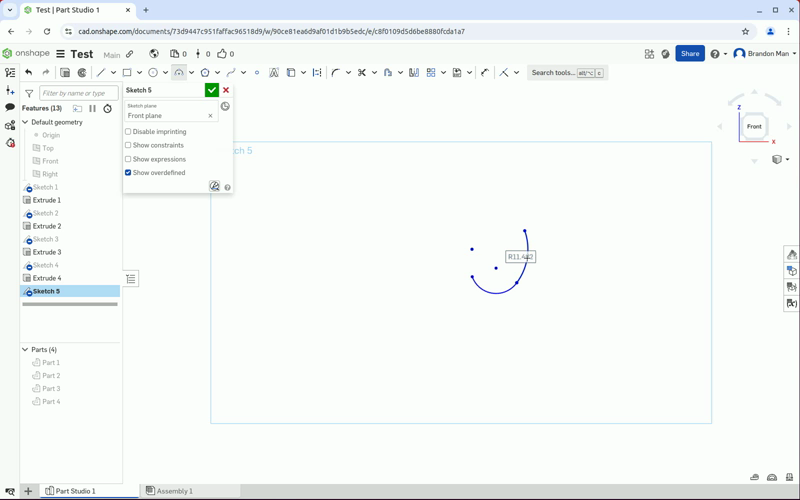
key(esc)
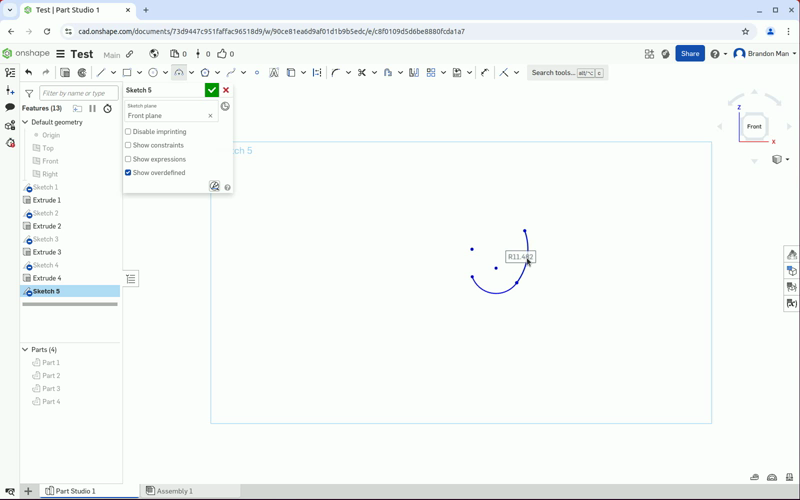
key(l)
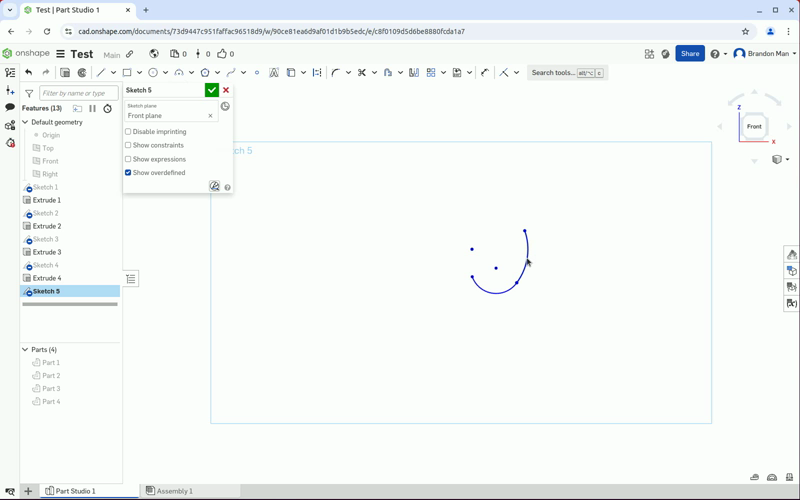
mouse_move(524, 230)
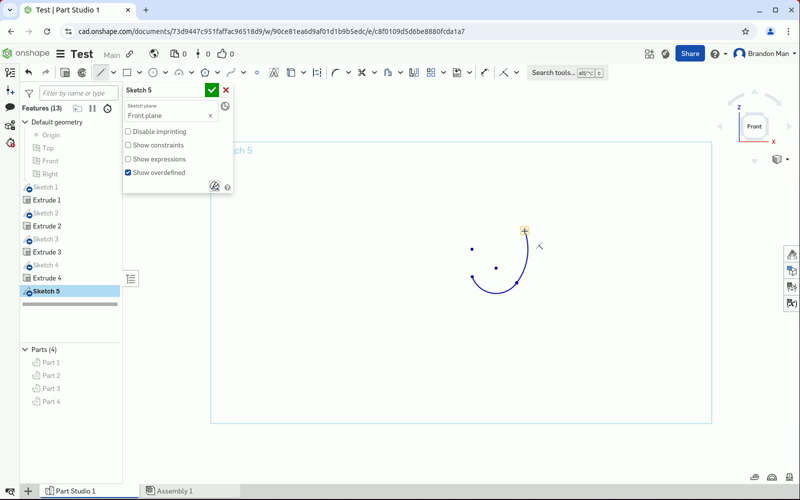
click(524, 230)
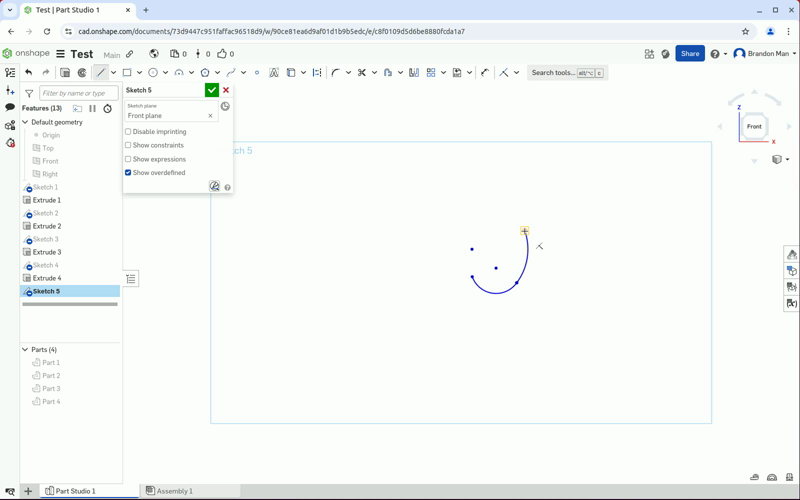
key_down(shift)
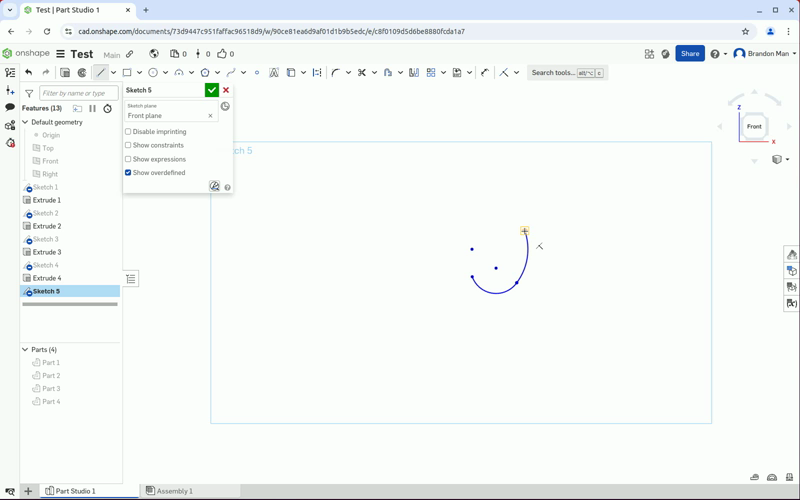
mouse_move(472, 276)
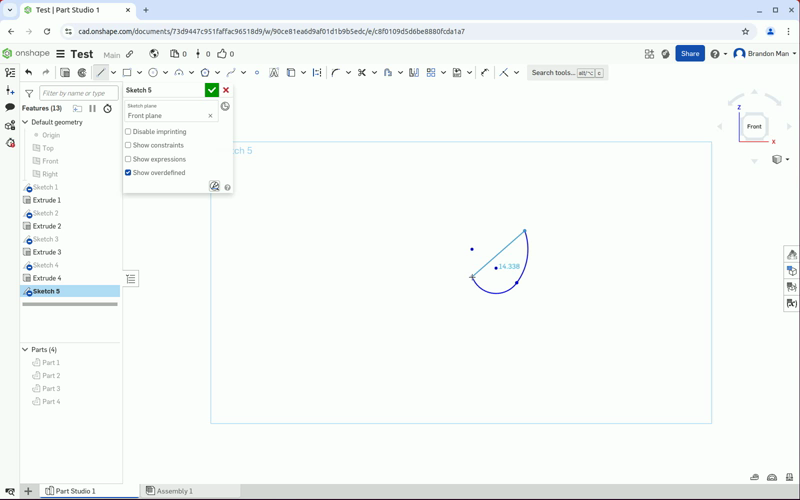
key_up(shift)
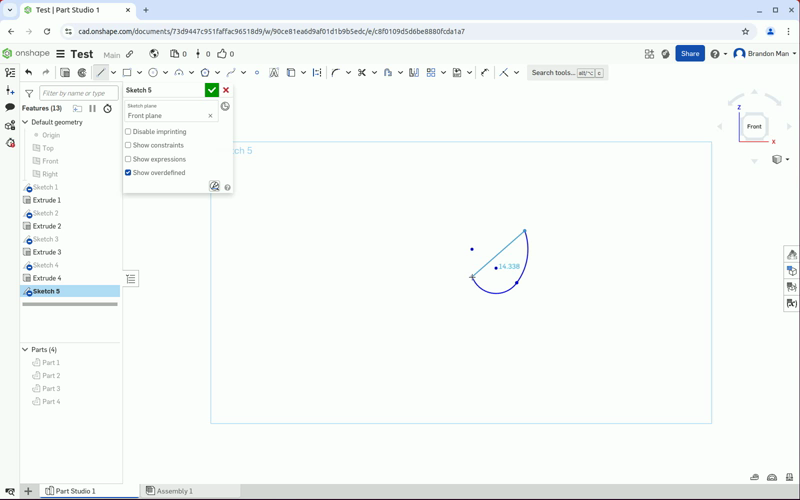
click(472, 276)
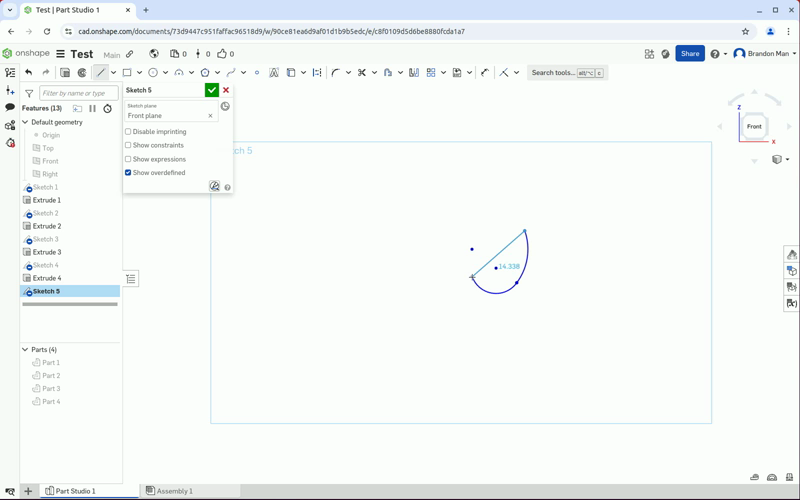
key(esc)
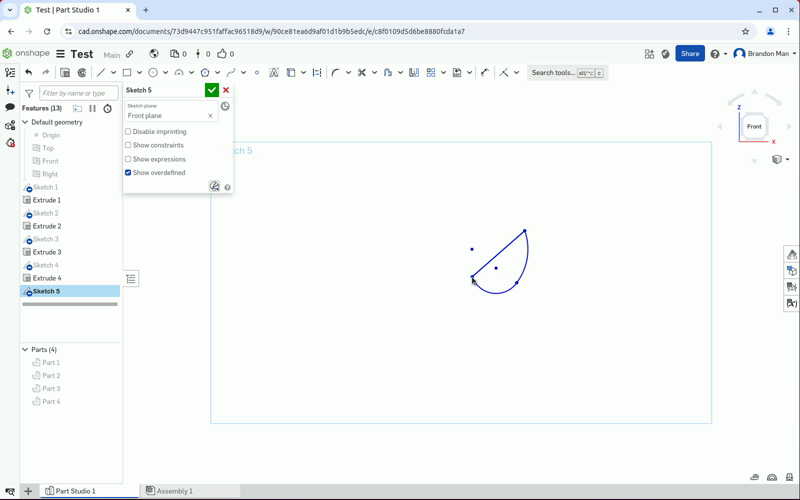
mouse_move(496, 280)
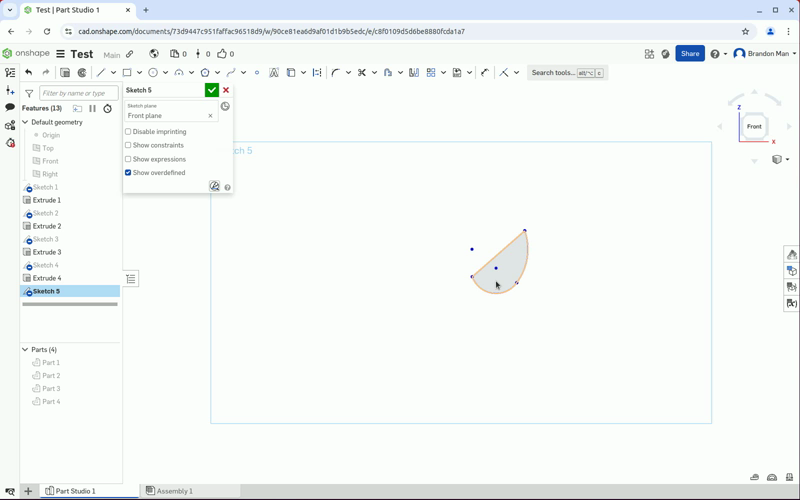
click(496, 280)
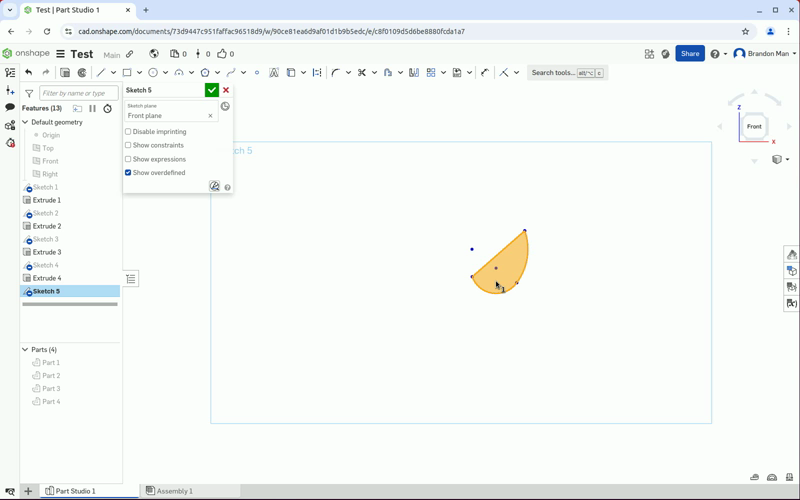
mouse_move(73, 352)
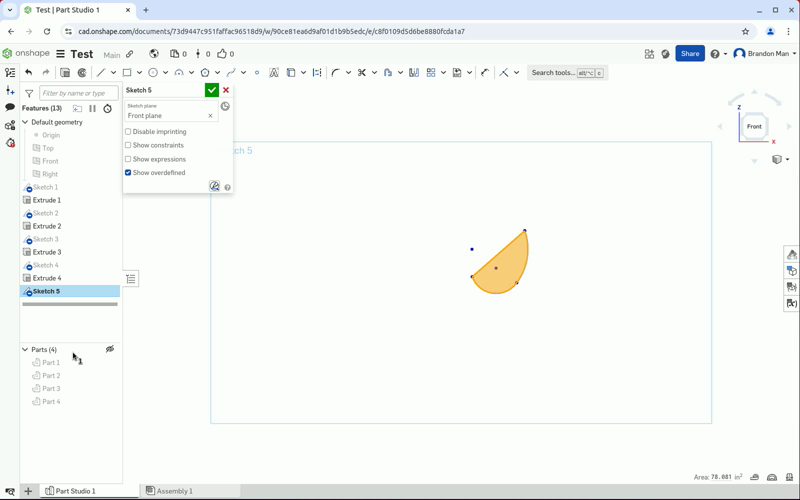
key(shift+y)
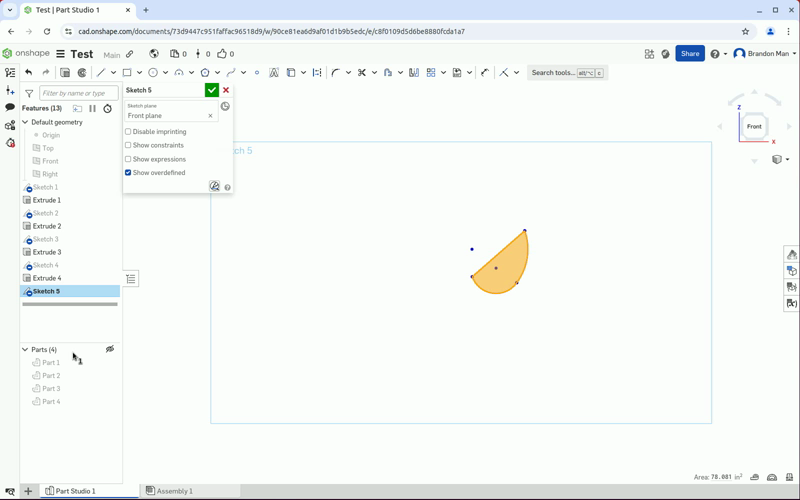
key(shift+e)
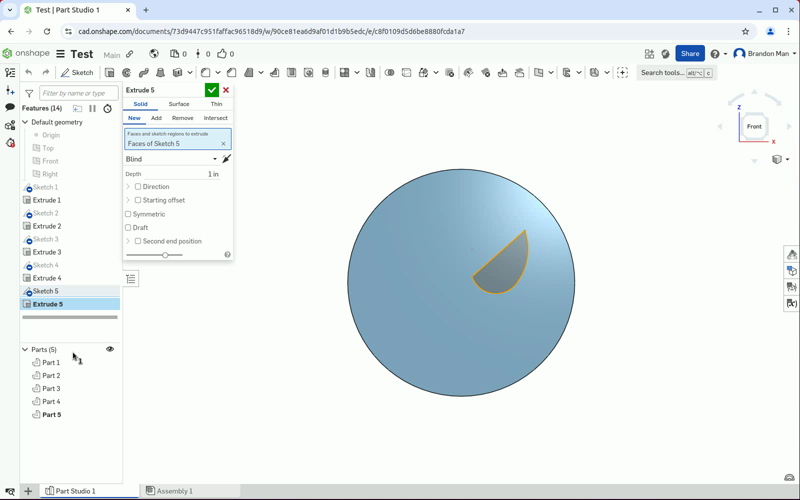
mouse_move(143, 106)
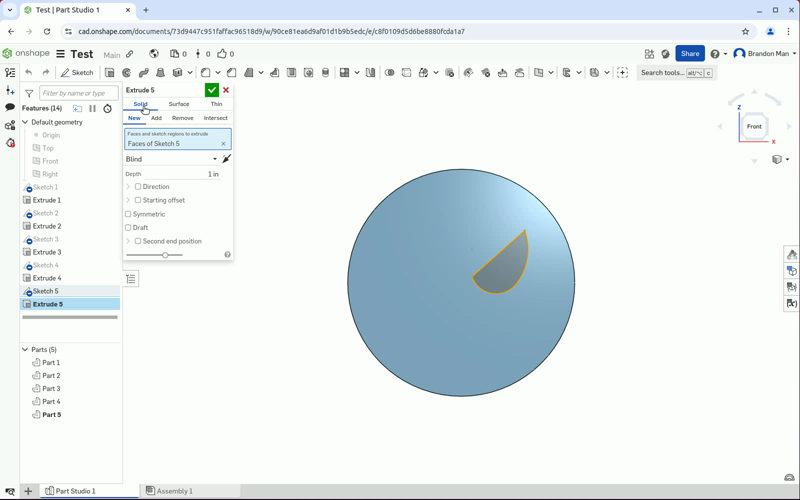
click(143, 106)
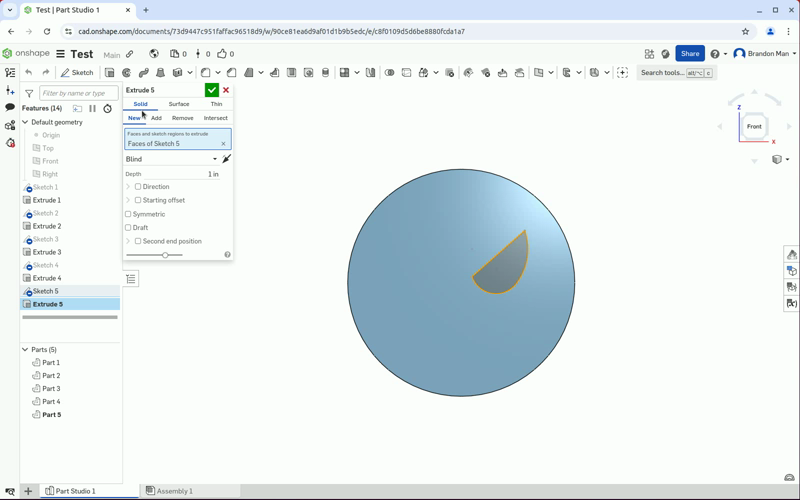
mouse_move(137, 120)
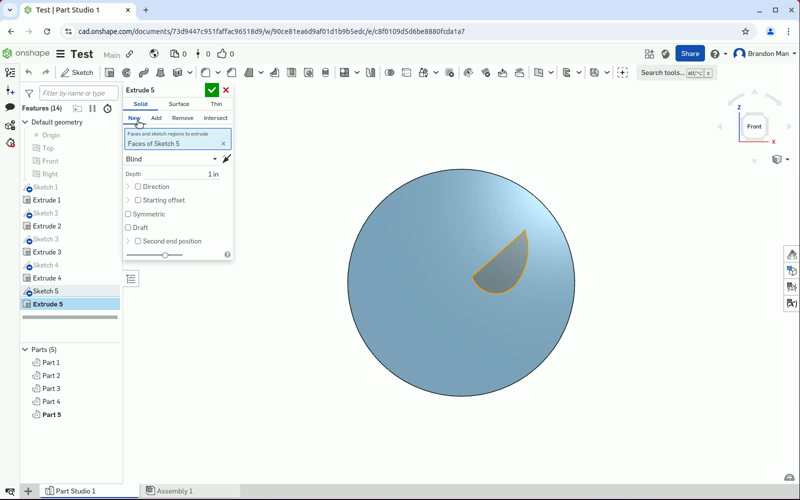
click(137, 120)
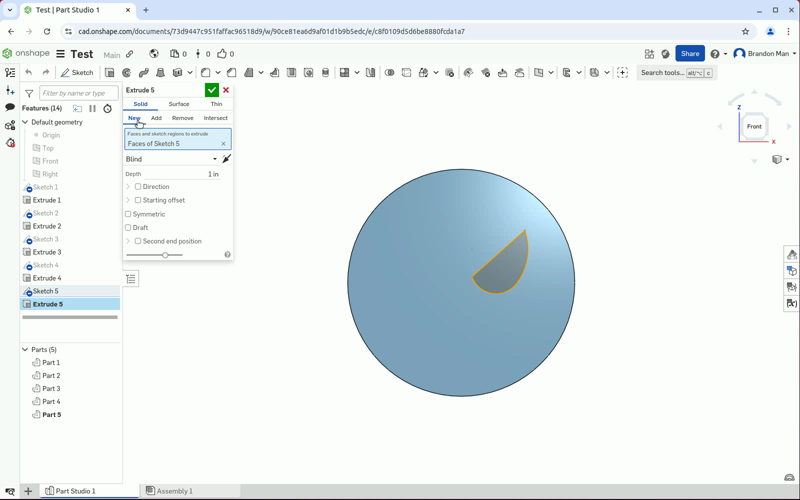
key(tab, 4)
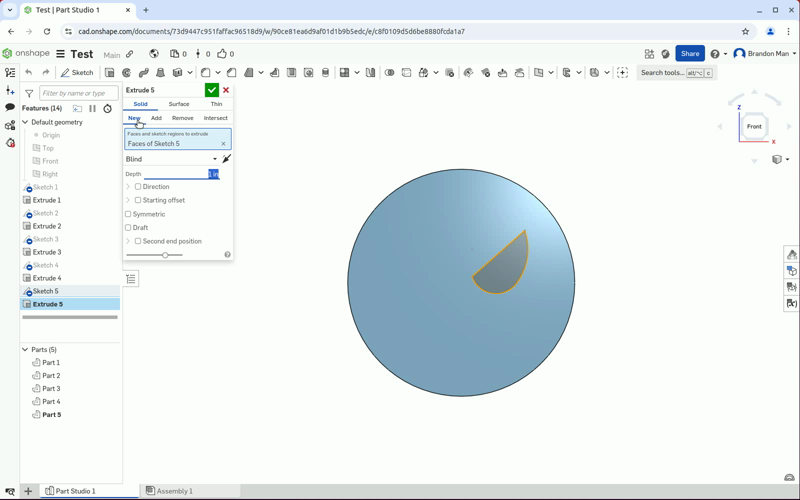
text(-0.481)
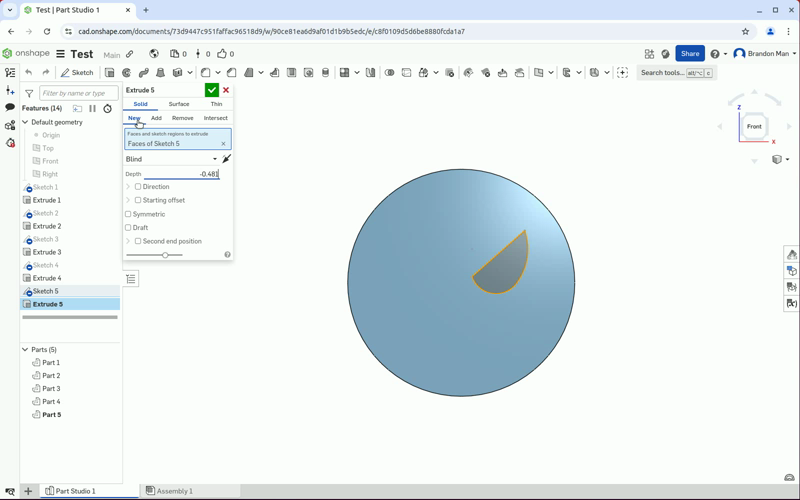
key(enter)
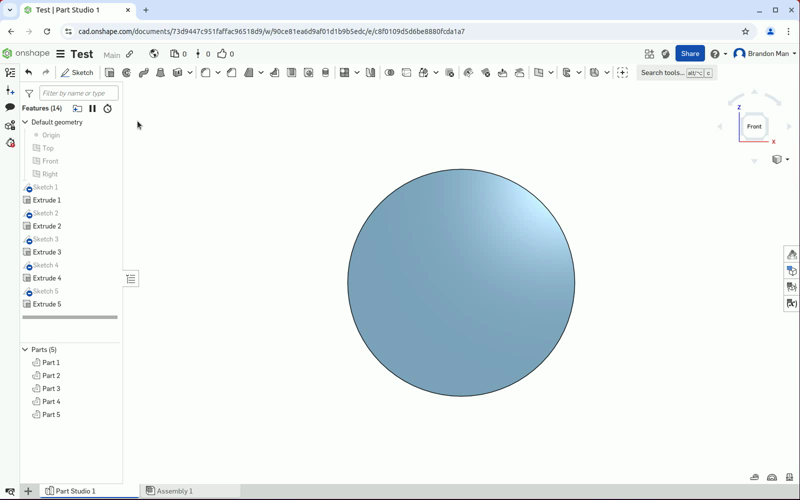
key(shift+h)
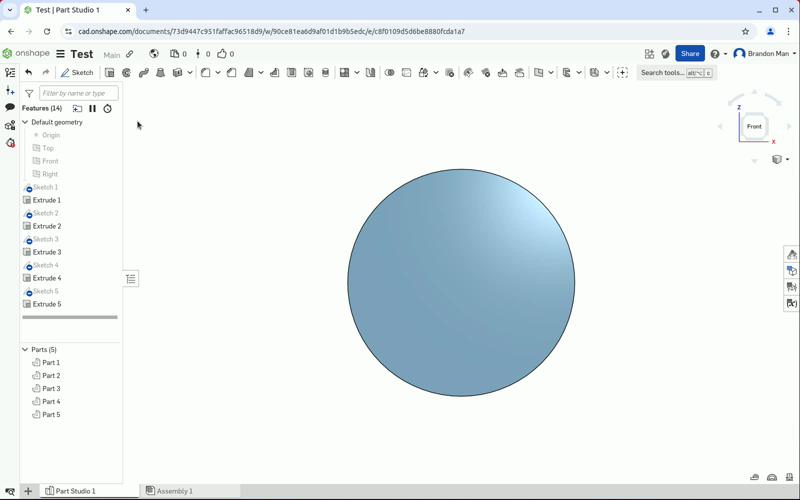
key(shift+h)
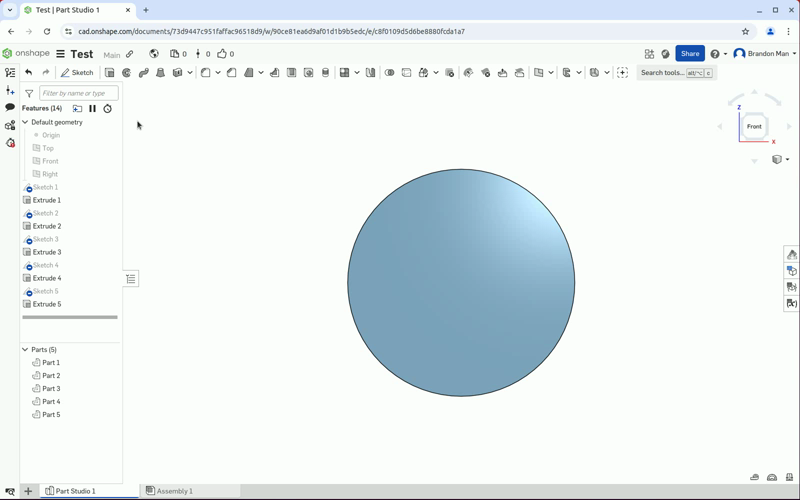
key(shift+7)
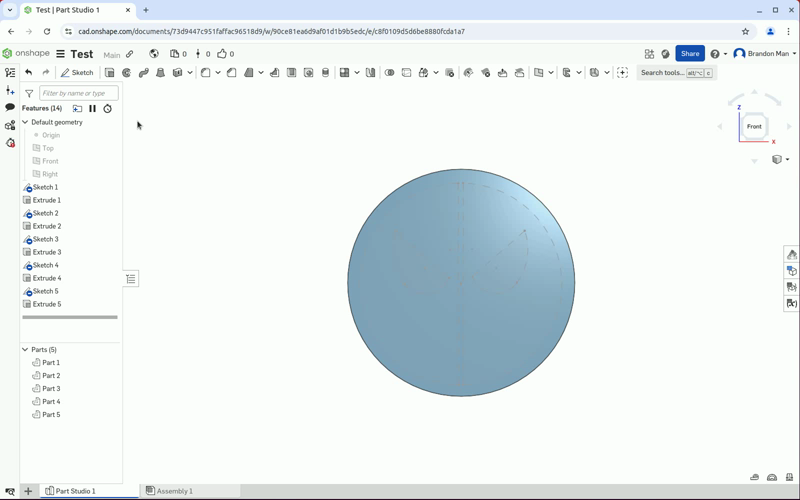
key(left, 2)
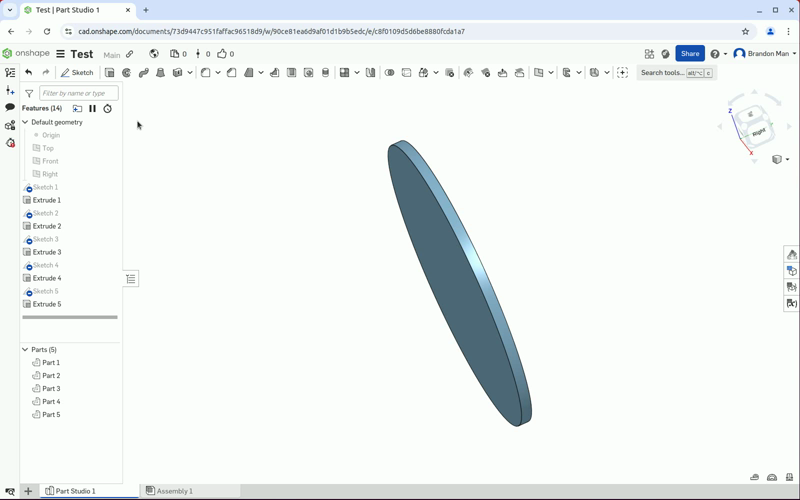
key(down, 2)
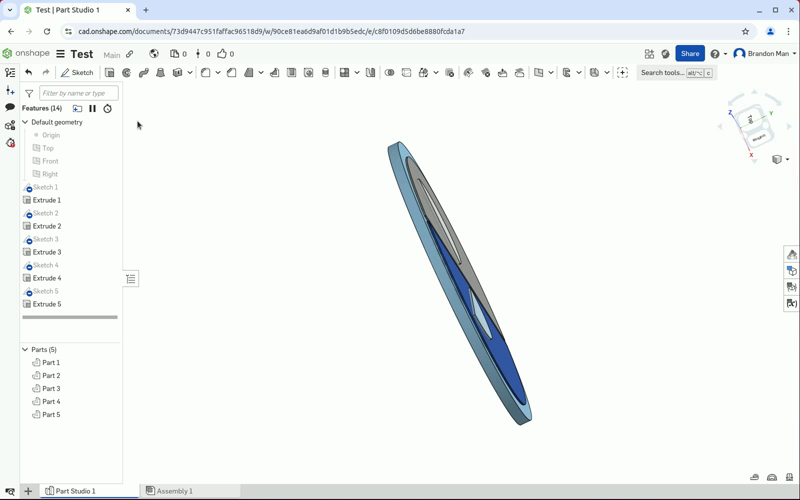
key(up, 2)
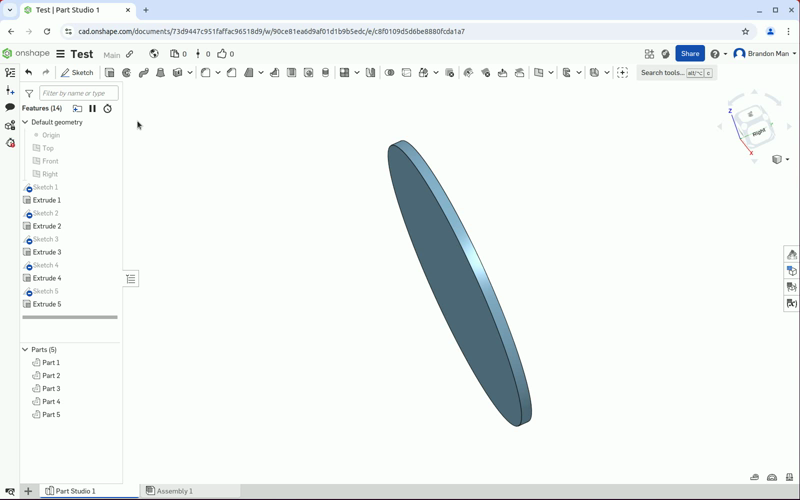
key(right, 2)
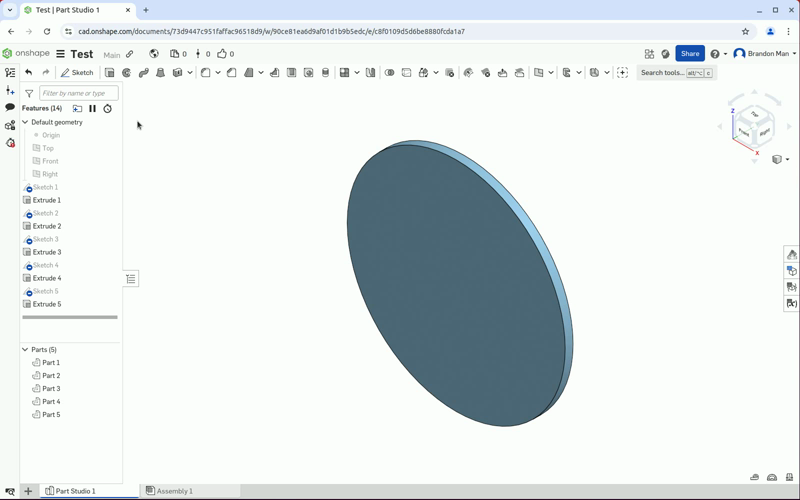
mouse_move(73, 189)
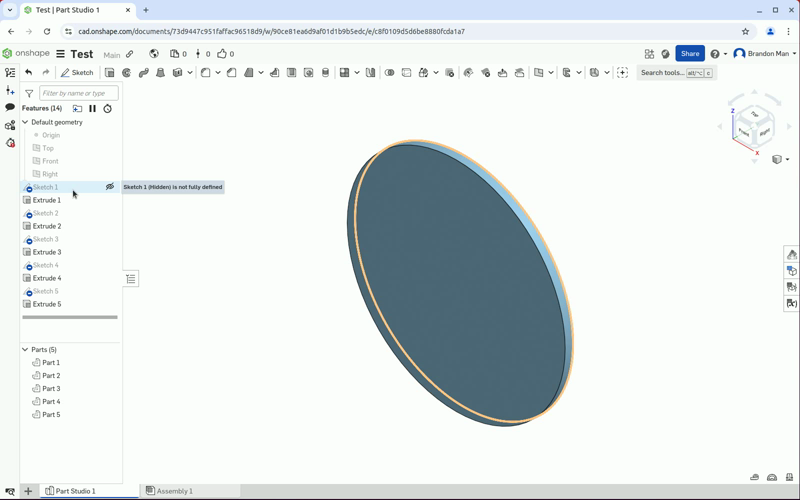
click(73, 189)